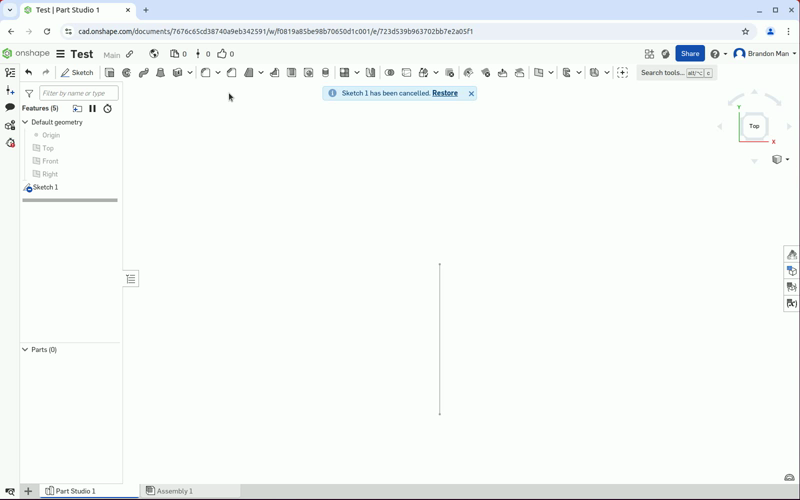
key(shift+h)
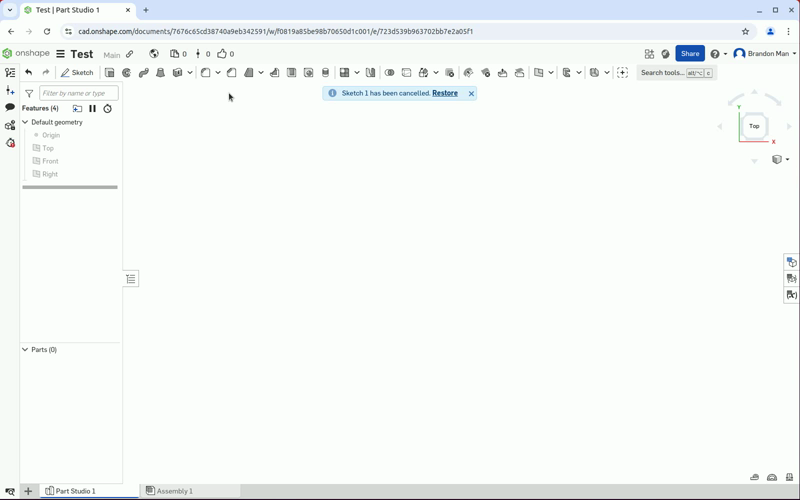
mouse_move(73, 352)
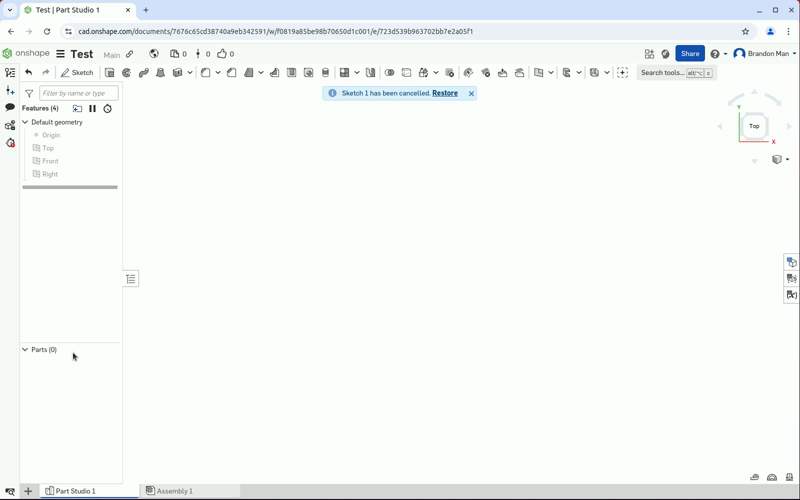
key(y)
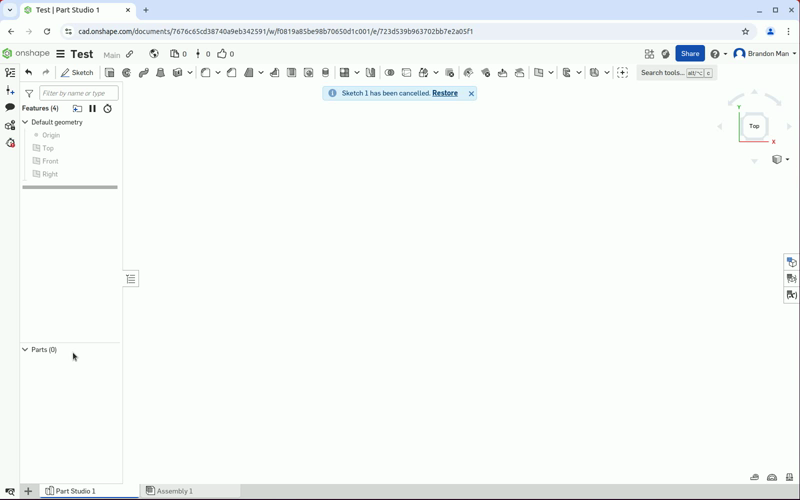
key(shift+p)
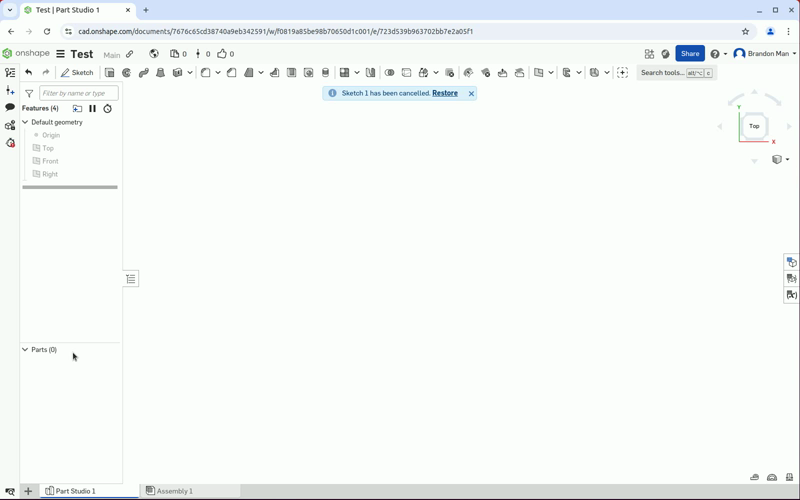
key(space)
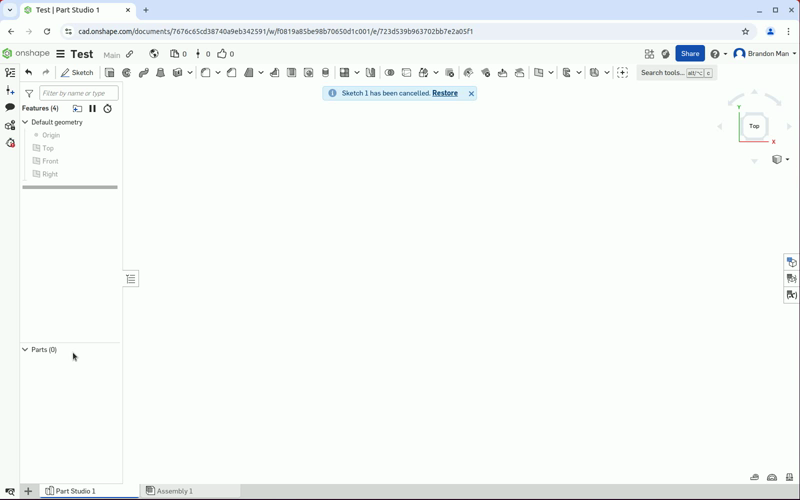
key_down(shift)
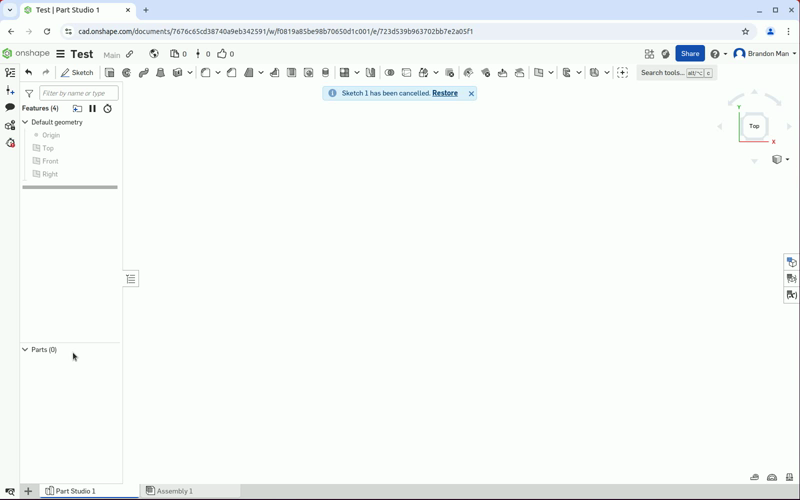
key(up)
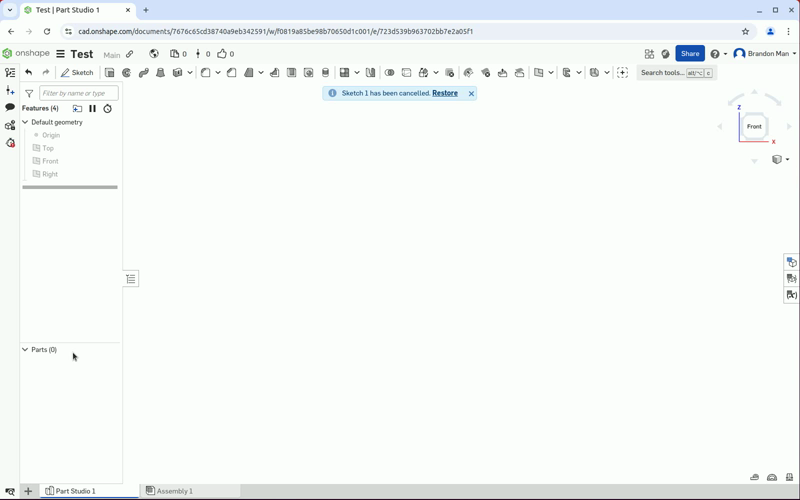
key_up(shift)
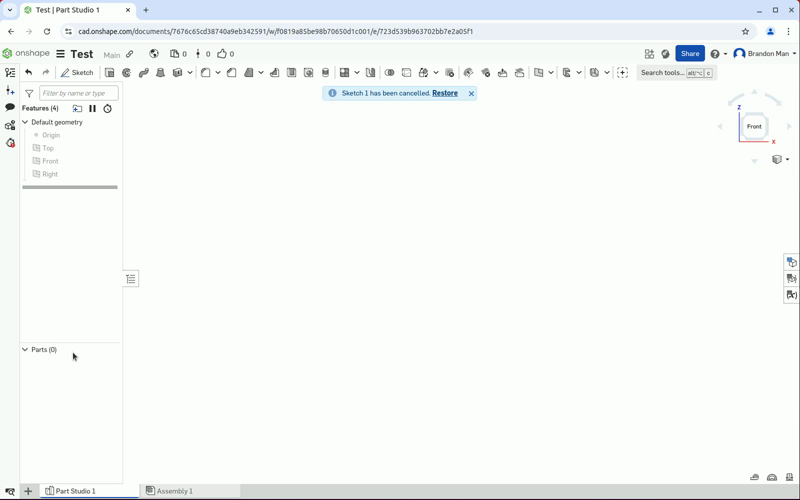
mouse_move(73, 352)
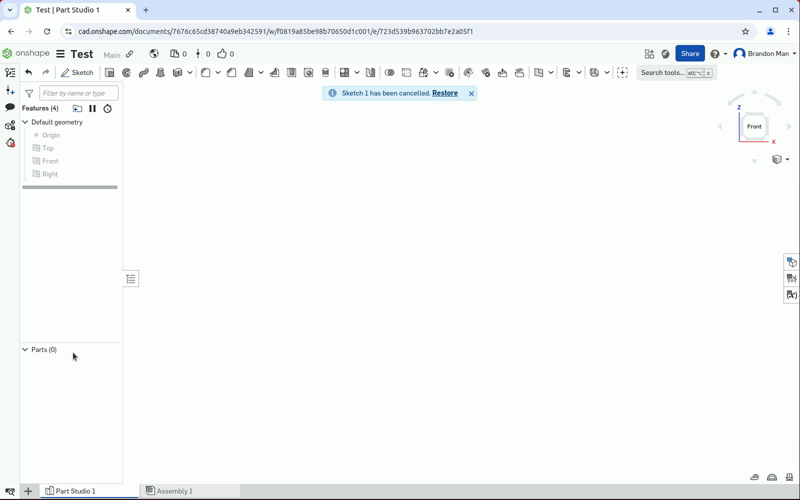
key(shift+y)
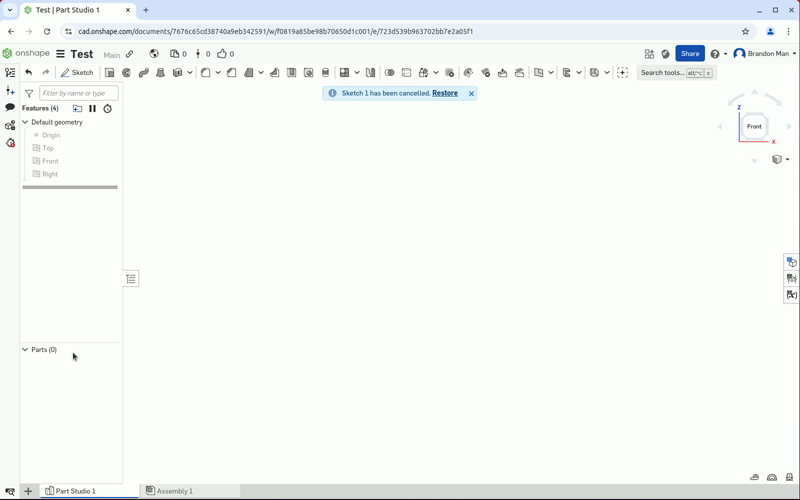
key(shift+s)
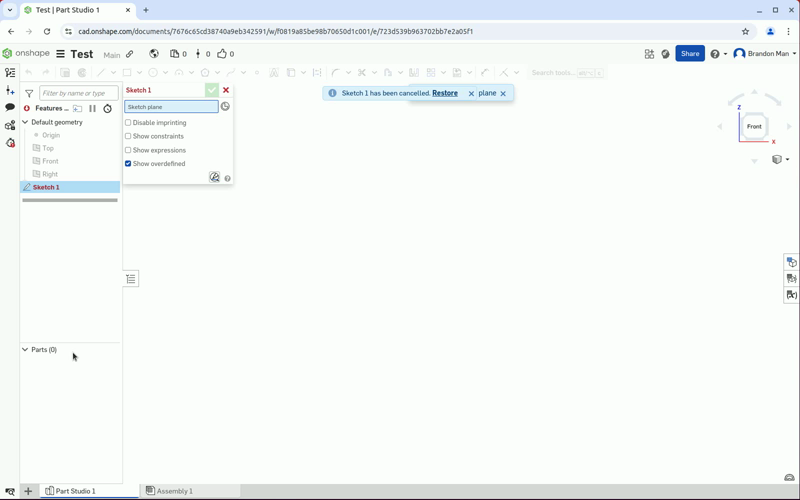
mouse_move(73, 163)
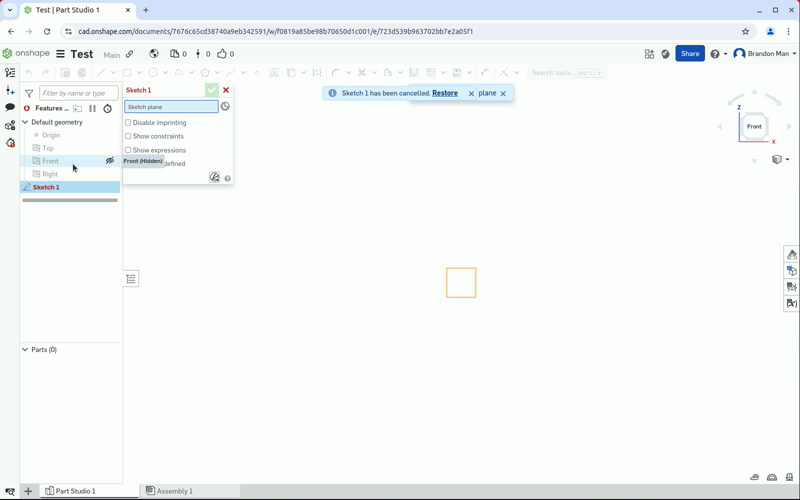
click(73, 163)
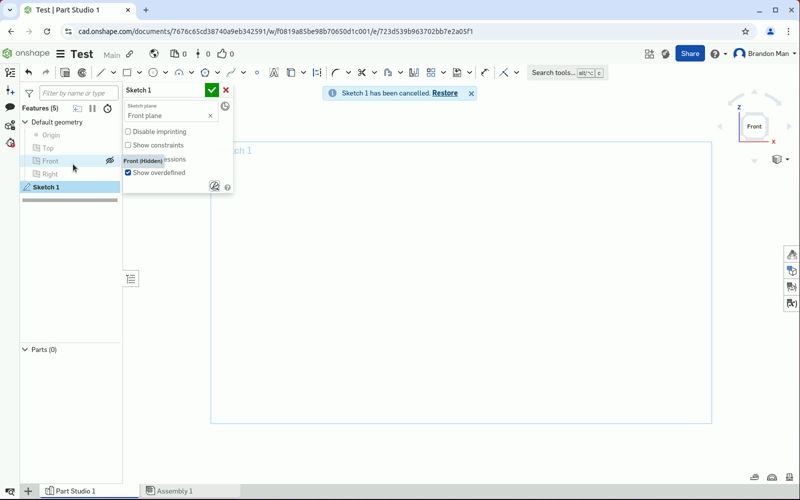
mouse_move(73, 352)
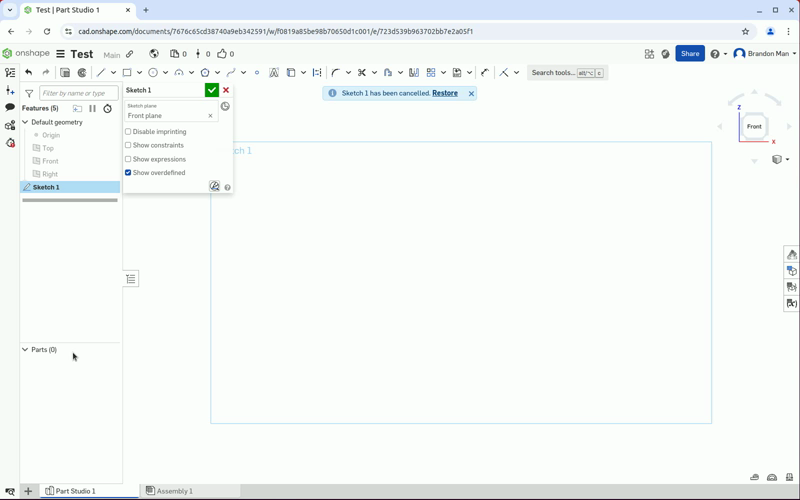
key(y)
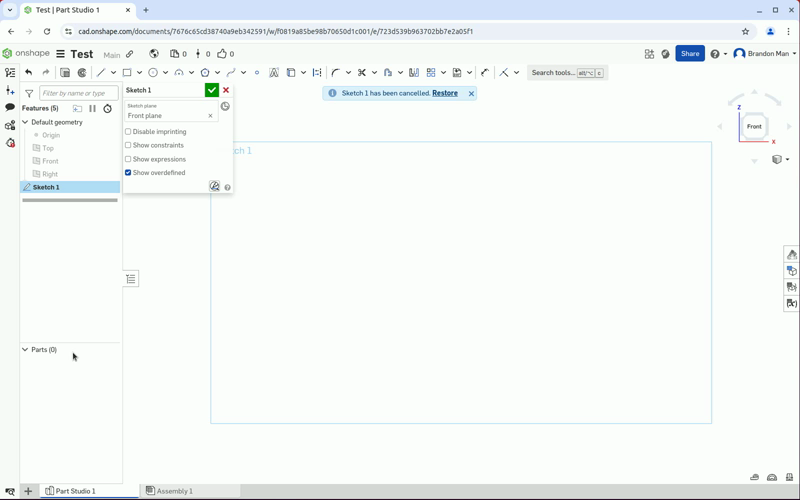
key(l)
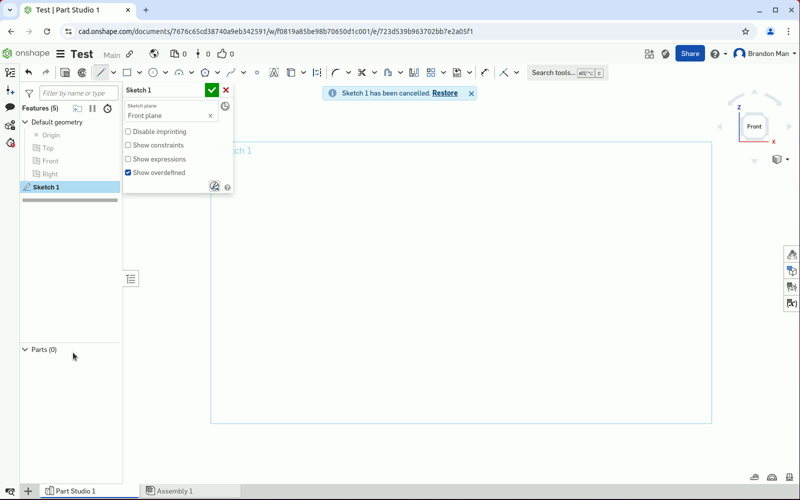
key_down(shift)
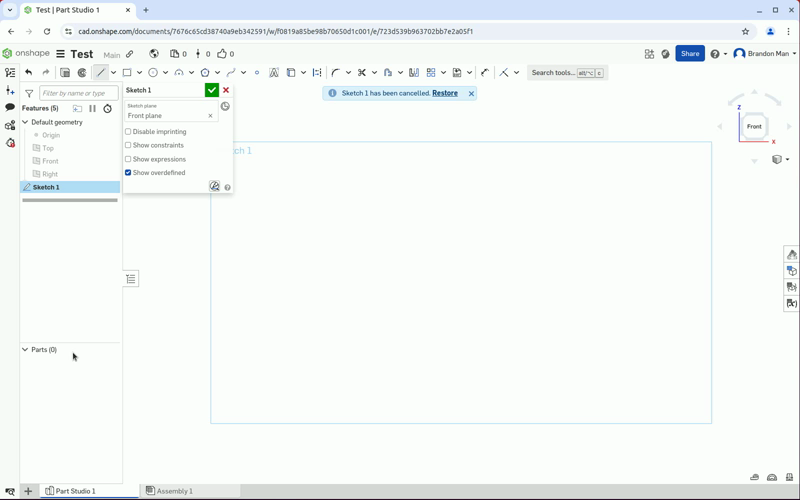
mouse_move(398, 282)
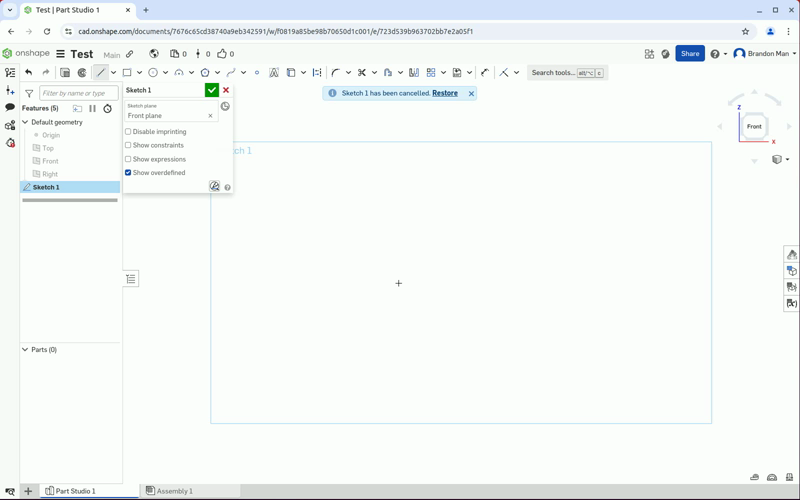
click(398, 282)
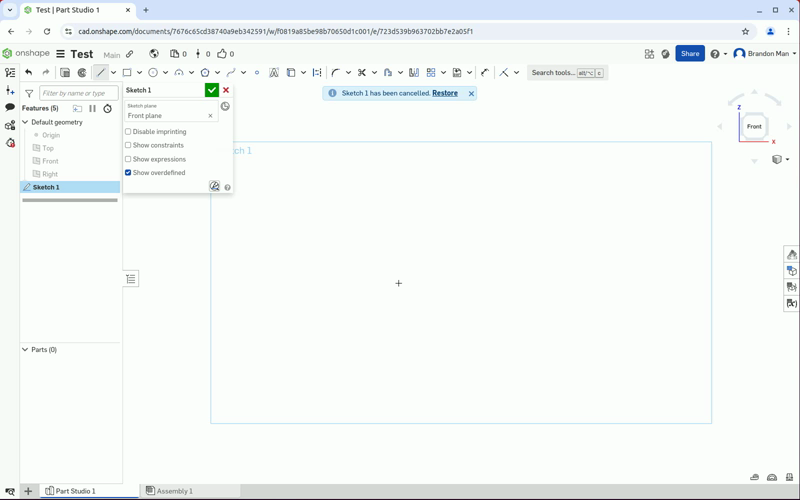
key_up(shift)
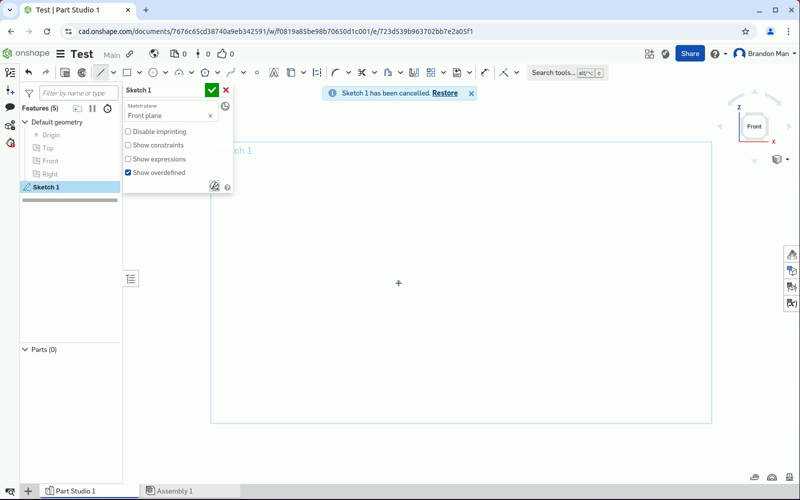
key_down(shift)
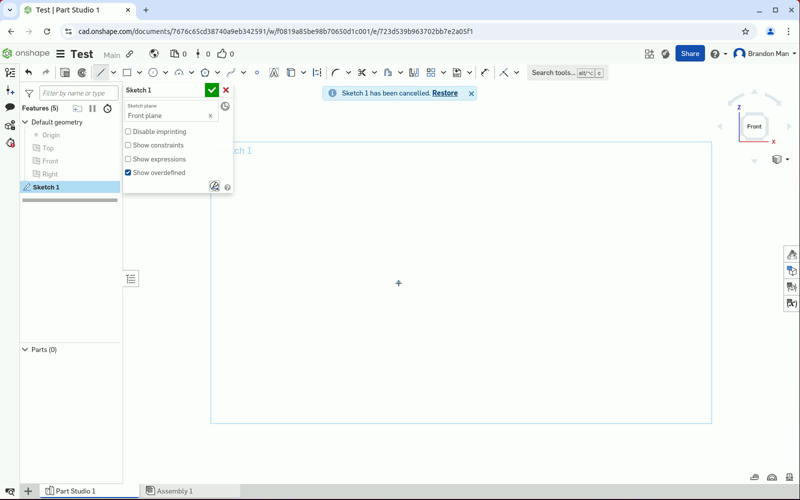
mouse_move(556, 282)
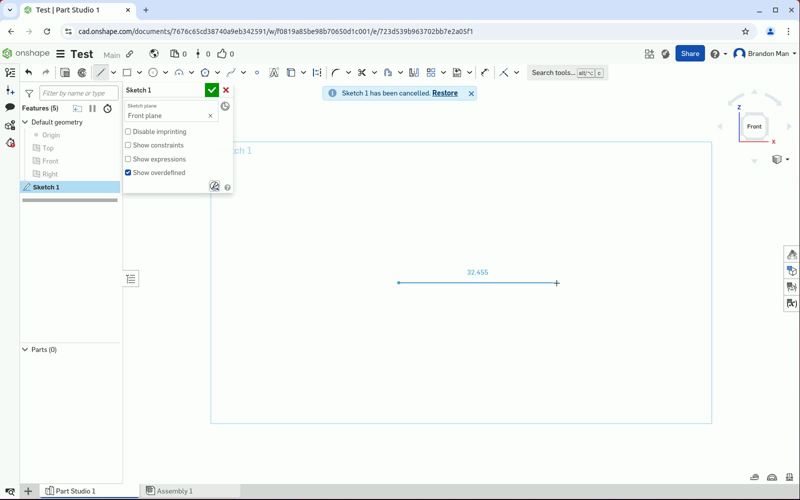
click(556, 282)
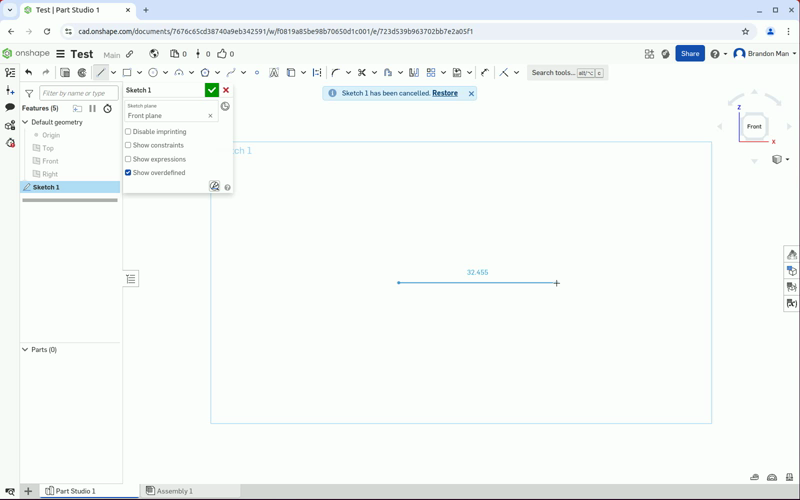
key_up(shift)
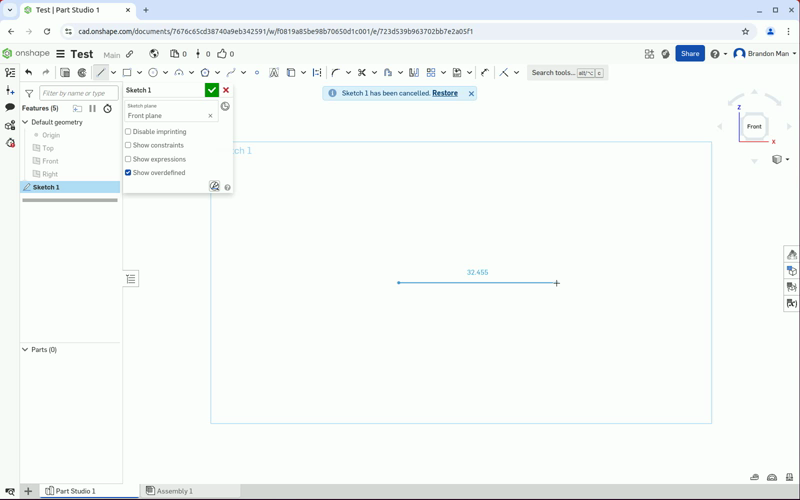
key_down(shift)
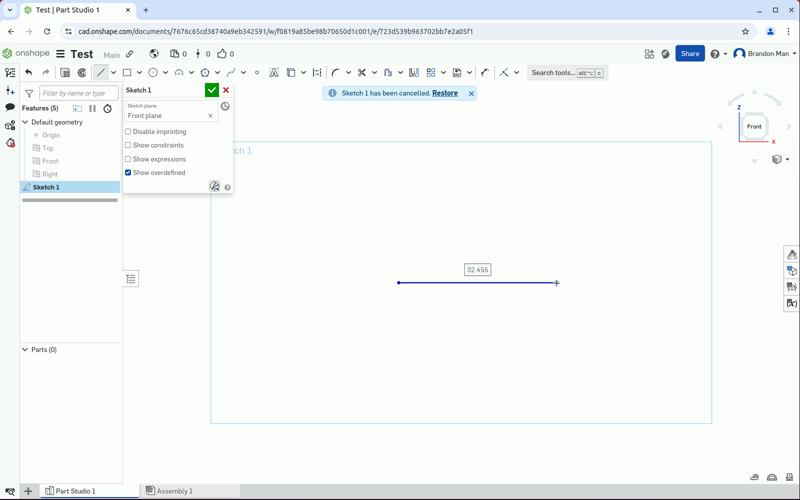
mouse_move(586, 282)
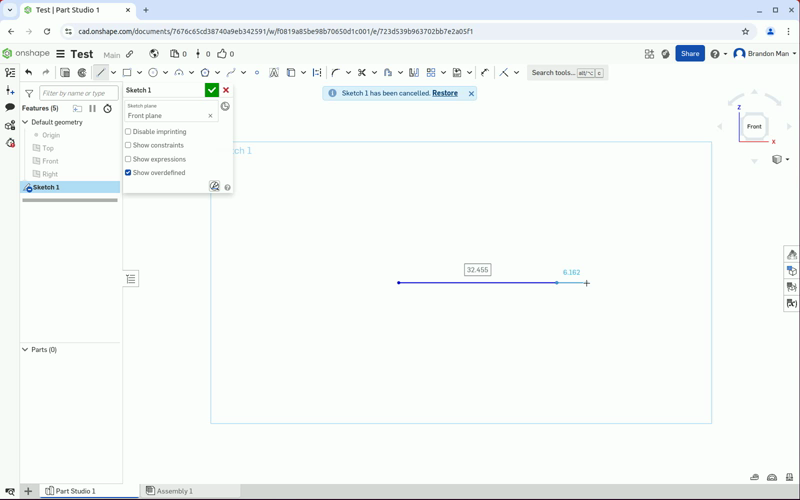
mouse_move(556, 226)
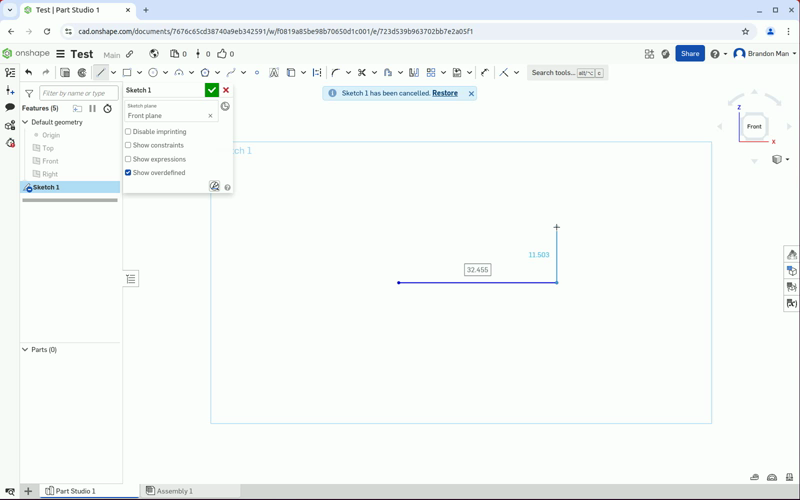
click(556, 226)
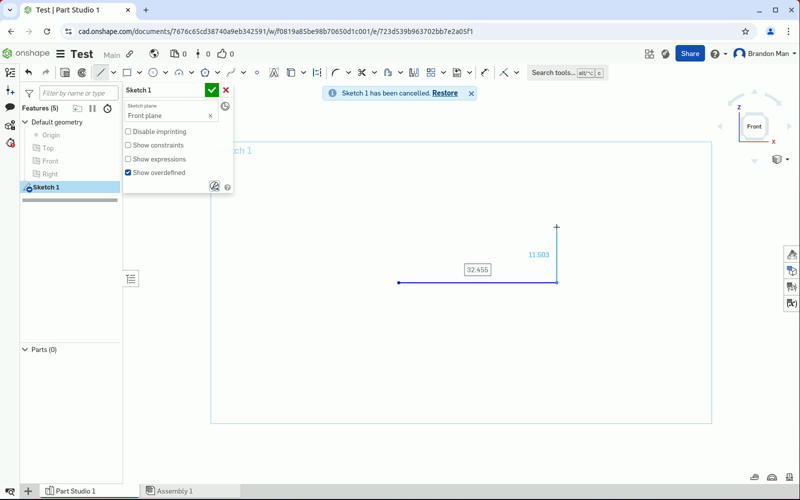
key_up(shift)
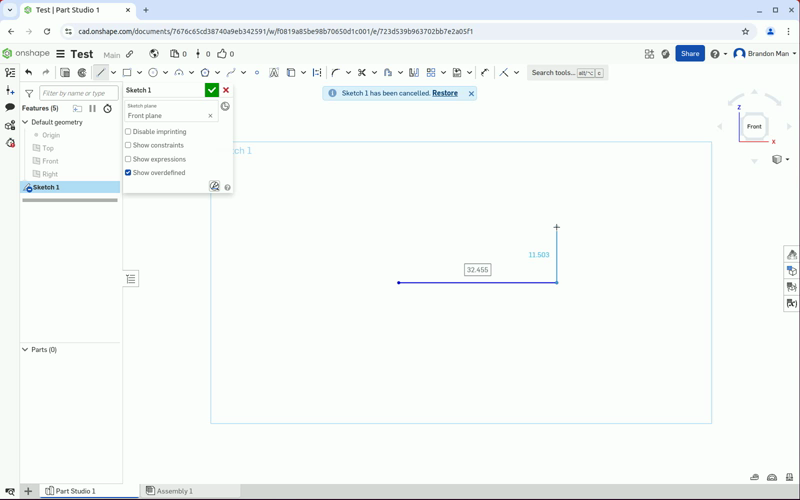
key_down(shift)
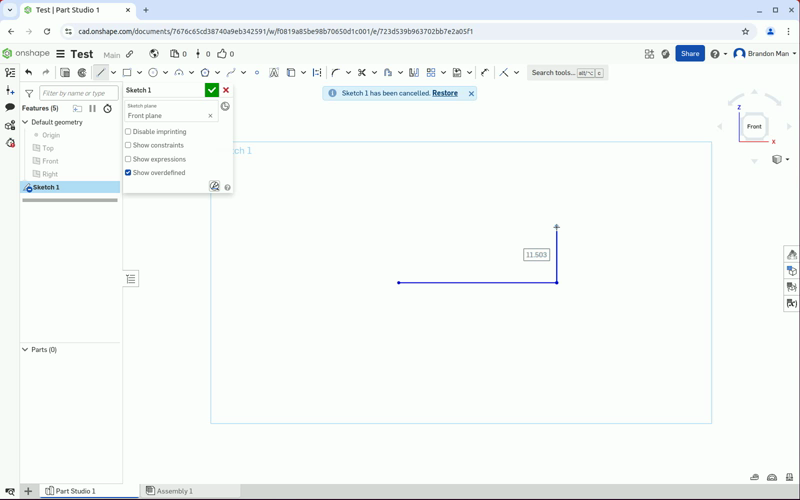
mouse_move(398, 226)
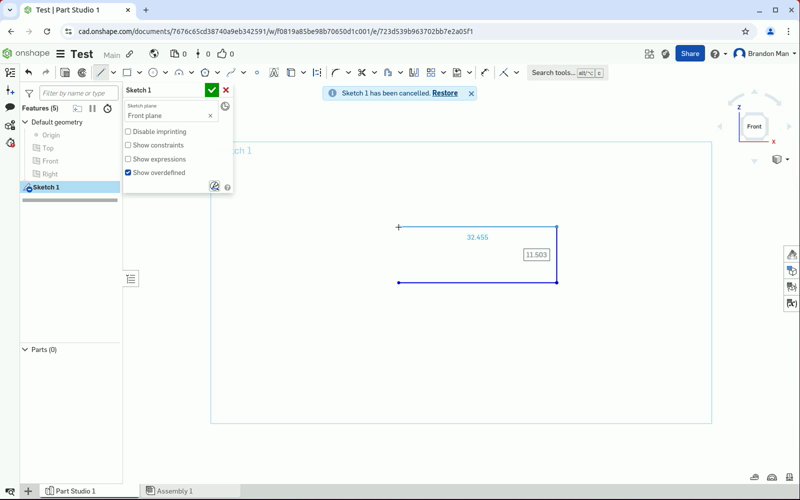
click(398, 226)
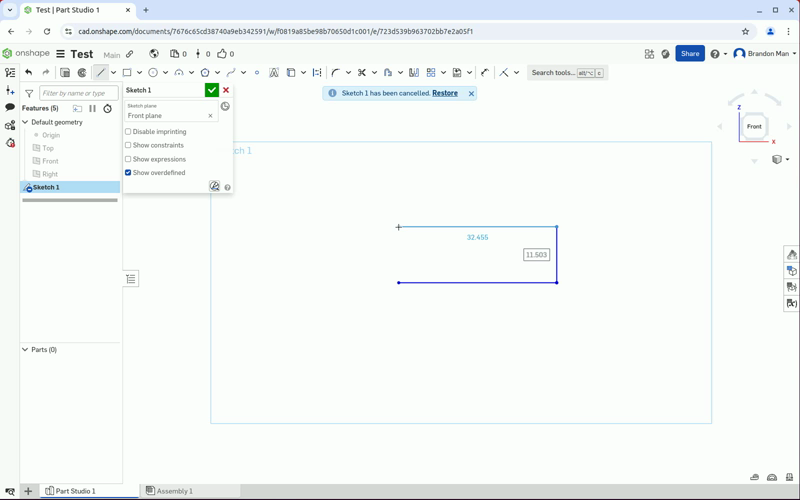
key_up(shift)
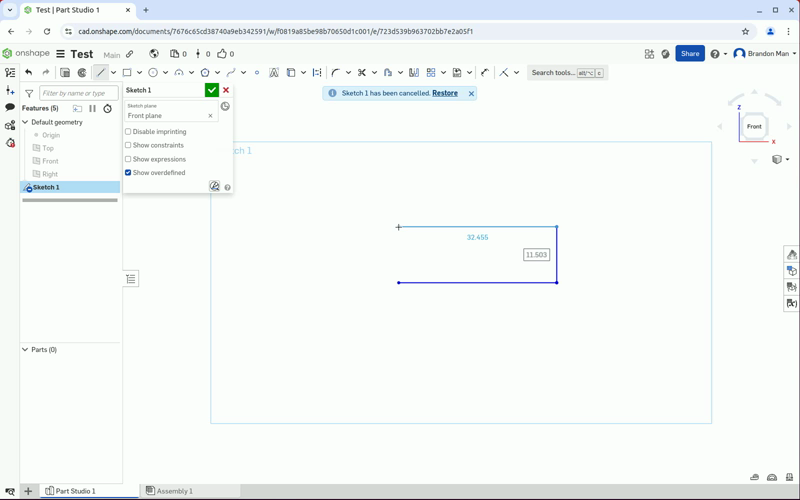
mouse_move(428, 226)
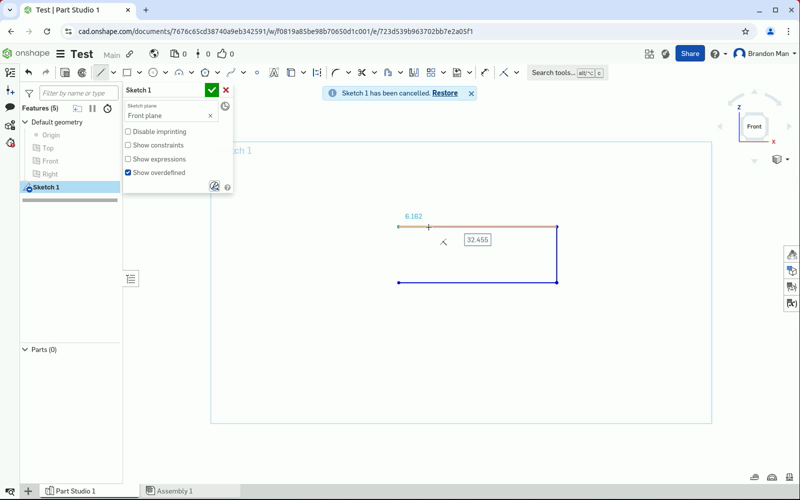
key_down(shift)
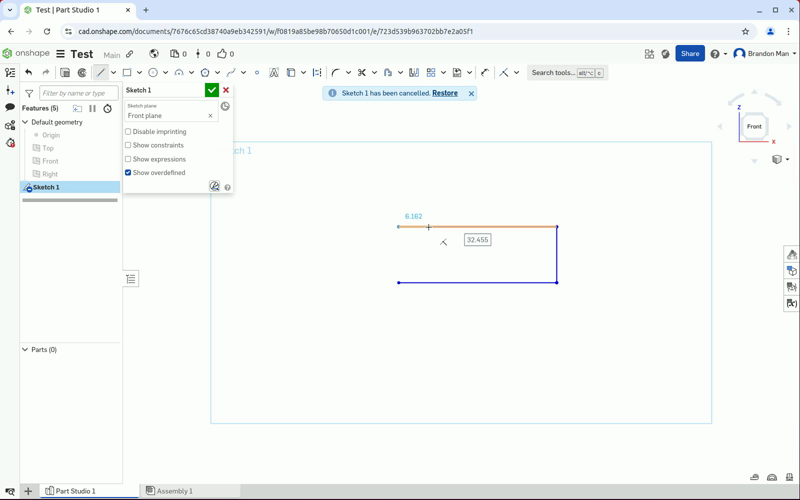
mouse_move(398, 282)
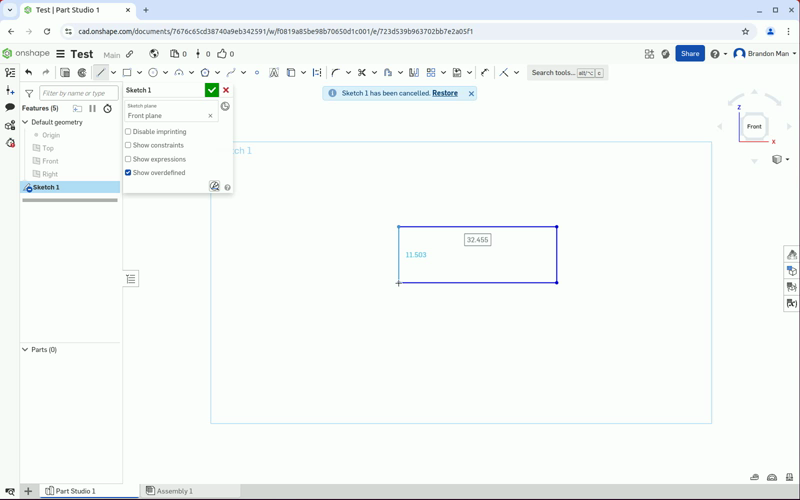
key_up(shift)
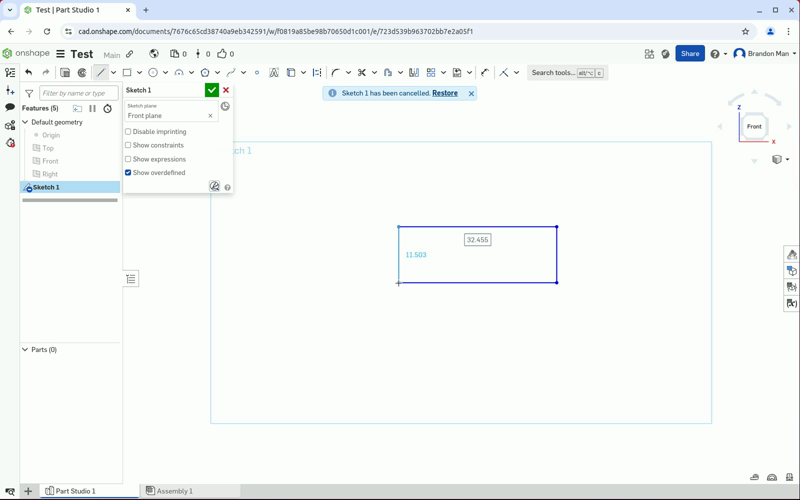
click(398, 282)
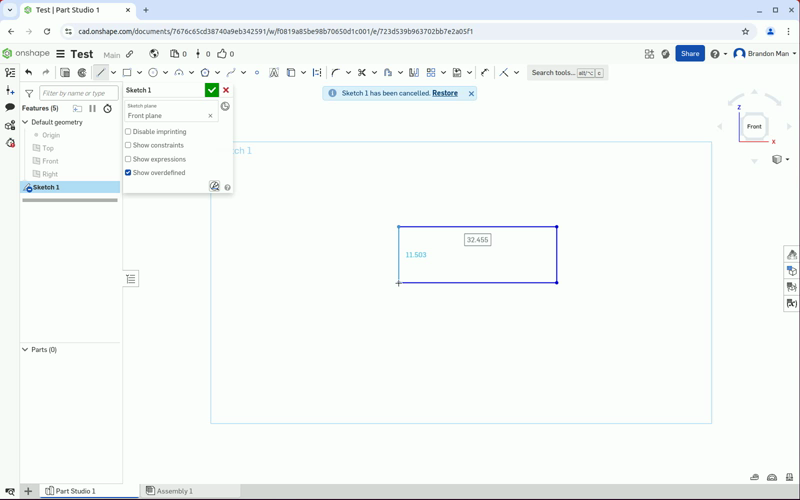
key(esc)
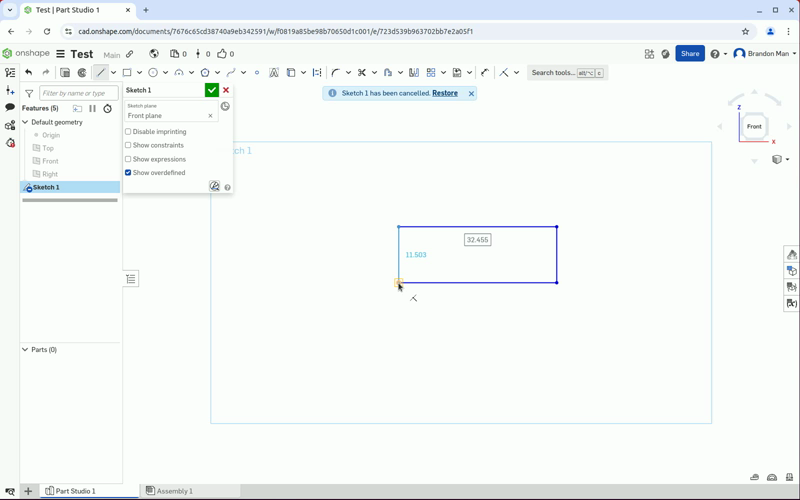
mouse_move(462, 265)
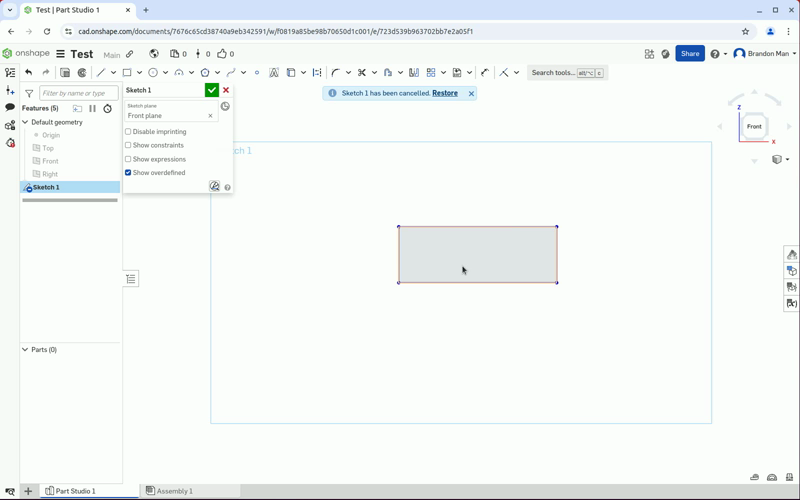
click(462, 265)
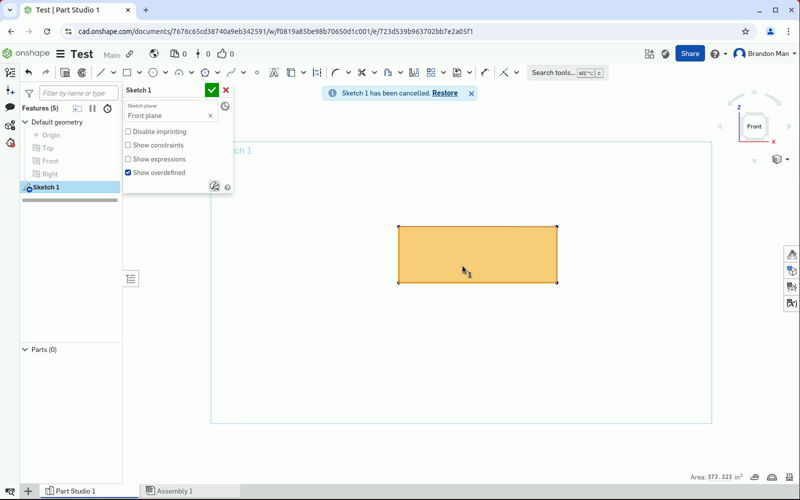
mouse_move(73, 352)
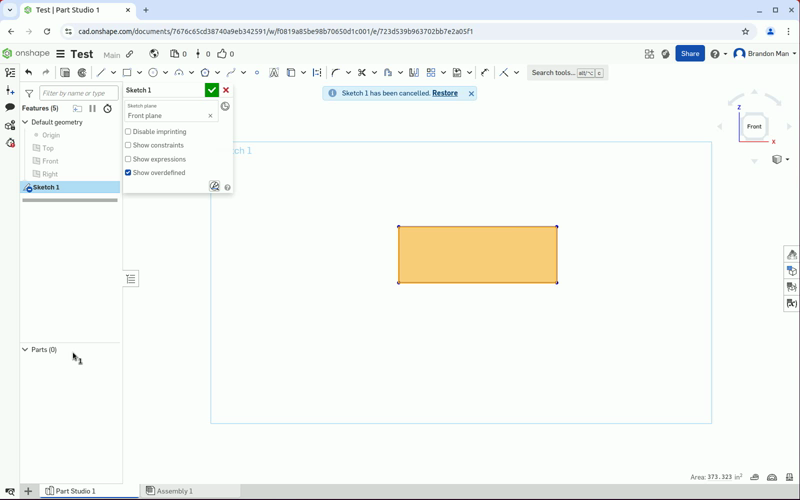
key(shift+y)
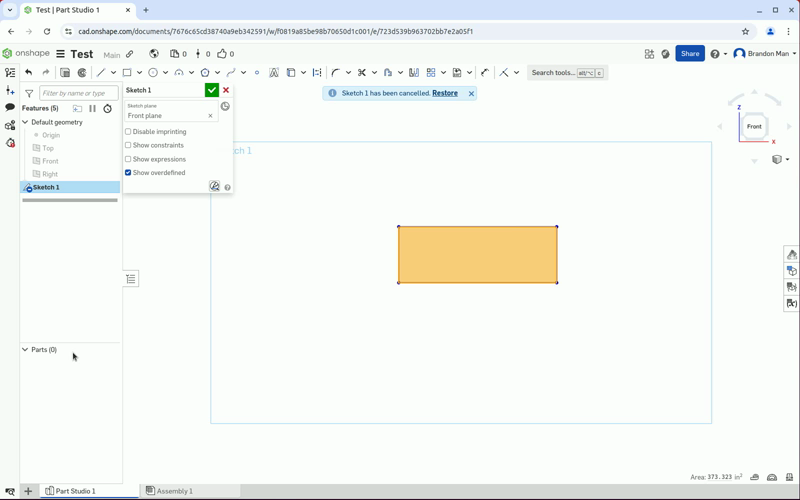
key(shift+e)
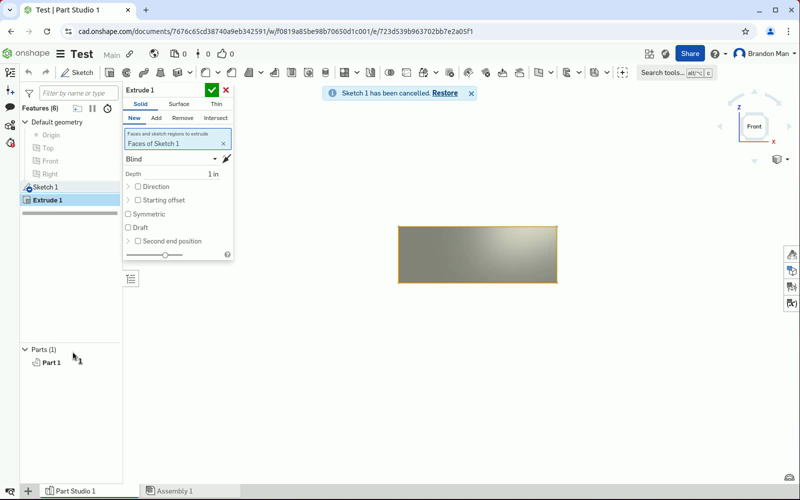
mouse_move(143, 106)
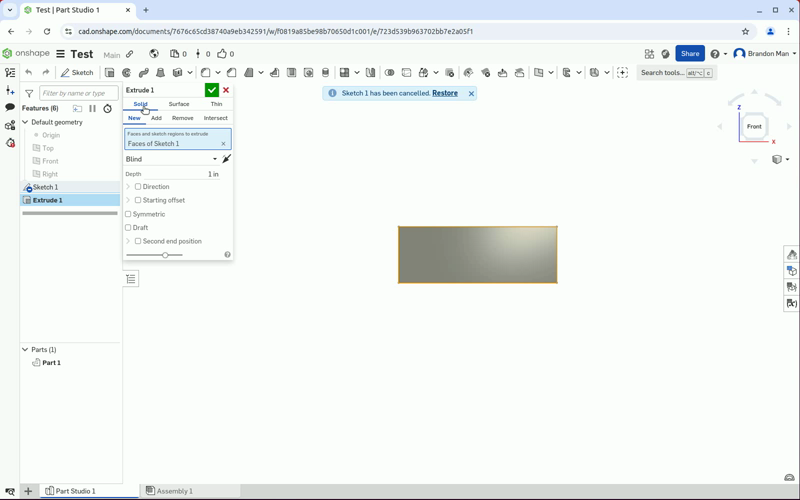
click(143, 106)
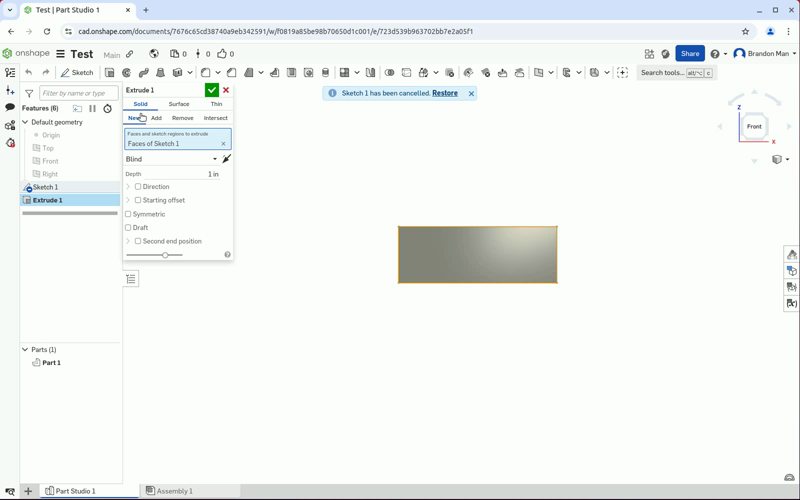
mouse_move(137, 120)
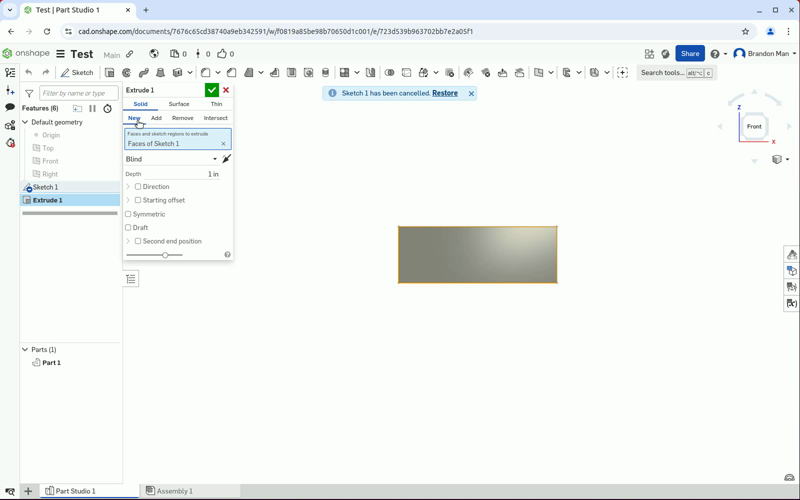
click(137, 120)
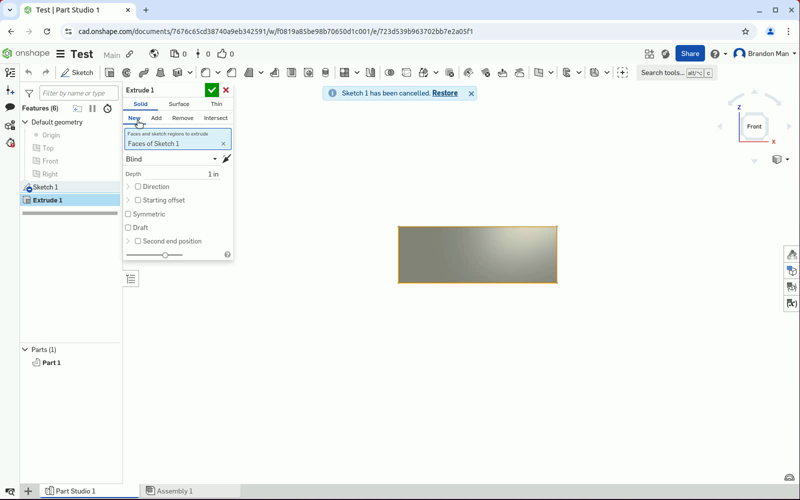
key(tab, 4)
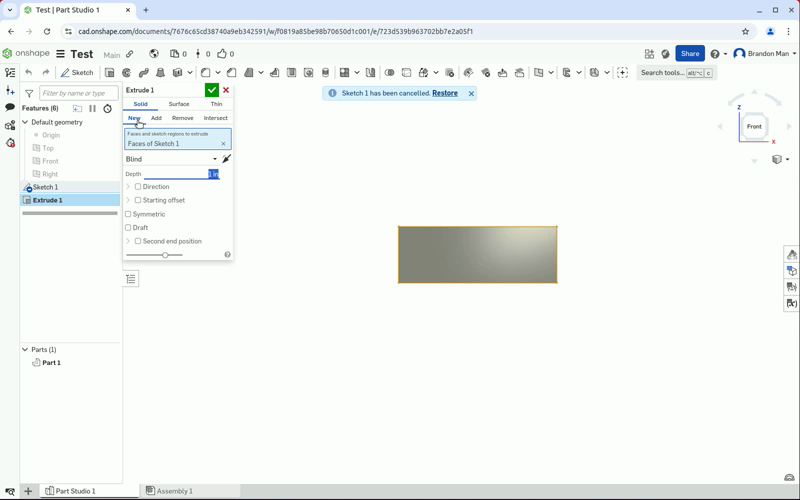
text(2.166)
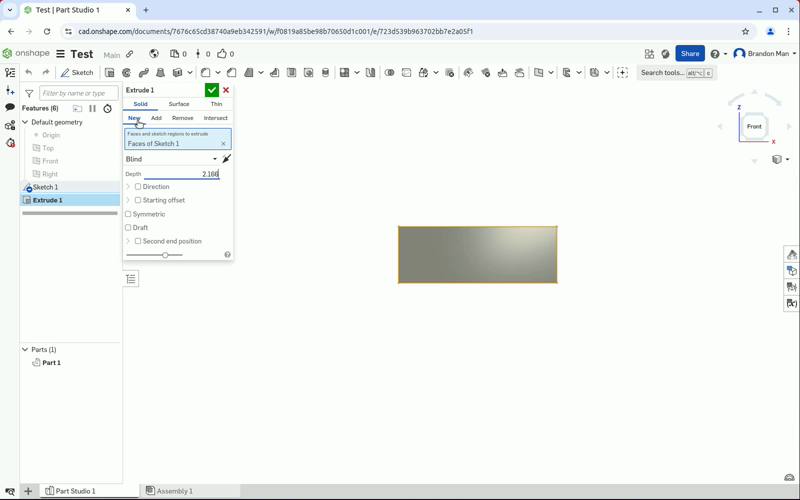
key(enter)
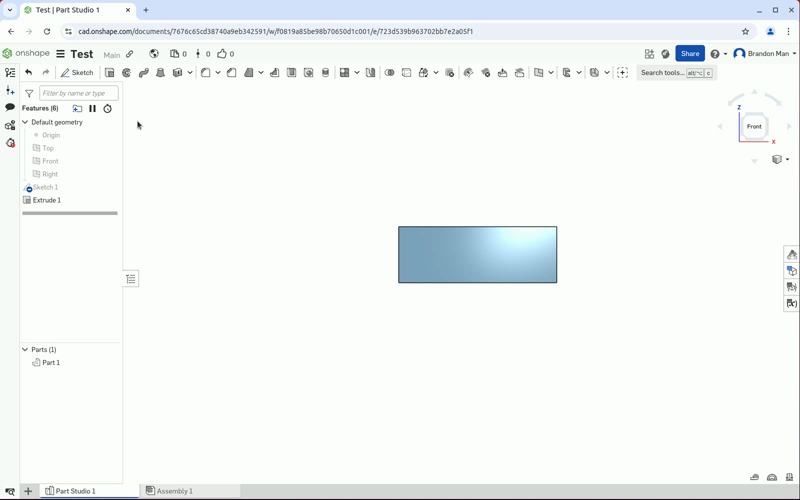
key(shift+h)
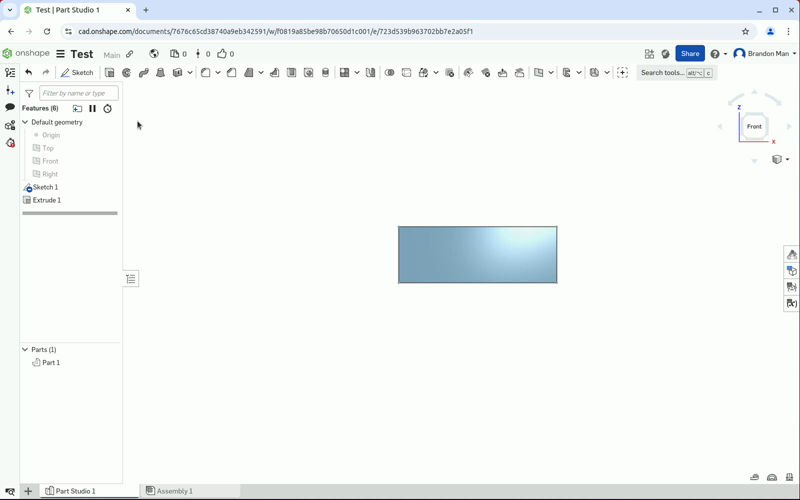
key(shift+h)
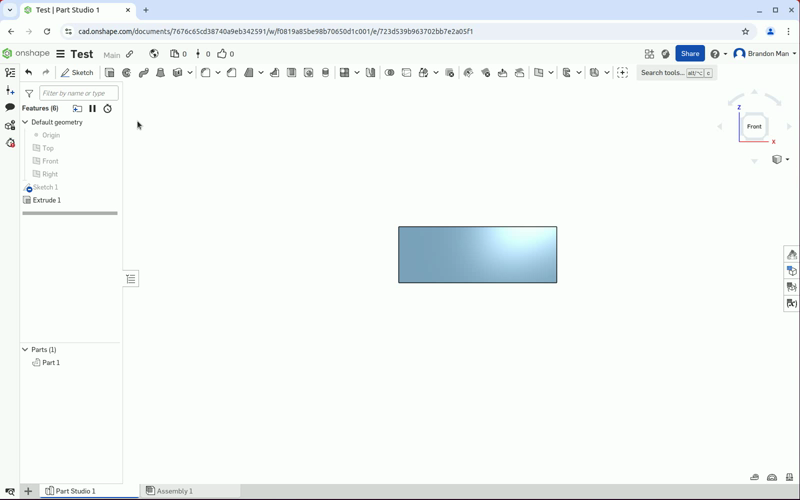
mouse_move(73, 189)
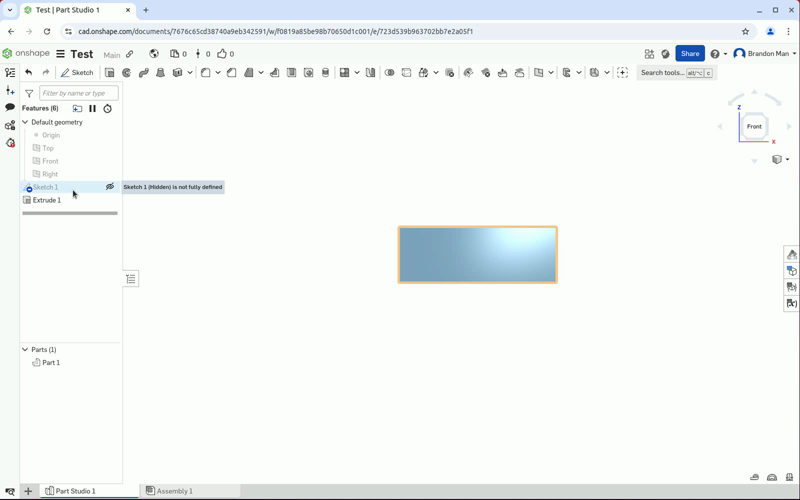
click(73, 189)
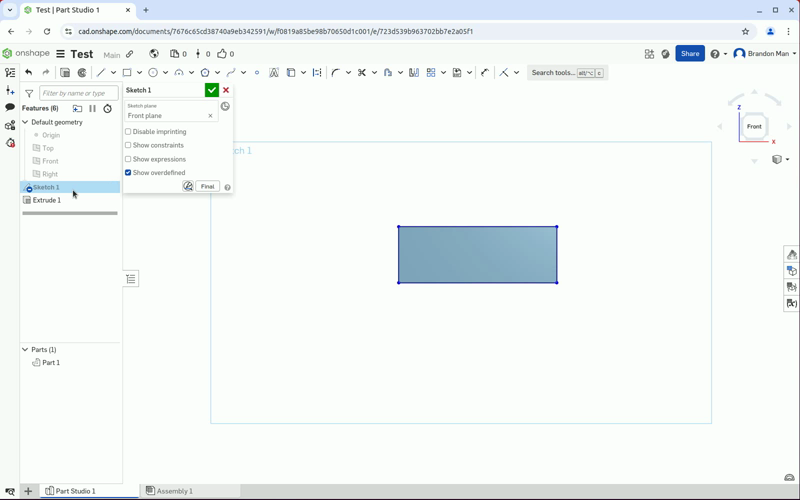
mouse_move(229, 92)
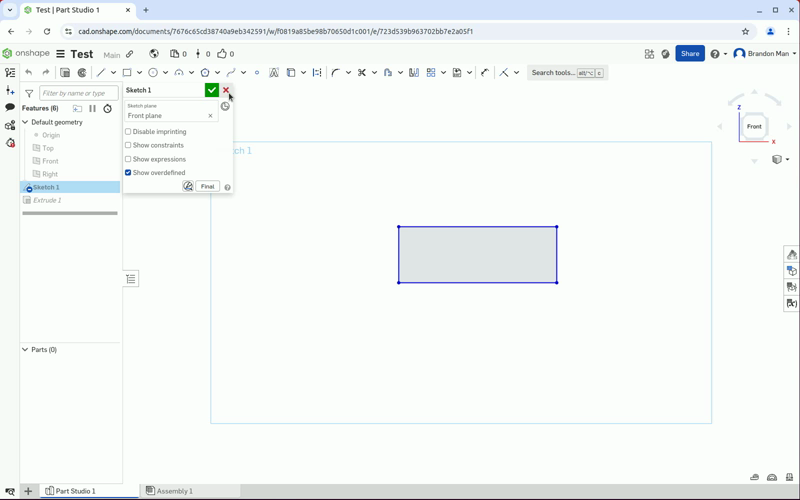
click(229, 92)
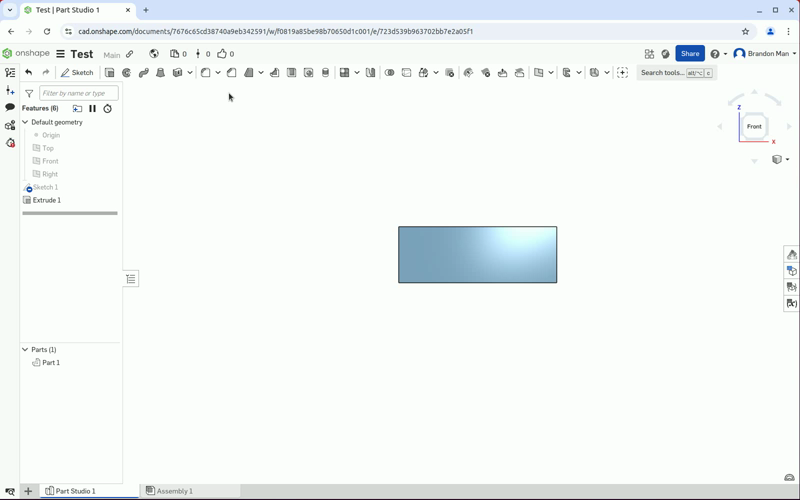
mouse_move(541, 75)
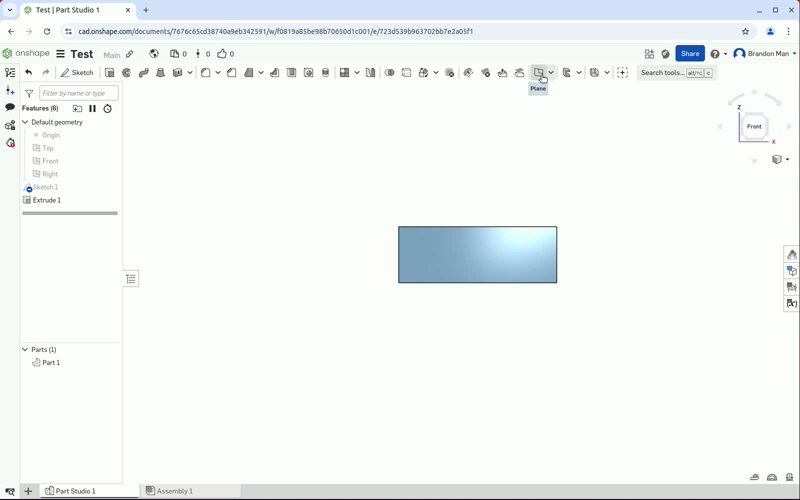
click(541, 75)
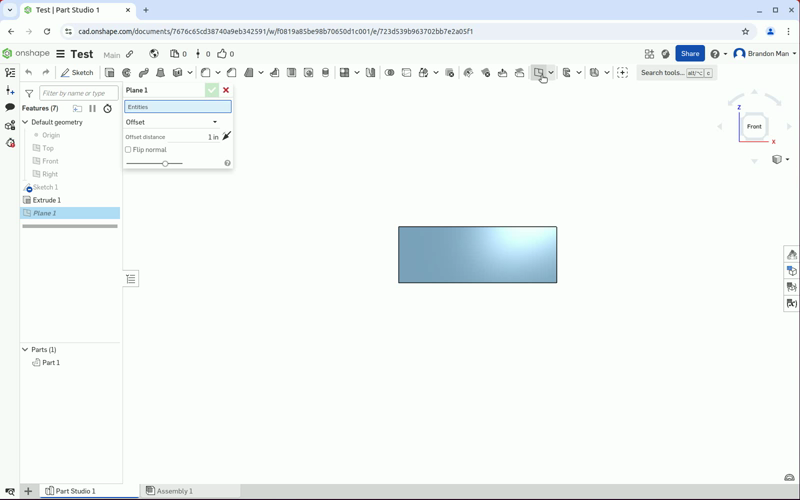
mouse_move(73, 163)
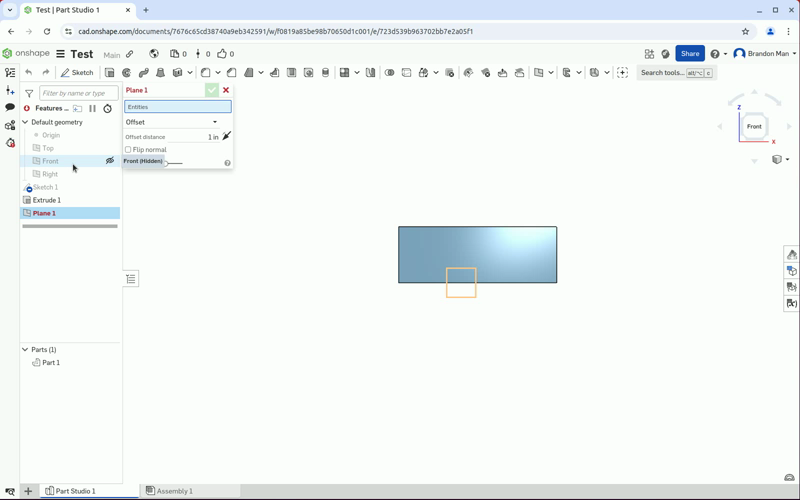
click(73, 163)
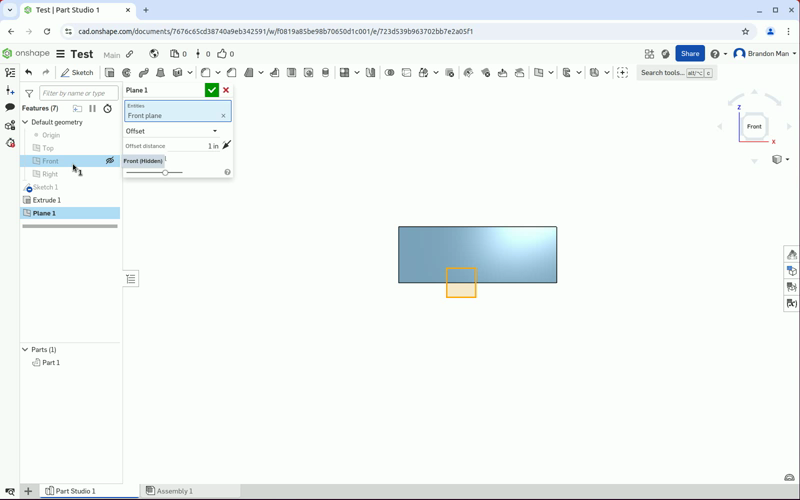
key(tab, 2)
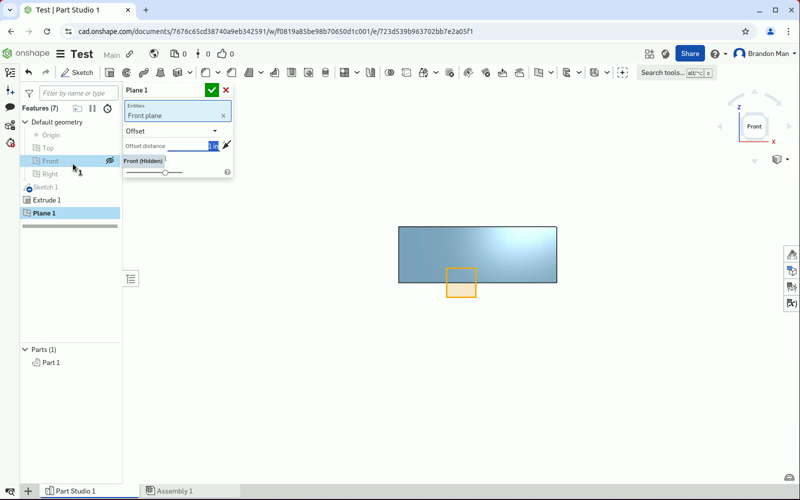
text(2.157)
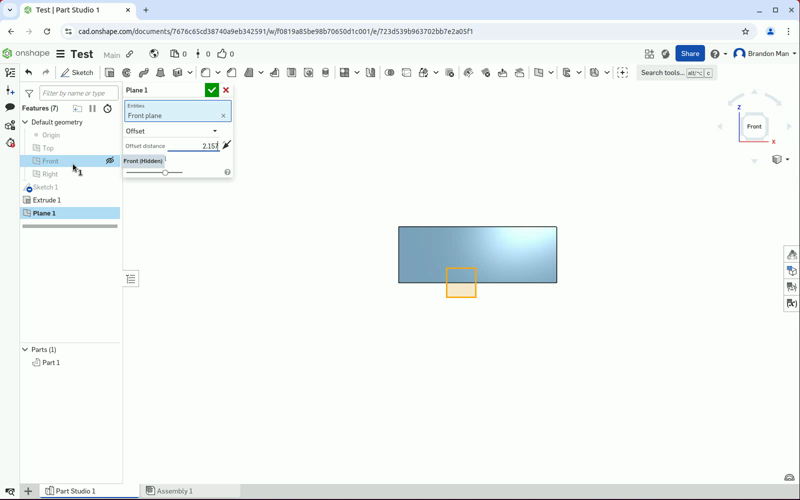
key(enter, 2)
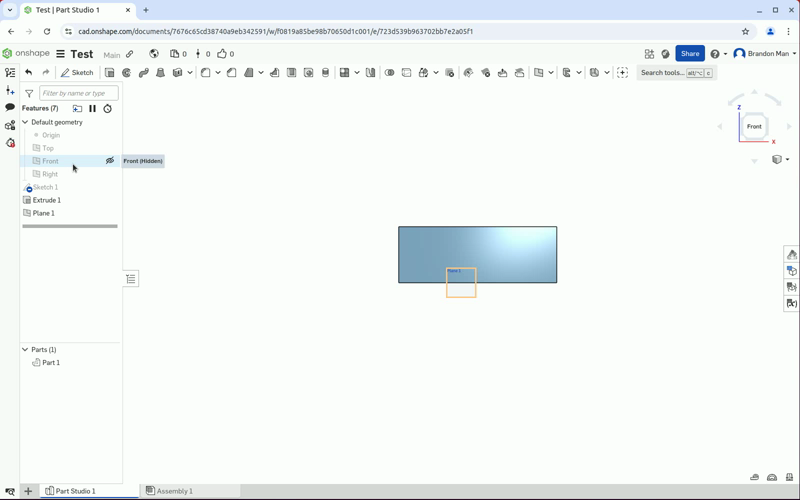
key(shift+s)
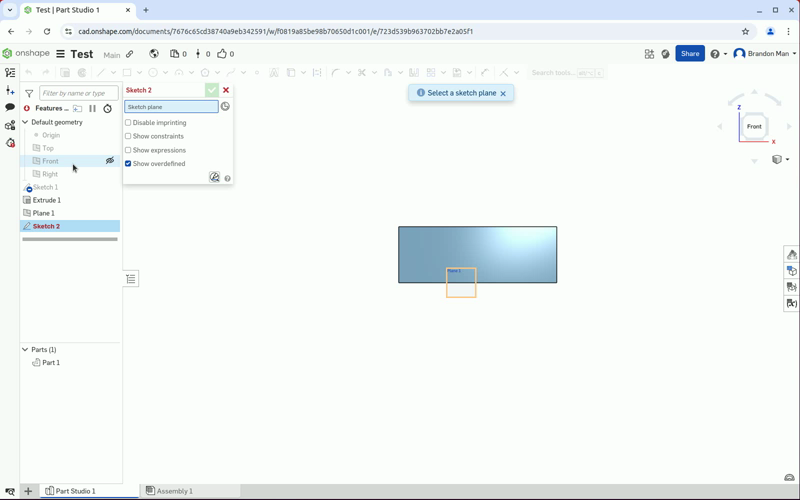
mouse_move(73, 215)
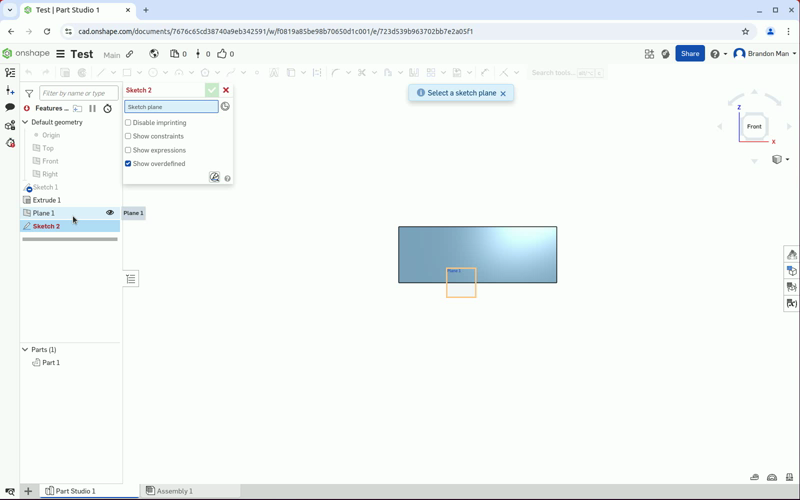
click(73, 215)
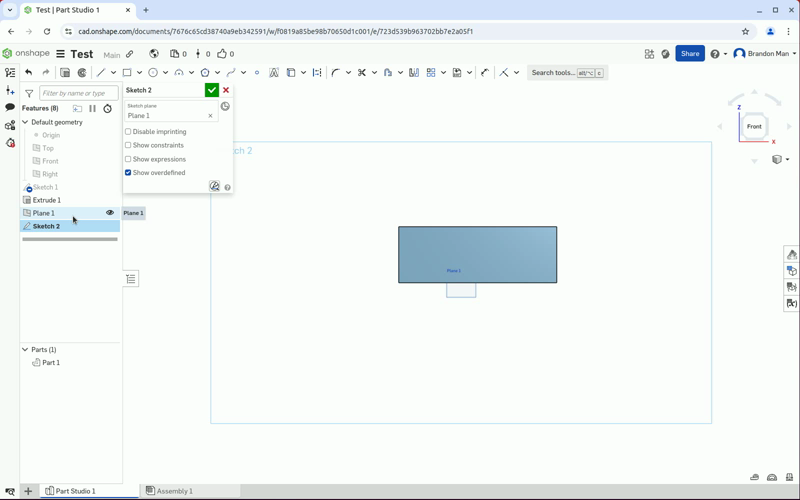
mouse_move(73, 352)
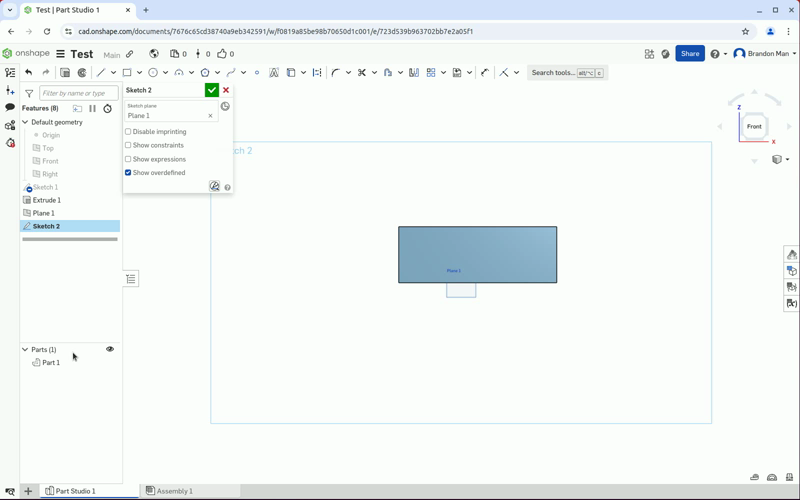
key(y)
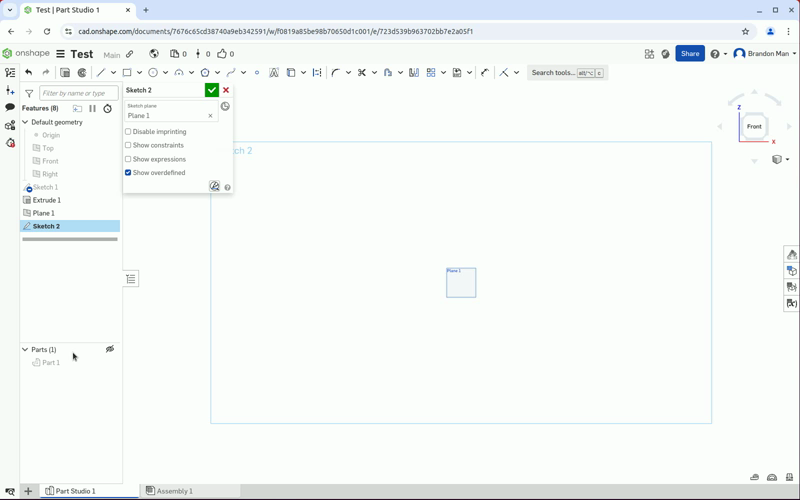
key(l)
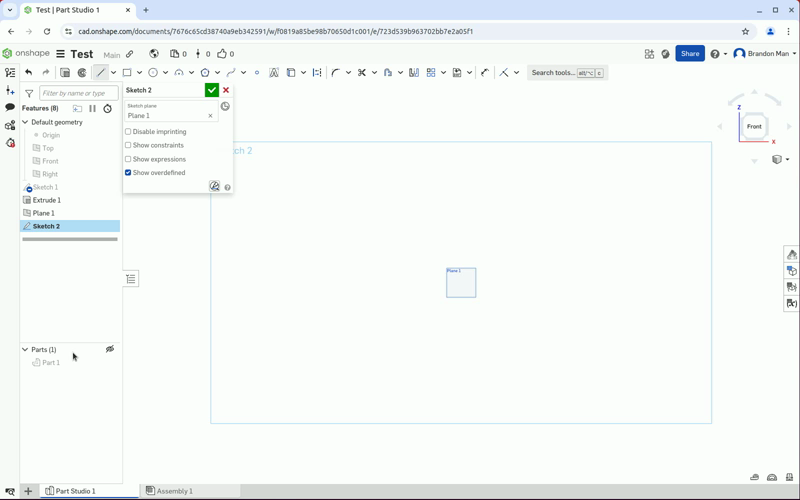
key_down(shift)
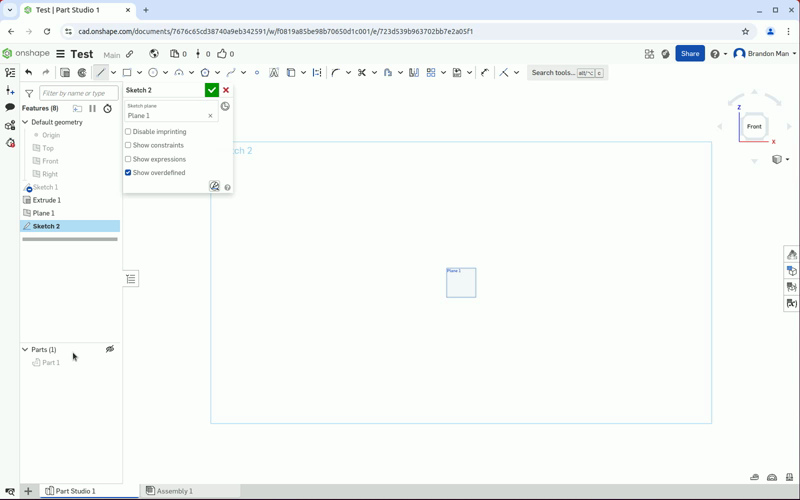
mouse_move(513, 270)
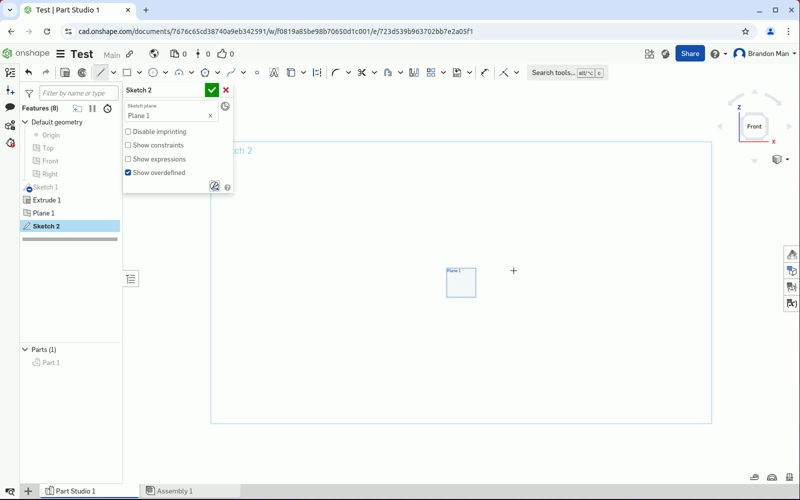
click(513, 270)
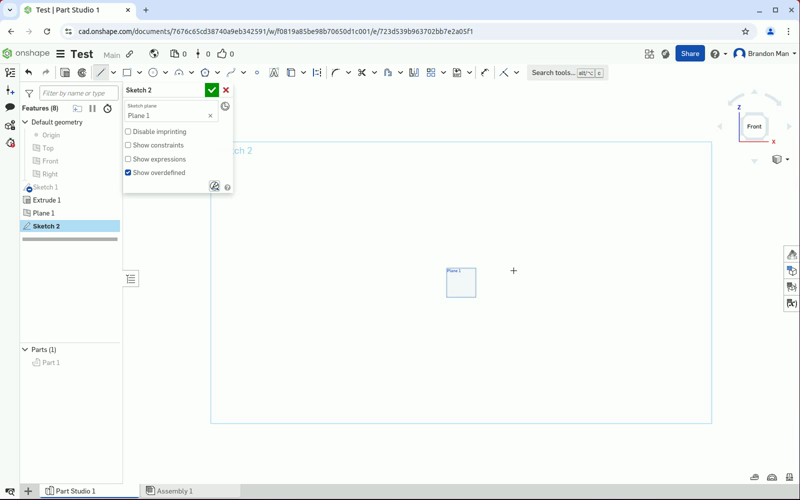
key_up(shift)
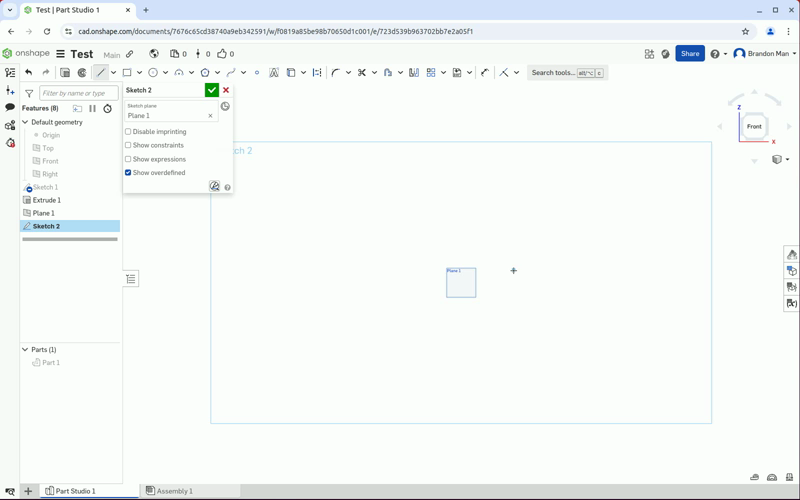
key_down(shift)
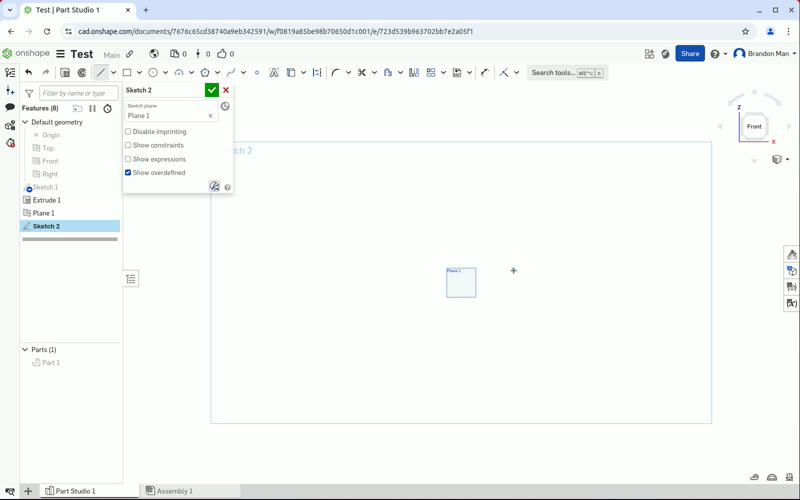
mouse_move(543, 270)
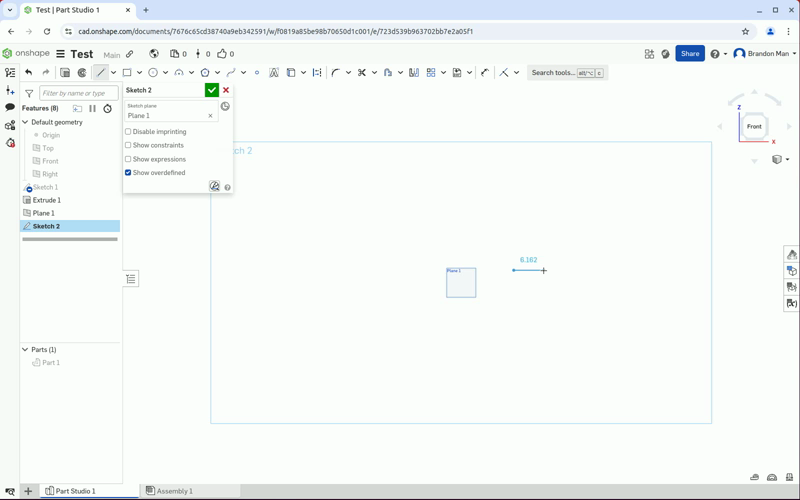
mouse_move(540, 270)
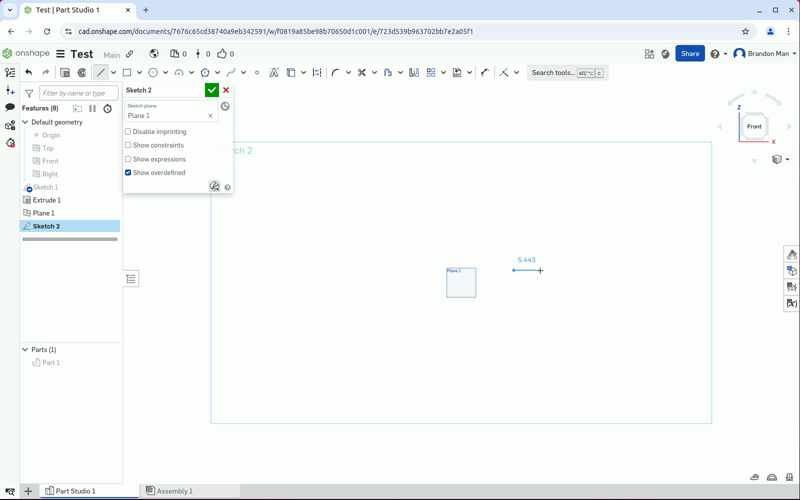
click(540, 270)
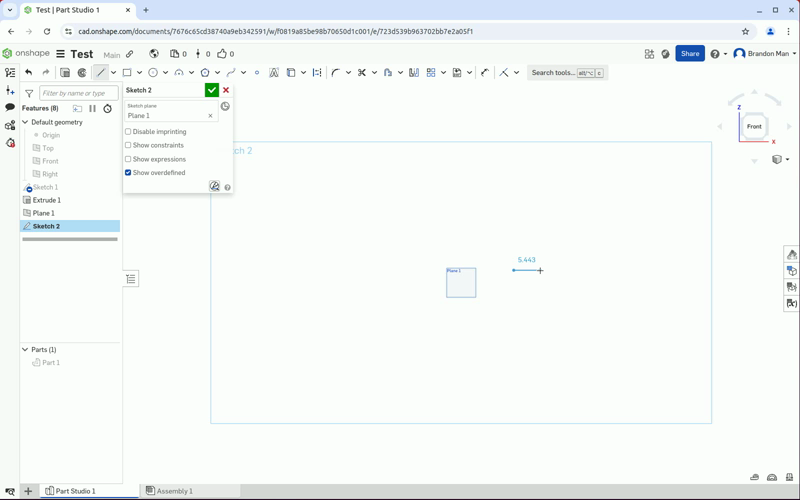
key_up(shift)
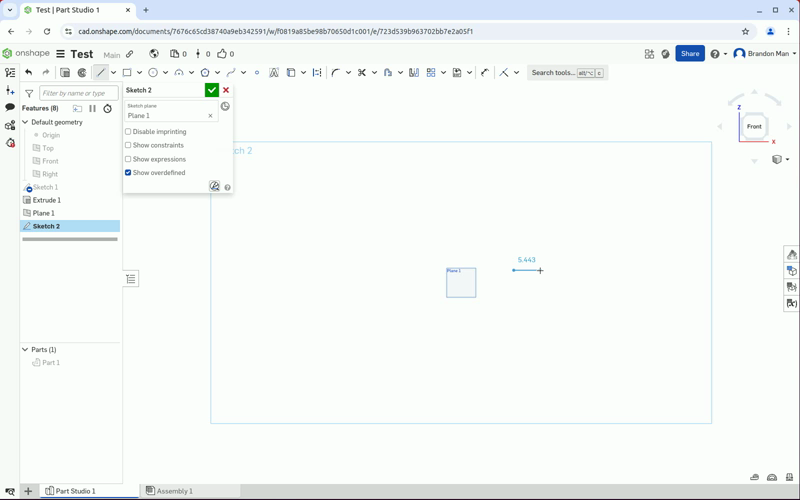
key_down(shift)
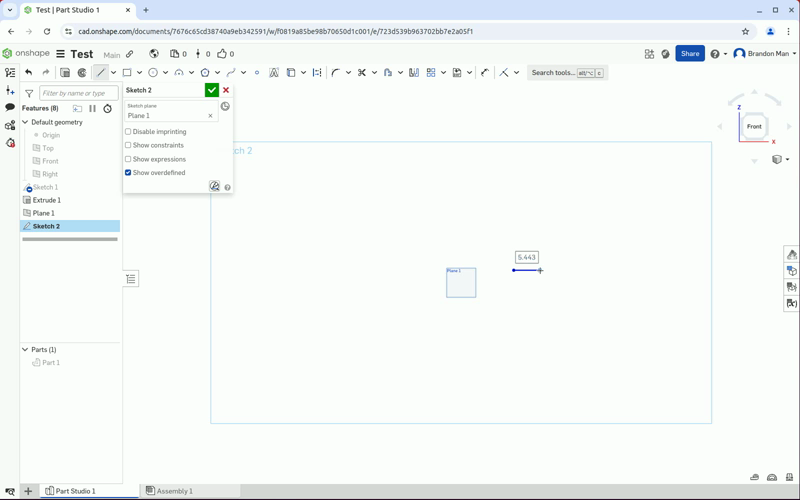
mouse_move(570, 270)
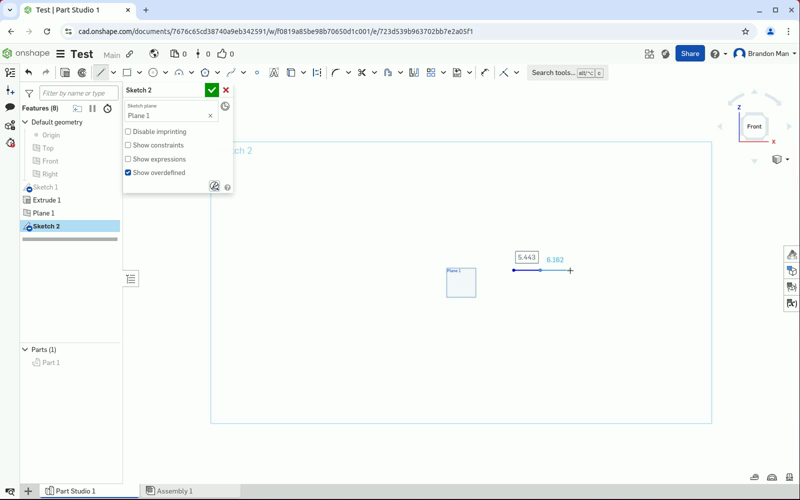
mouse_move(540, 243)
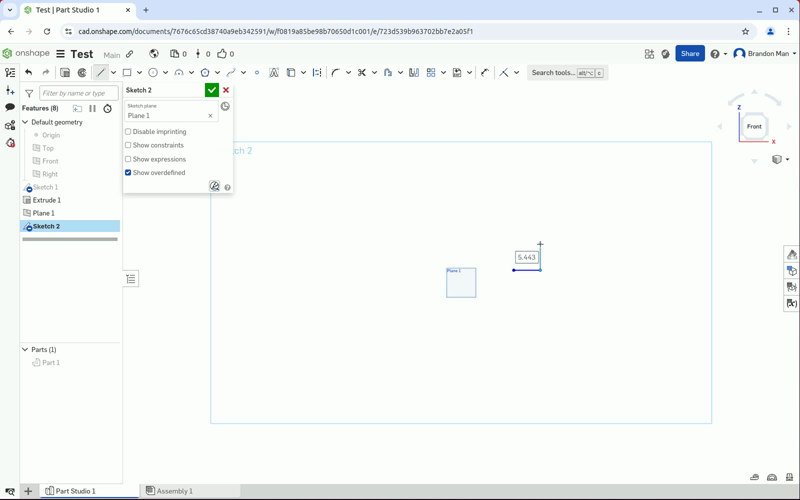
click(540, 243)
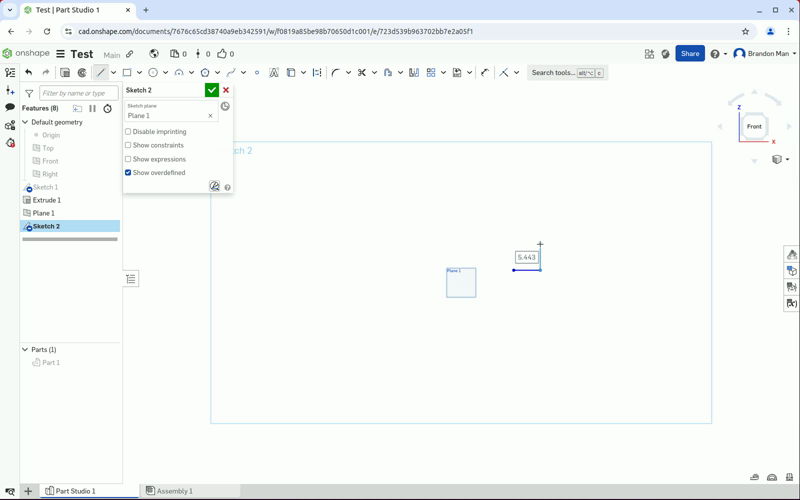
key_up(shift)
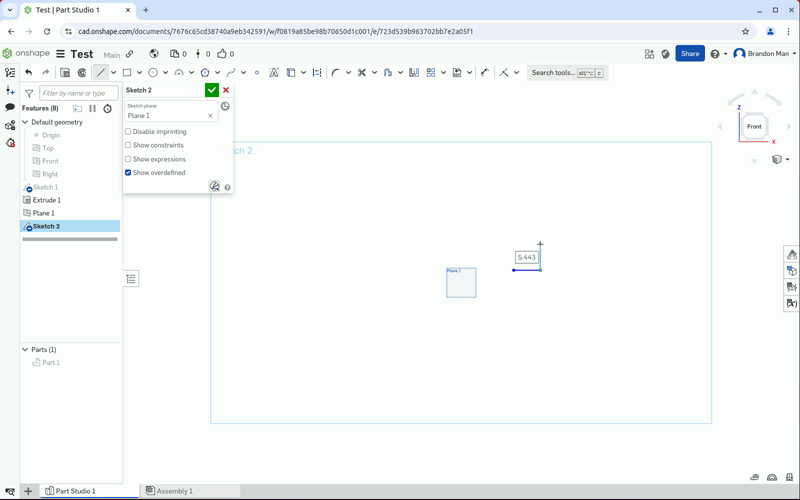
key_down(shift)
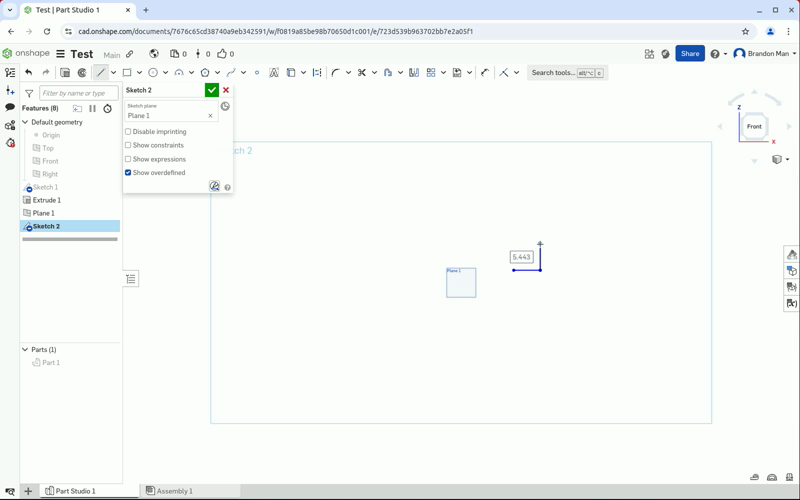
mouse_move(570, 243)
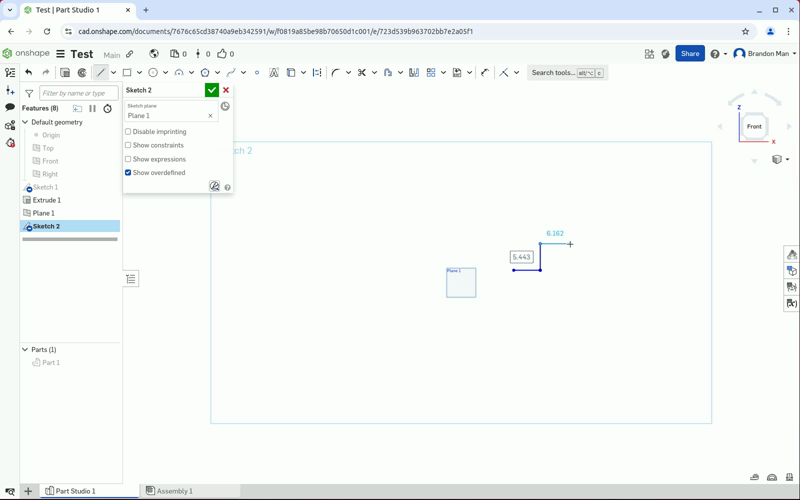
mouse_move(513, 243)
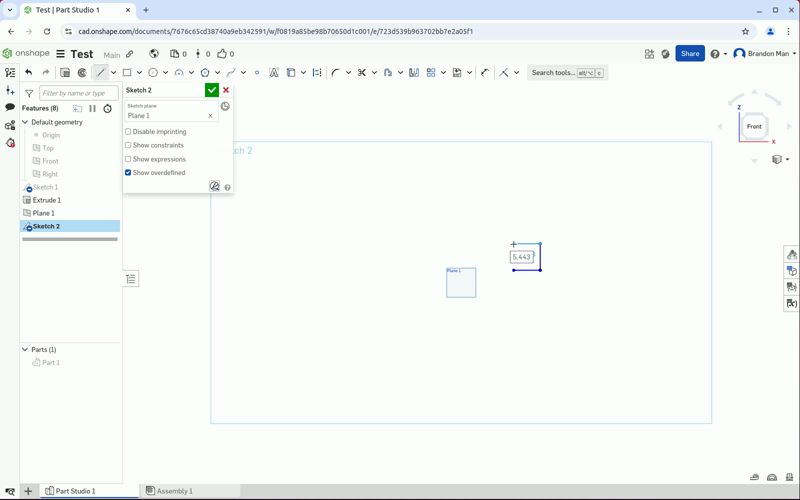
click(513, 243)
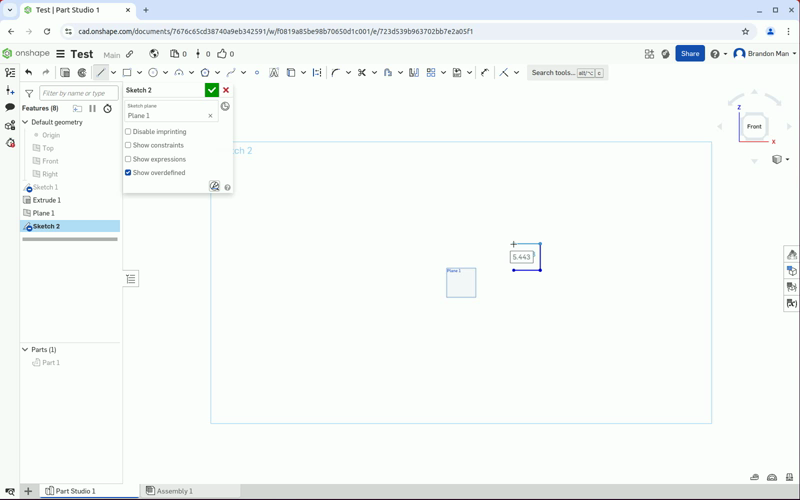
key_up(shift)
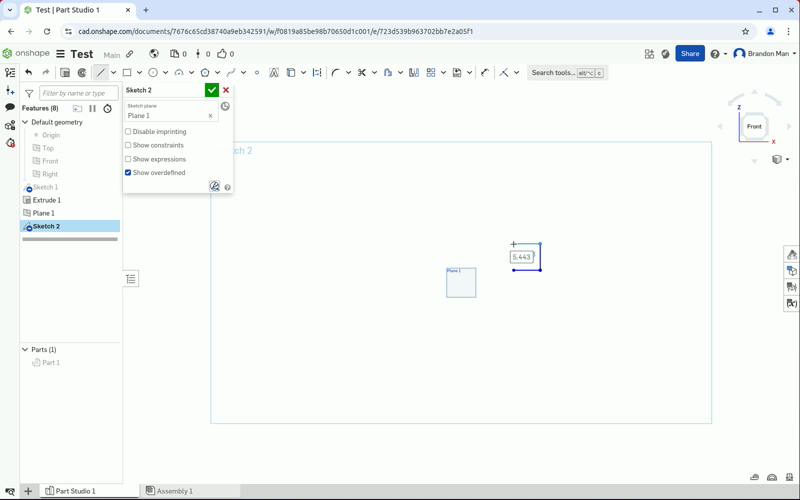
mouse_move(543, 243)
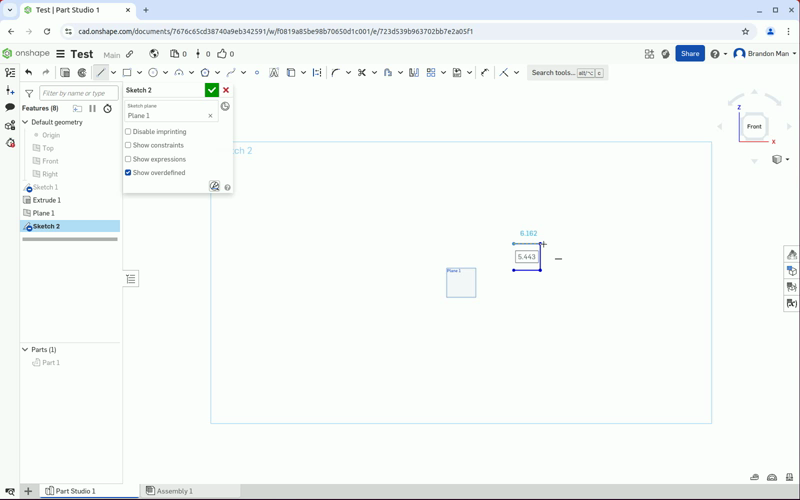
key_down(shift)
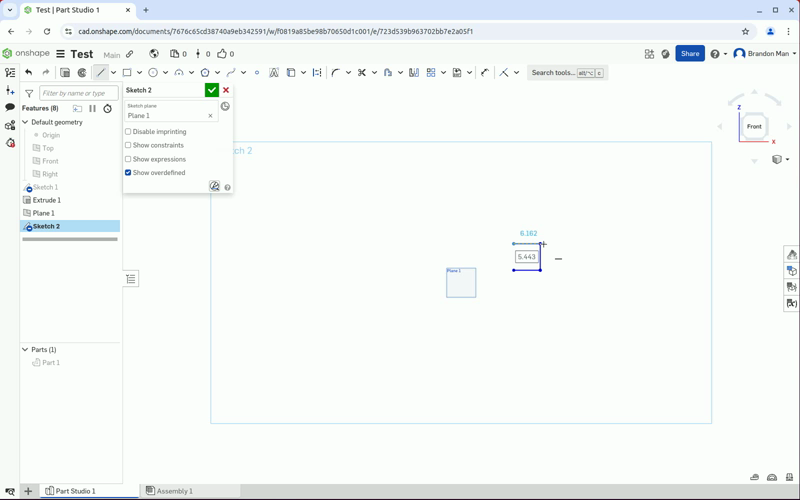
mouse_move(513, 270)
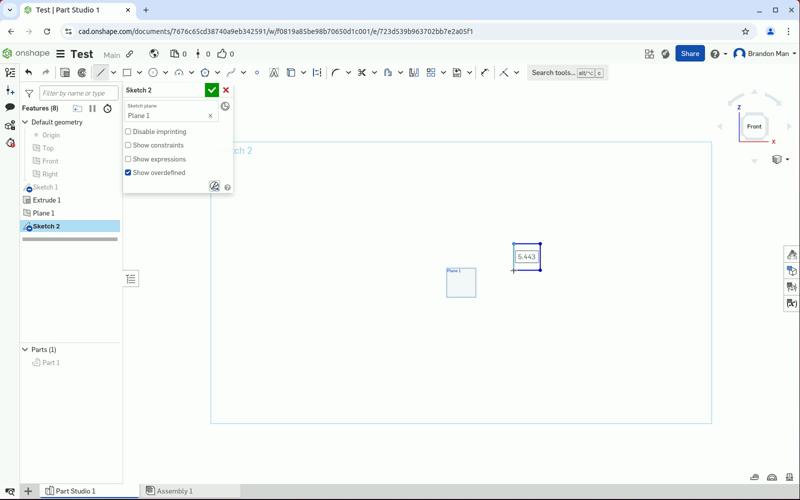
key_up(shift)
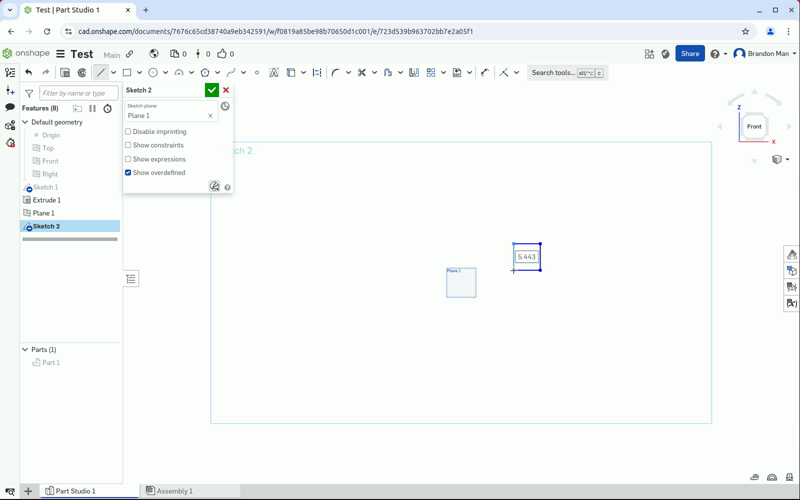
click(513, 270)
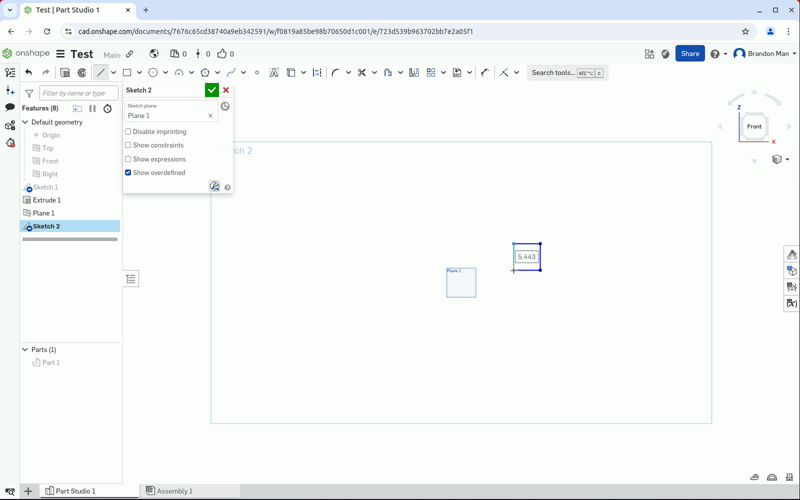
key(esc)
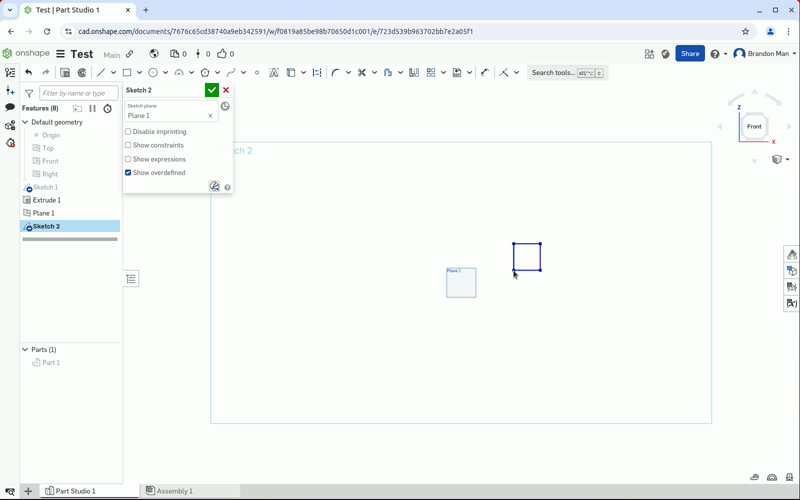
mouse_move(531, 246)
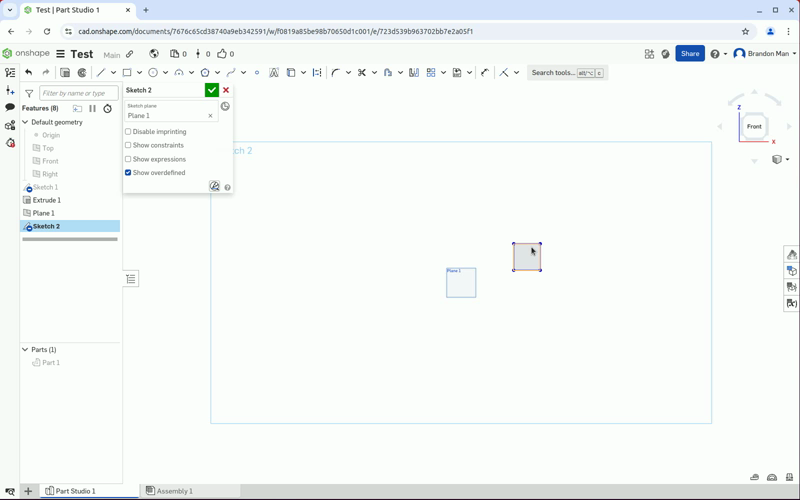
scroll(6)
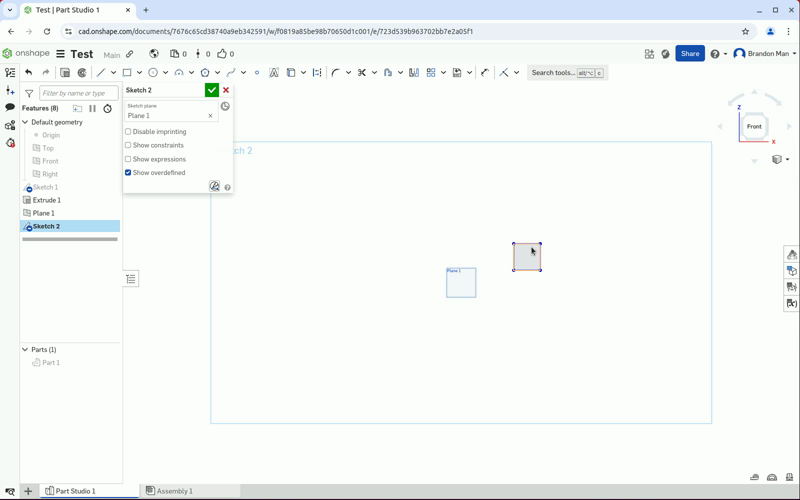
scroll(6)
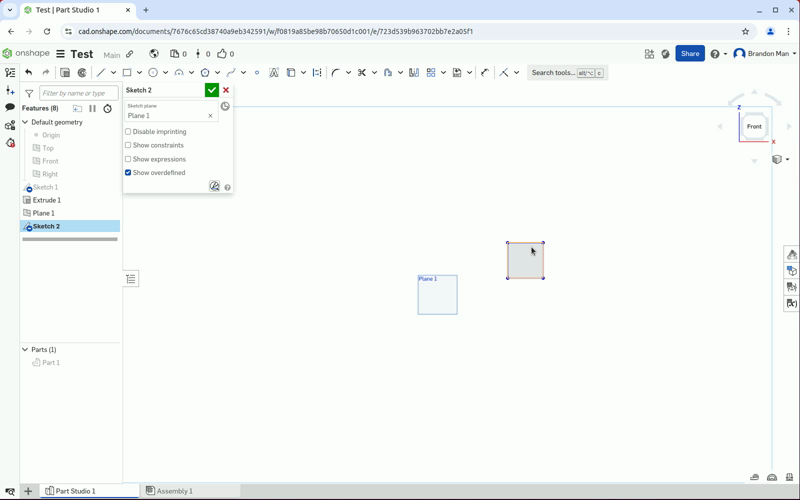
scroll(6)
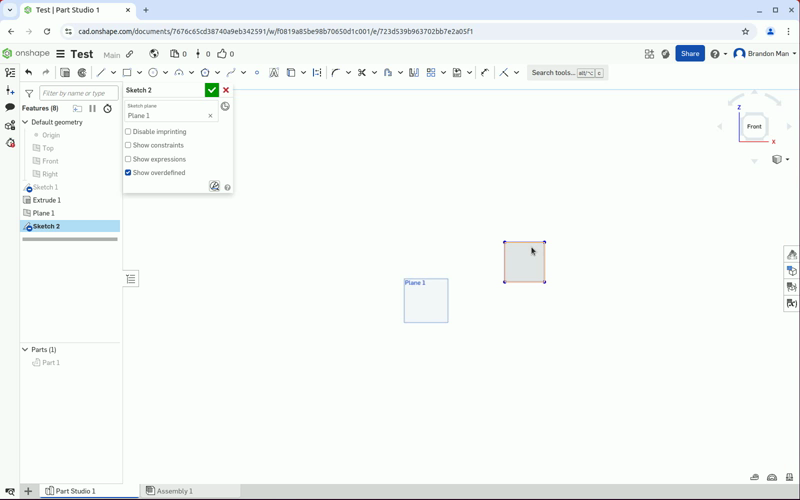
scroll(6)
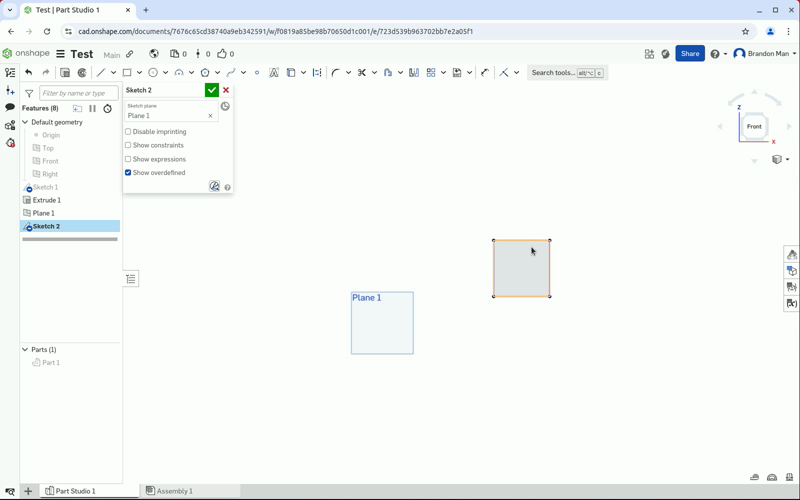
scroll(6)
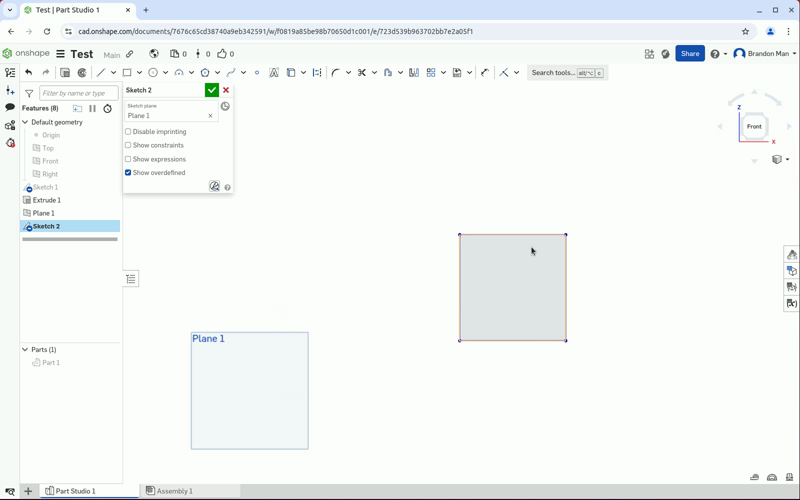
scroll(6)
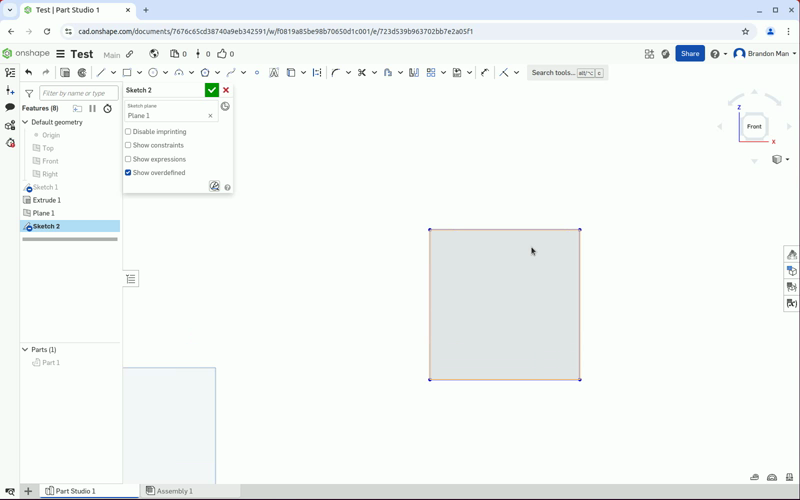
scroll(6)
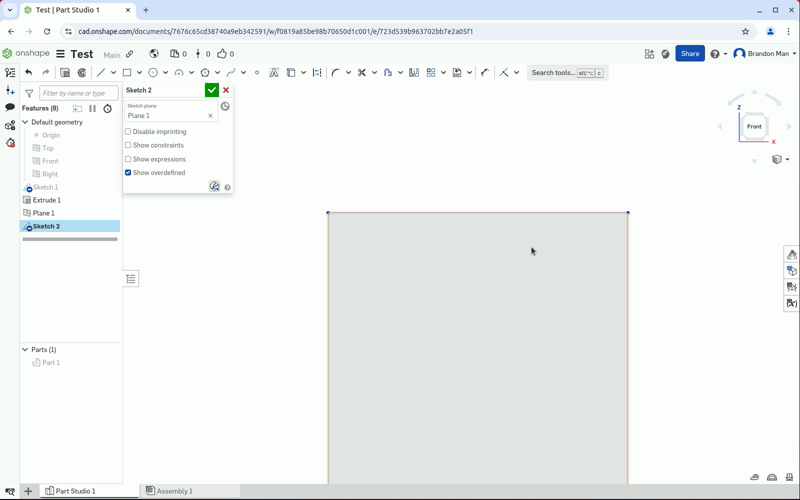
click(531, 246)
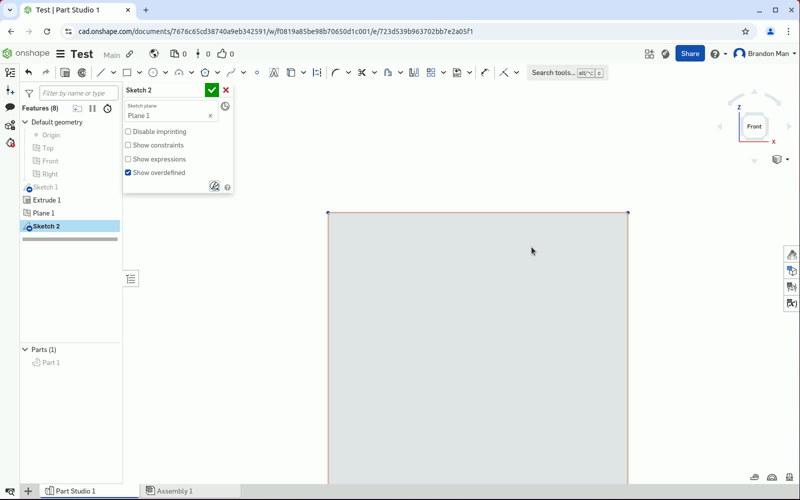
scroll(-6)
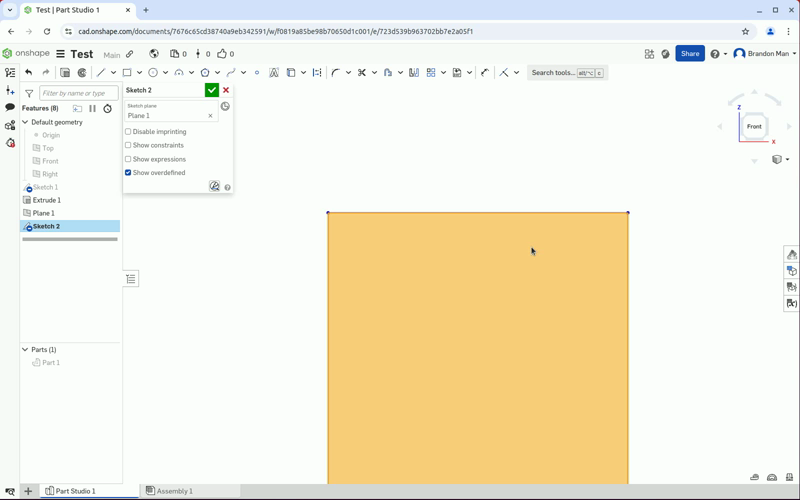
scroll(-6)
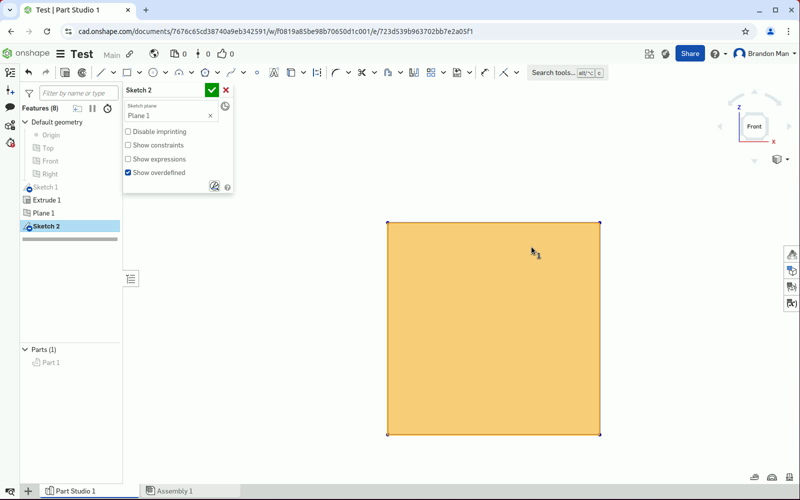
scroll(-6)
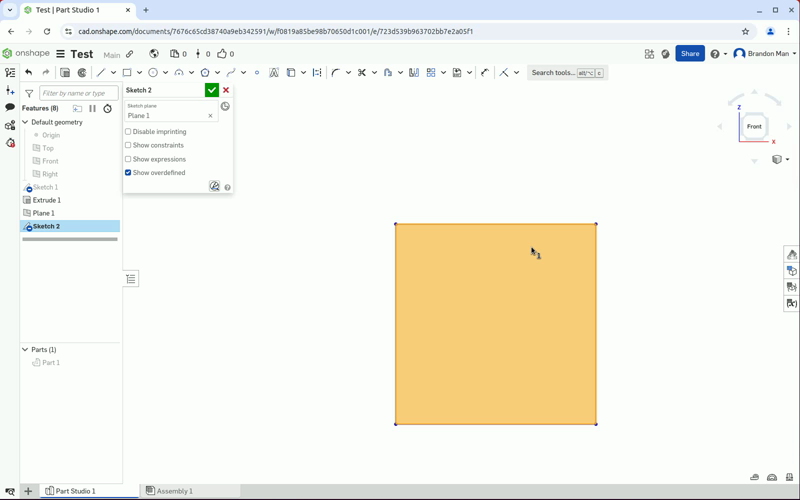
scroll(-6)
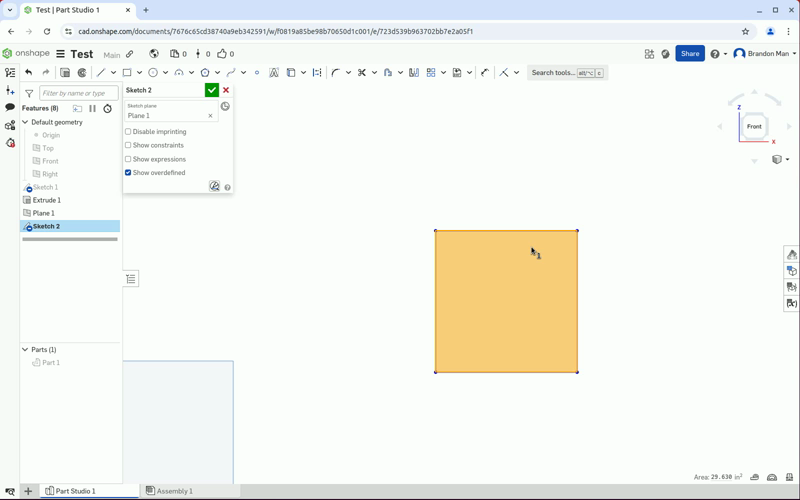
scroll(-6)
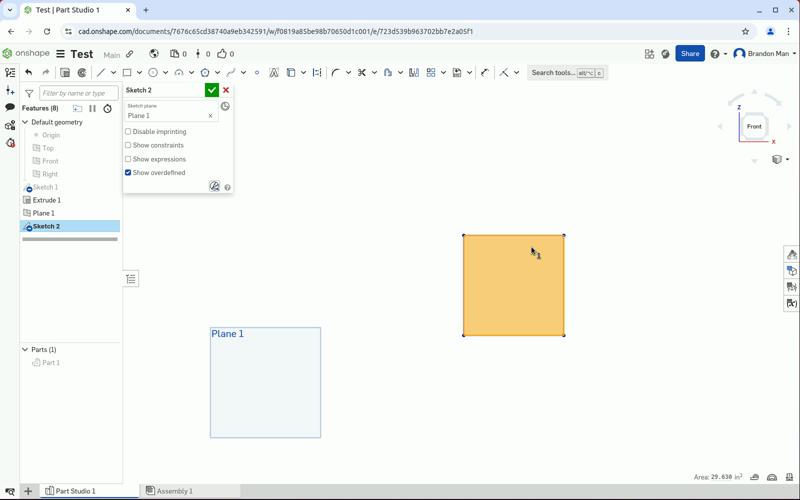
scroll(-6)
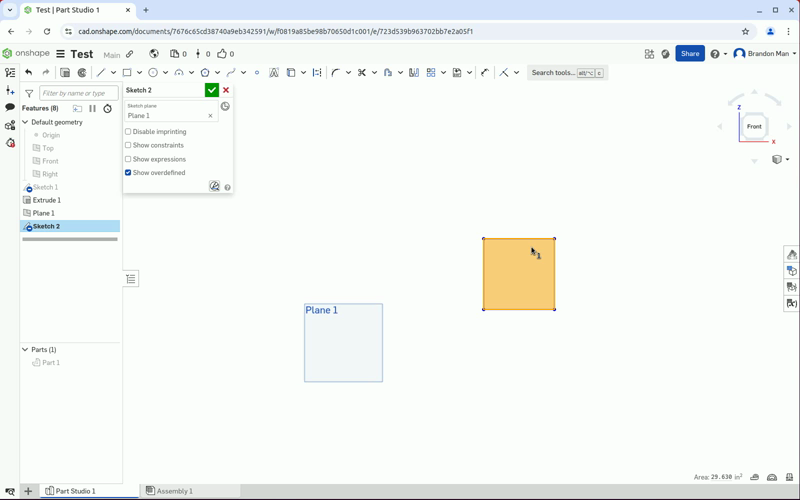
scroll(-6)
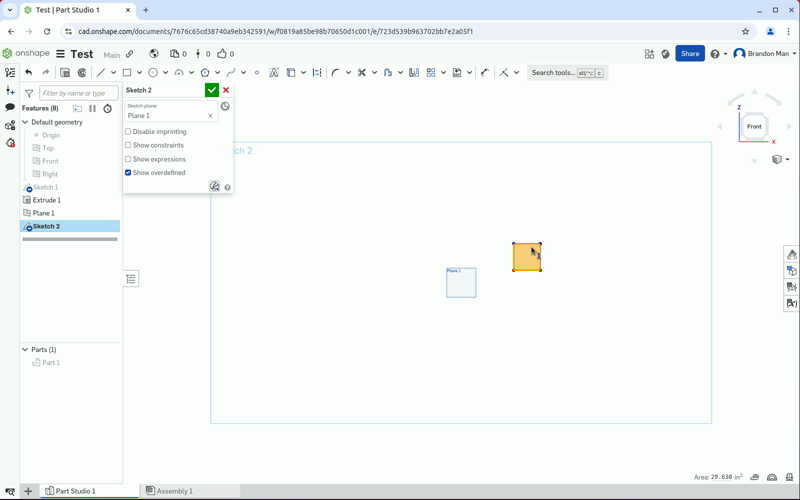
mouse_move(73, 352)
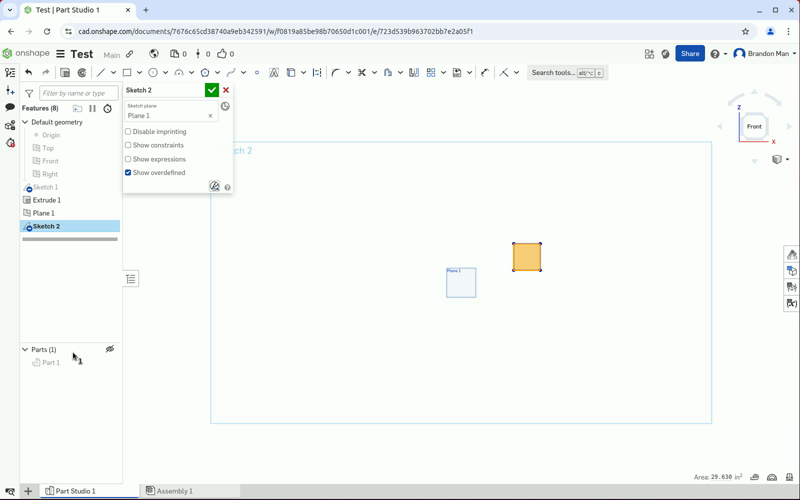
key(shift+y)
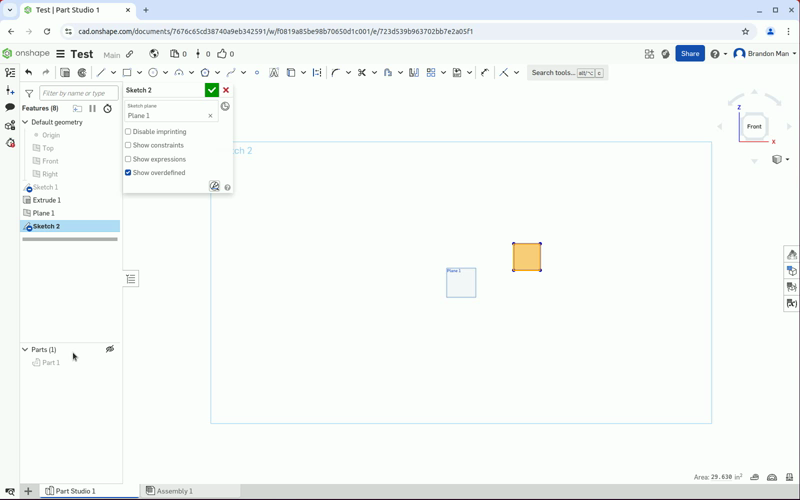
key(shift+e)
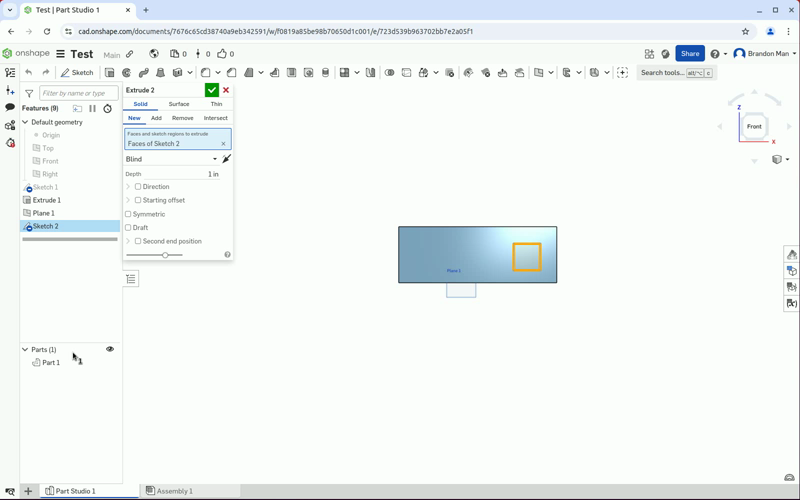
mouse_move(143, 106)
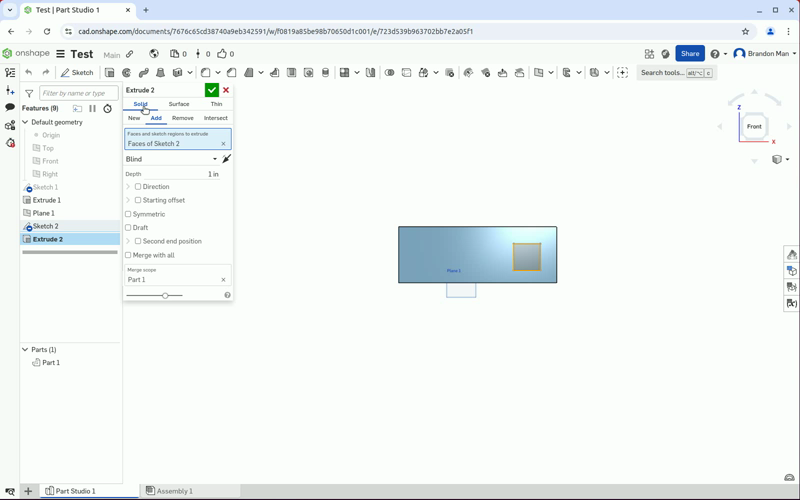
click(143, 106)
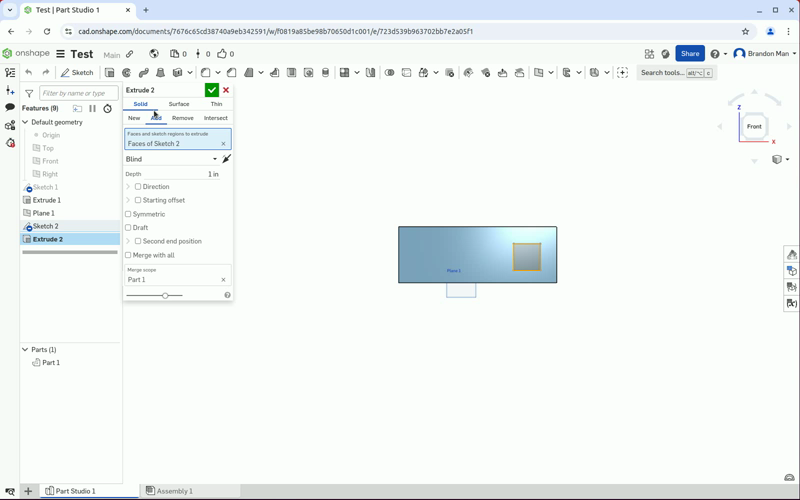
mouse_move(186, 120)
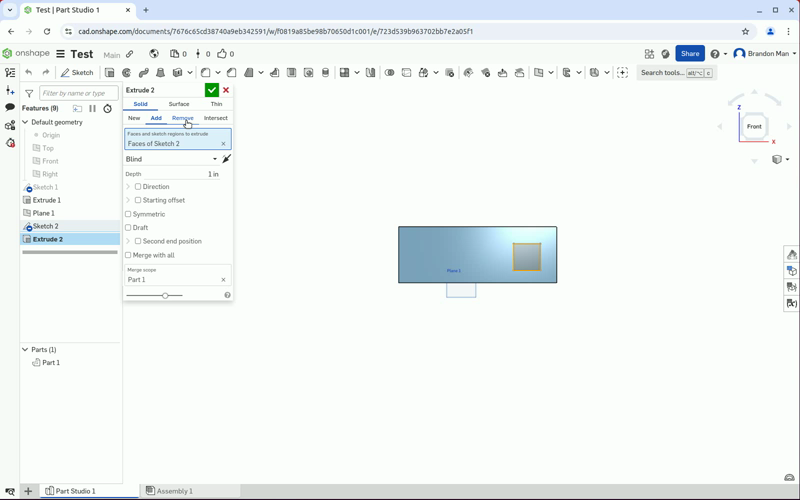
click(186, 120)
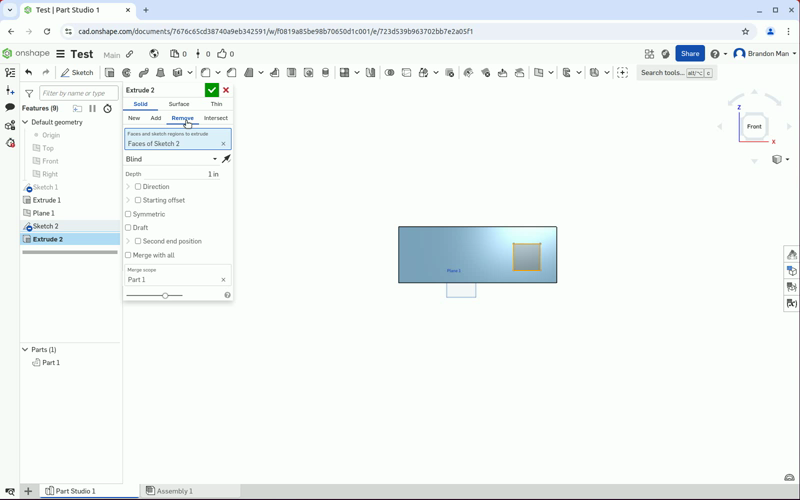
key(tab, 4)
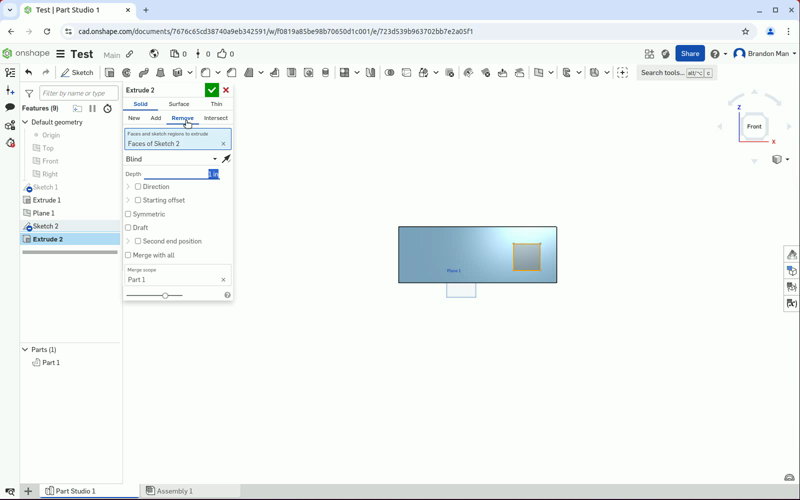
text(2.166)
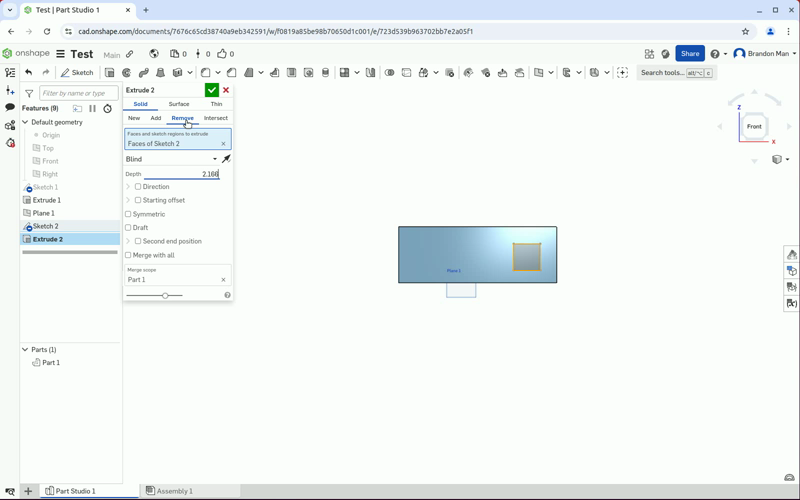
key(tab, 6)
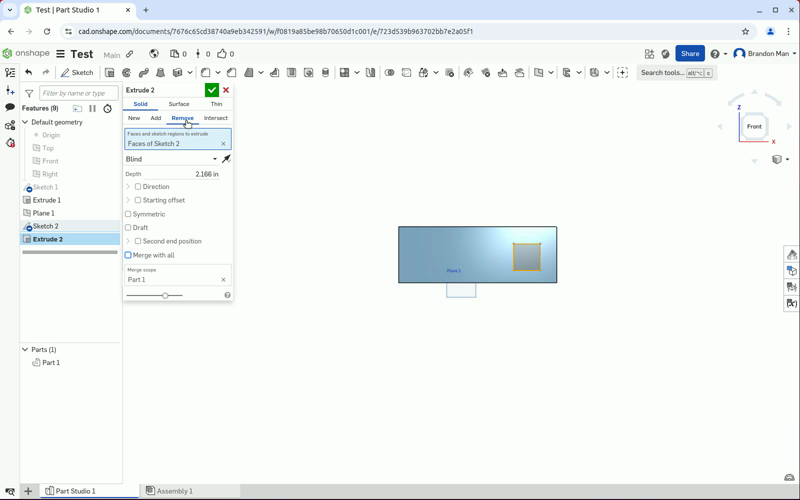
key(space)
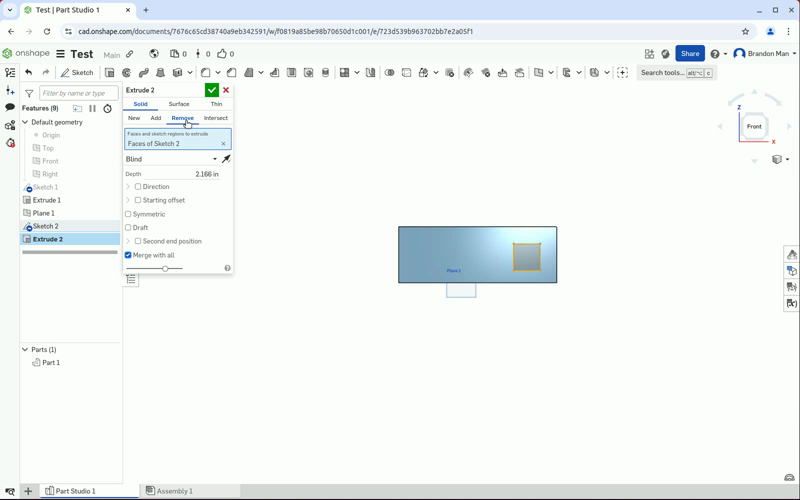
key(enter)
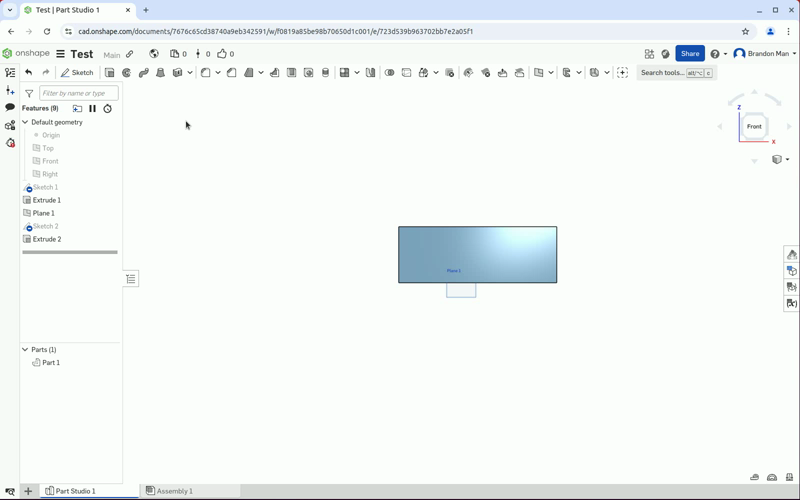
key(shift+h)
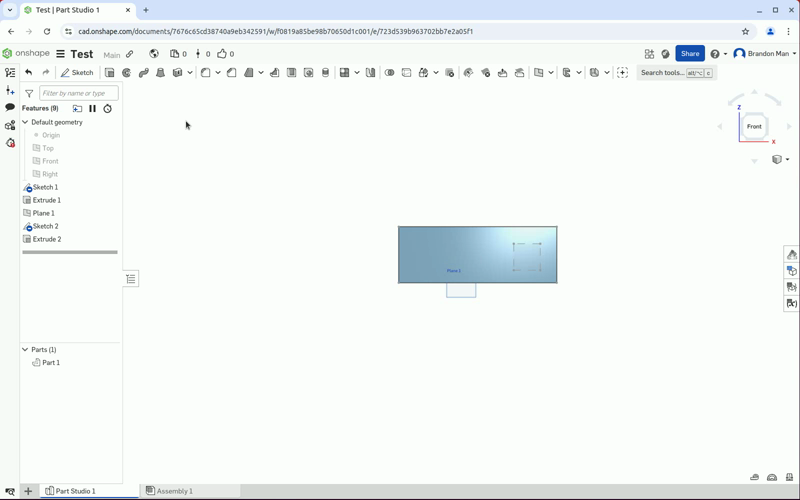
key(shift+h)
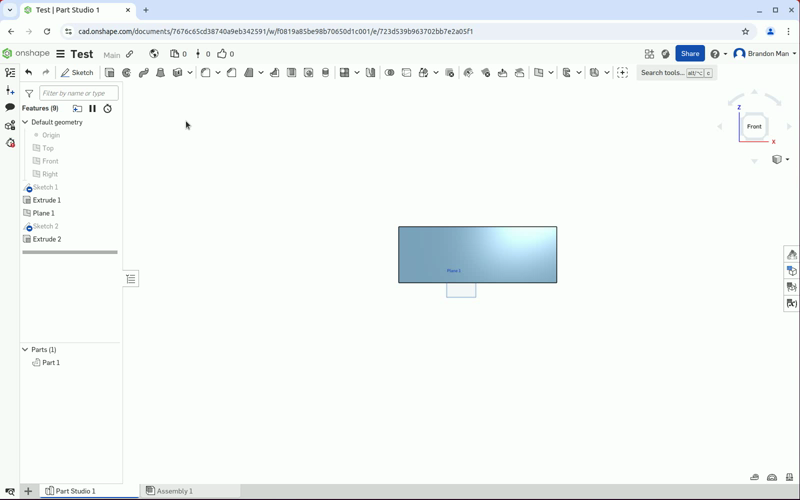
mouse_move(73, 189)
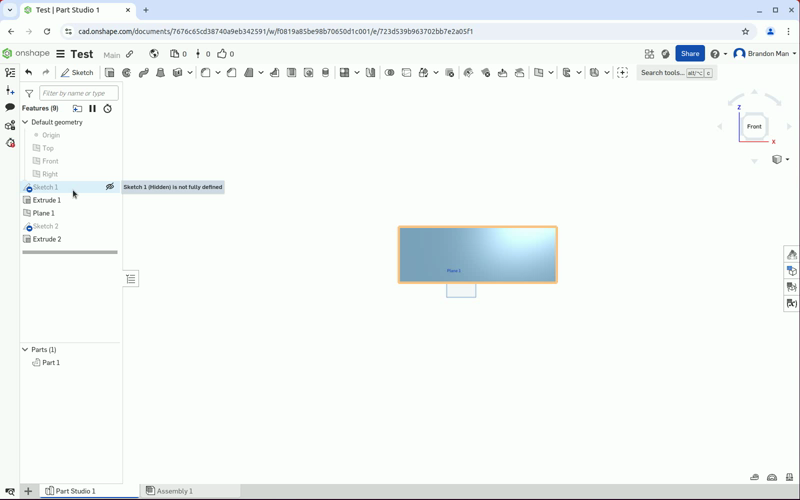
click(73, 189)
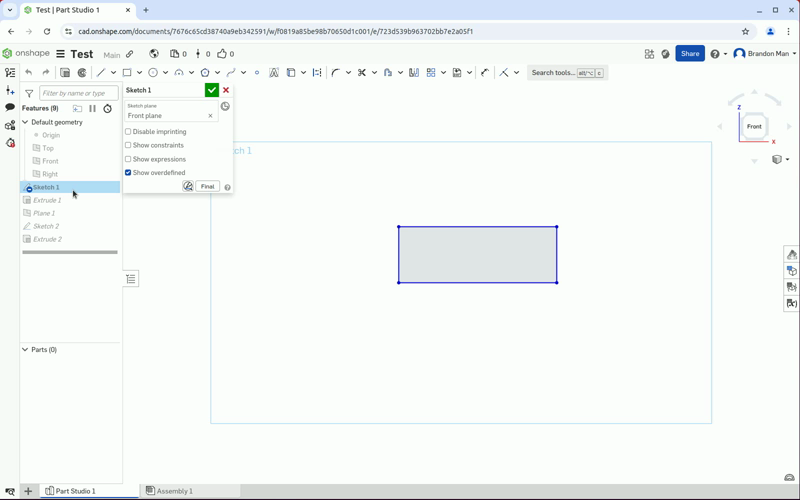
mouse_move(229, 92)
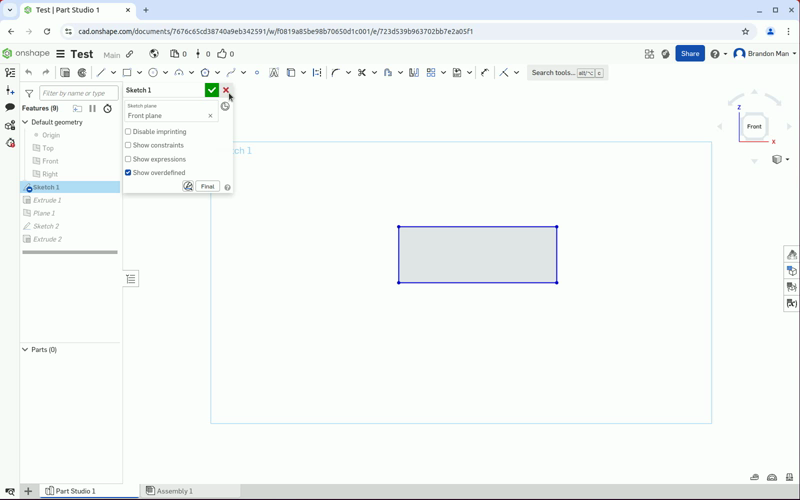
click(229, 92)
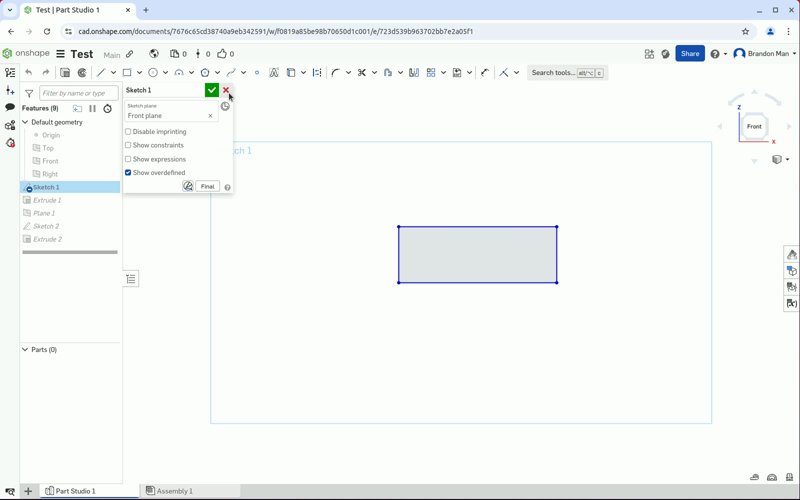
key(shift+s)
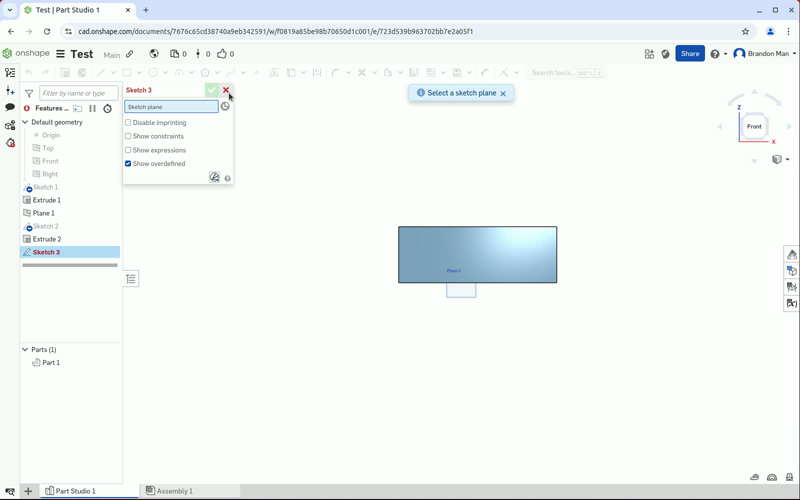
mouse_move(73, 163)
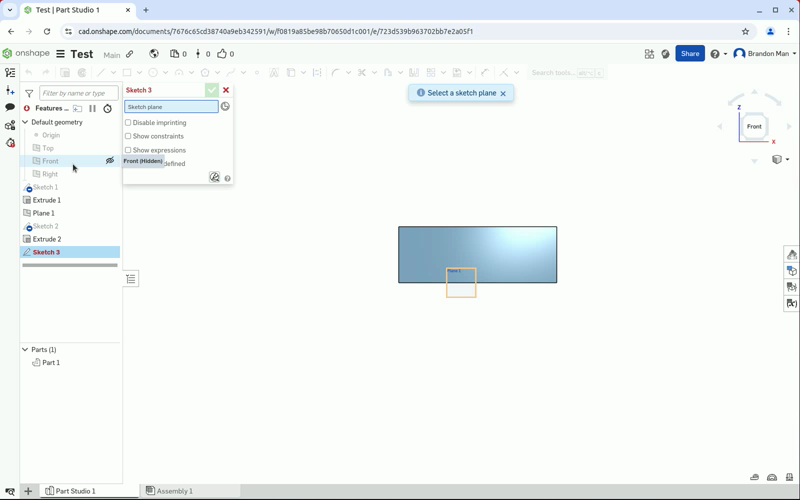
click(73, 163)
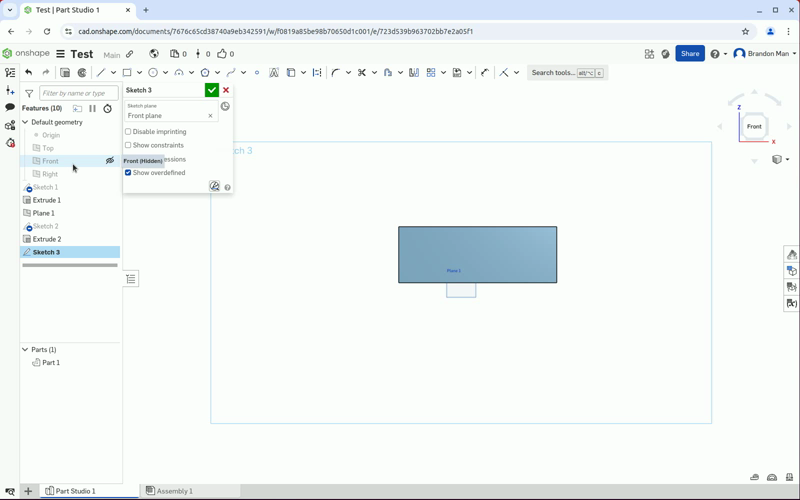
mouse_move(73, 352)
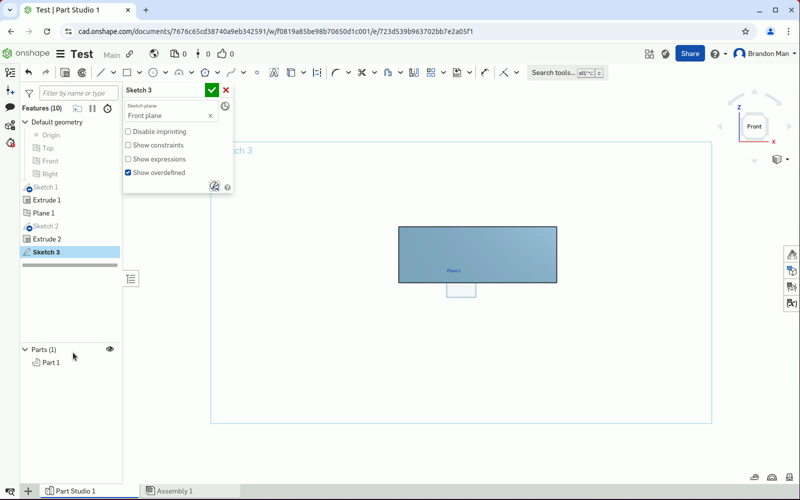
key(y)
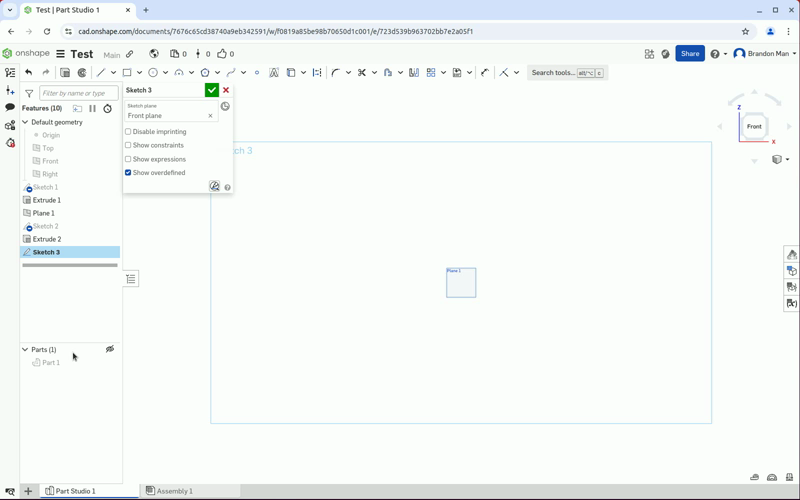
key(l)
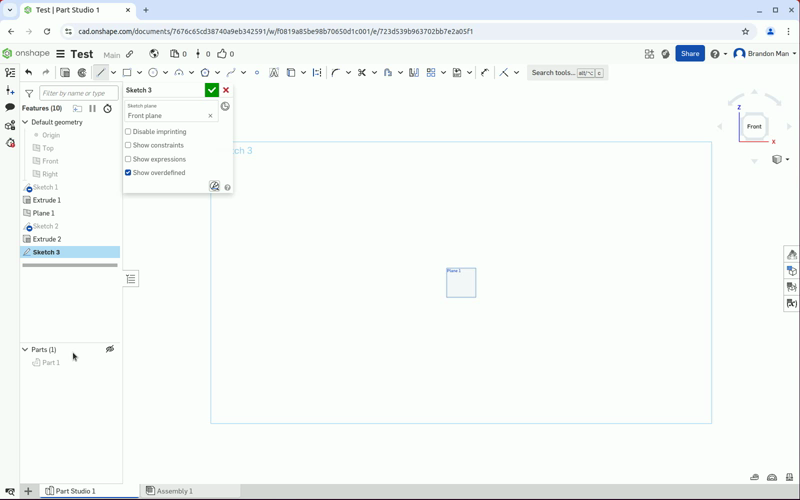
key_down(shift)
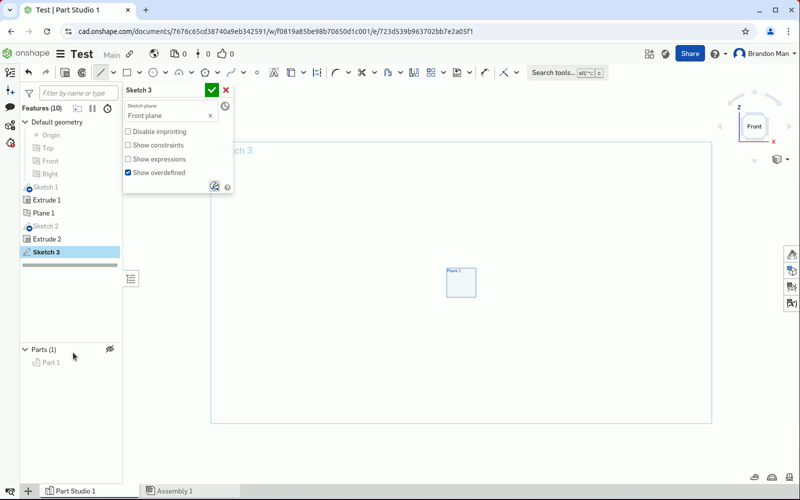
mouse_move(532, 195)
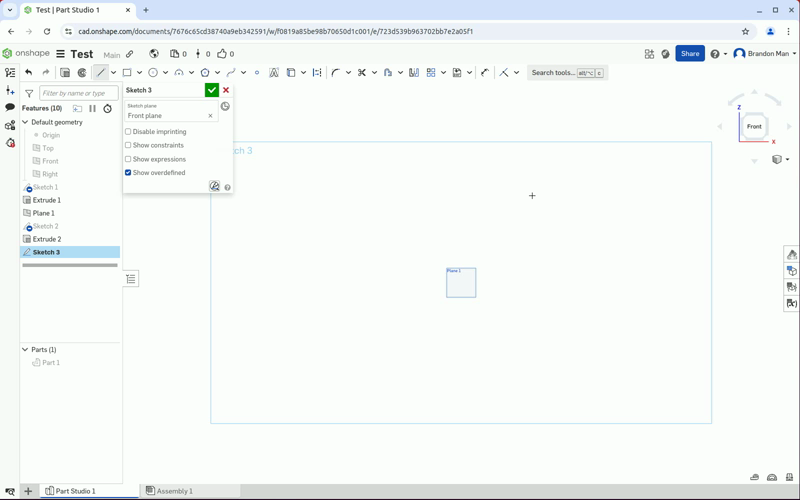
click(532, 195)
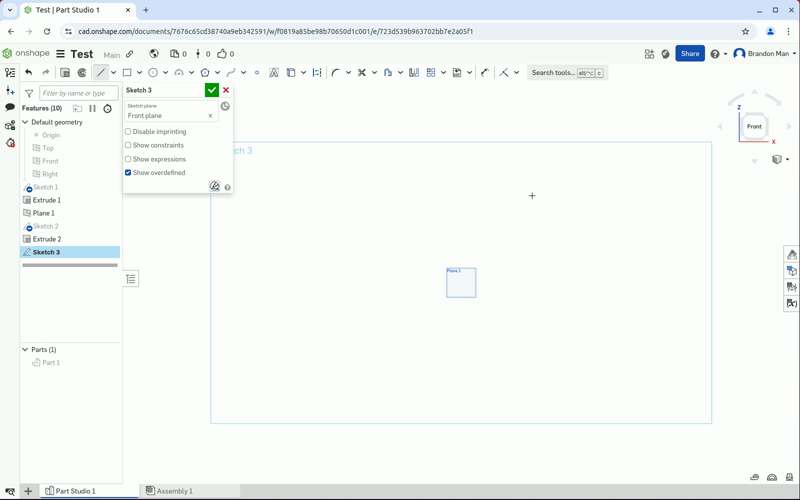
key_up(shift)
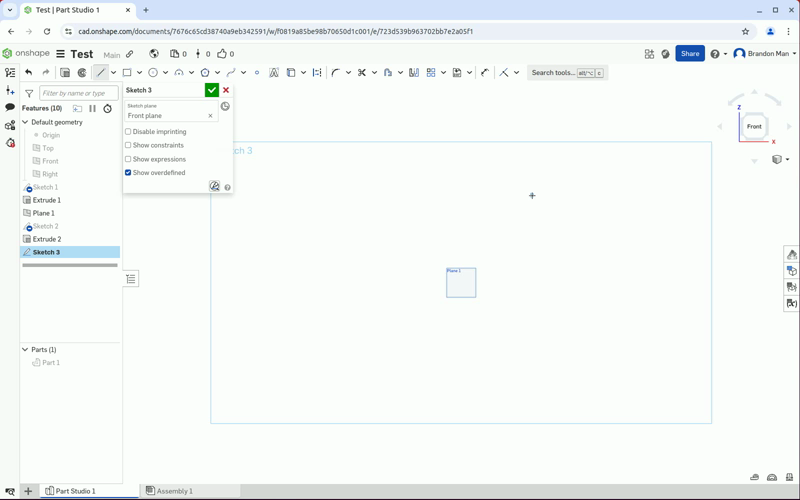
key_down(shift)
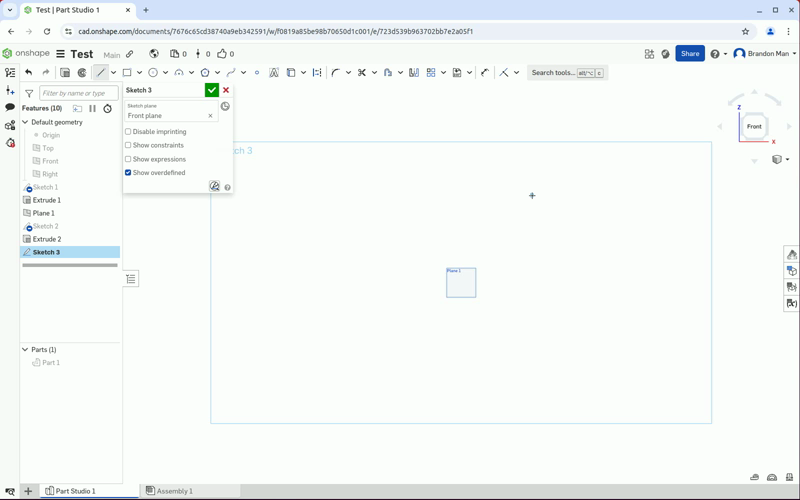
mouse_move(562, 195)
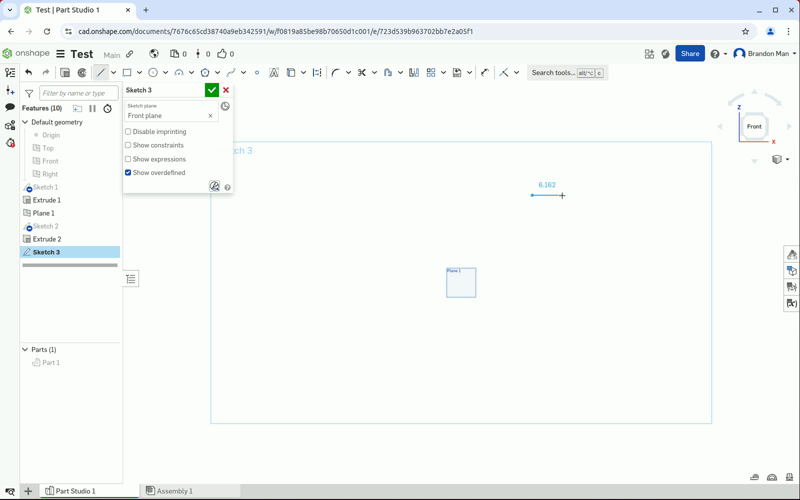
mouse_move(558, 195)
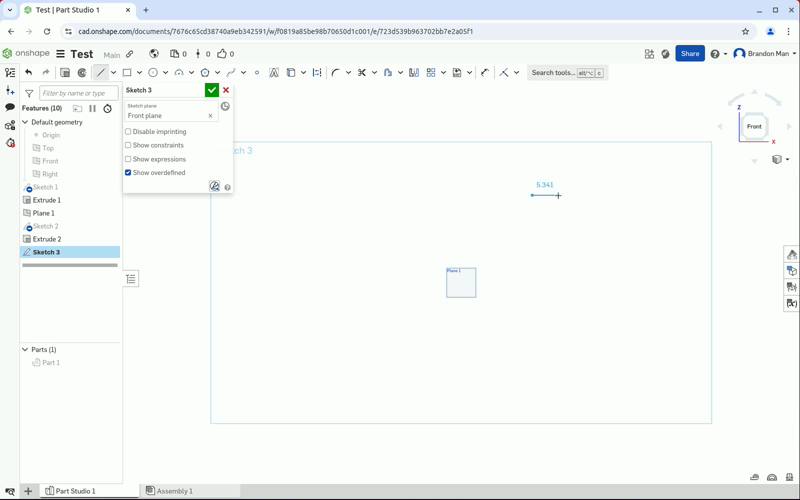
click(558, 195)
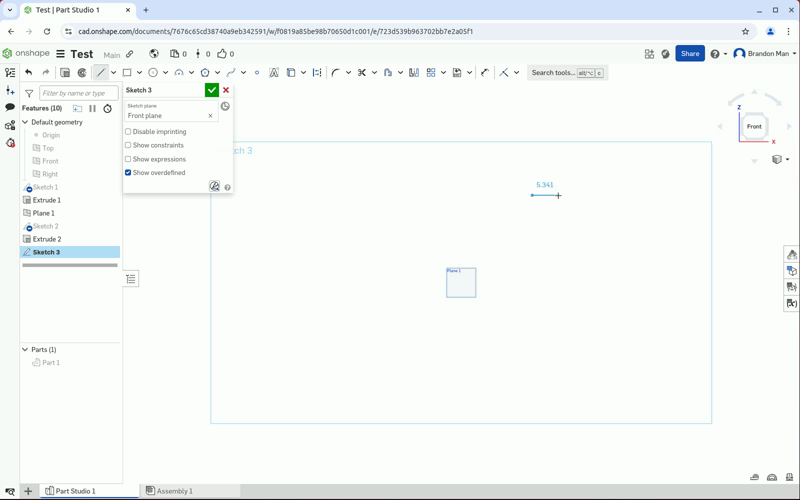
key_up(shift)
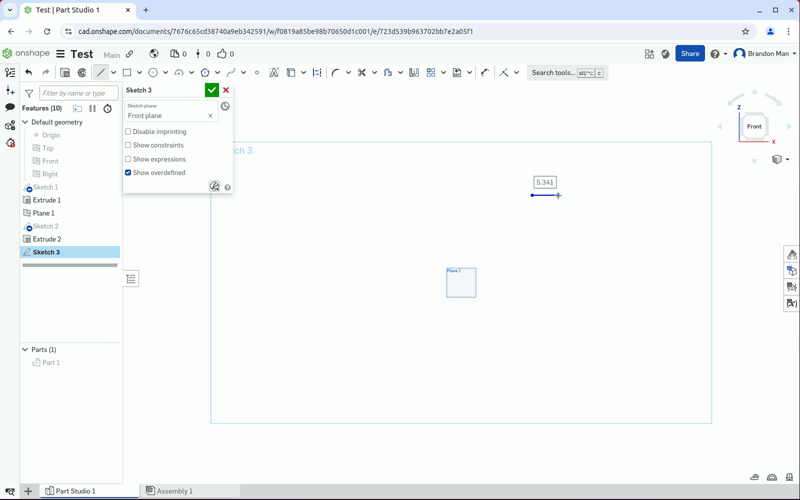
key_down(shift)
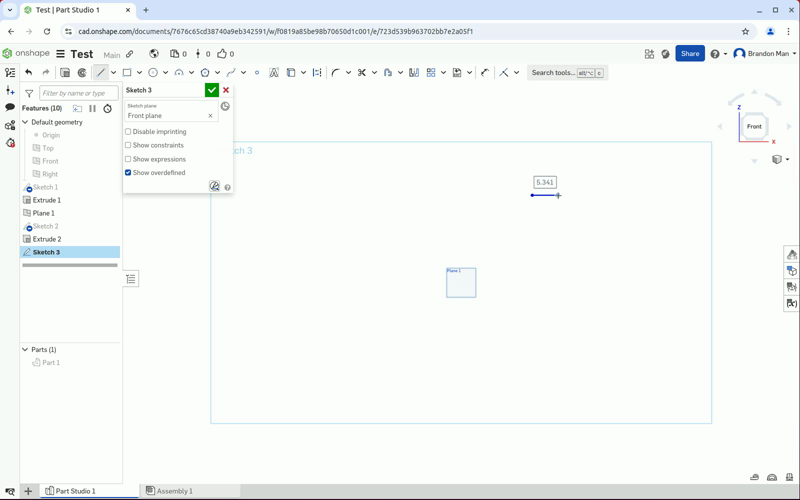
mouse_move(588, 195)
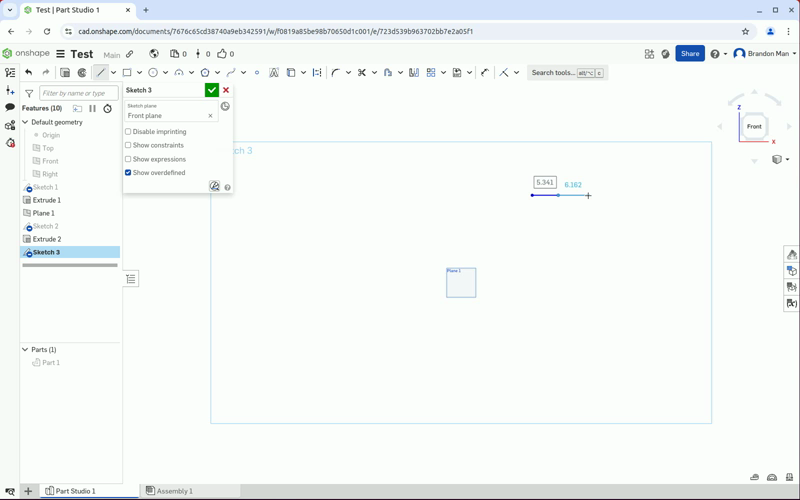
mouse_move(558, 169)
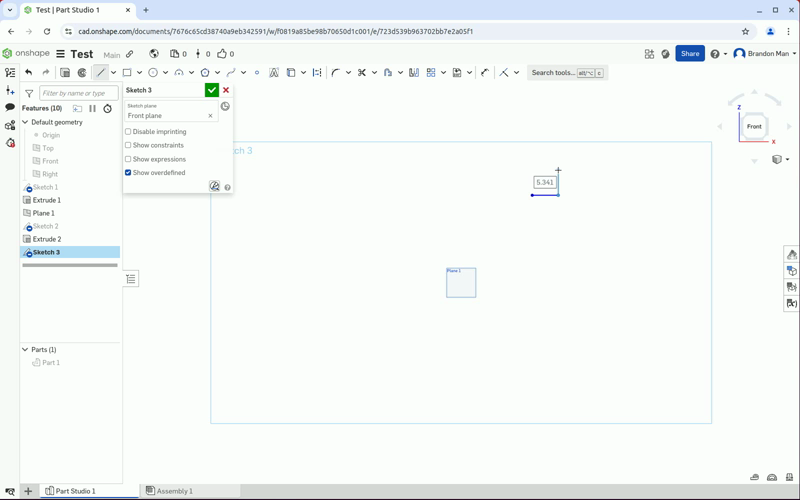
click(558, 169)
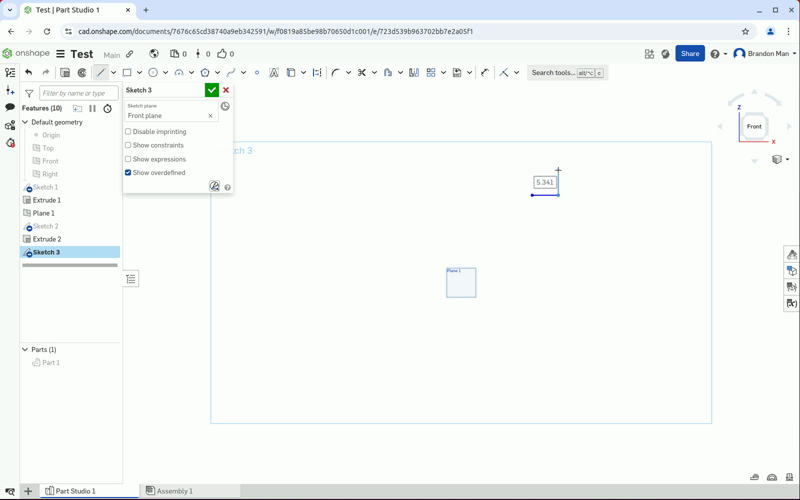
key_up(shift)
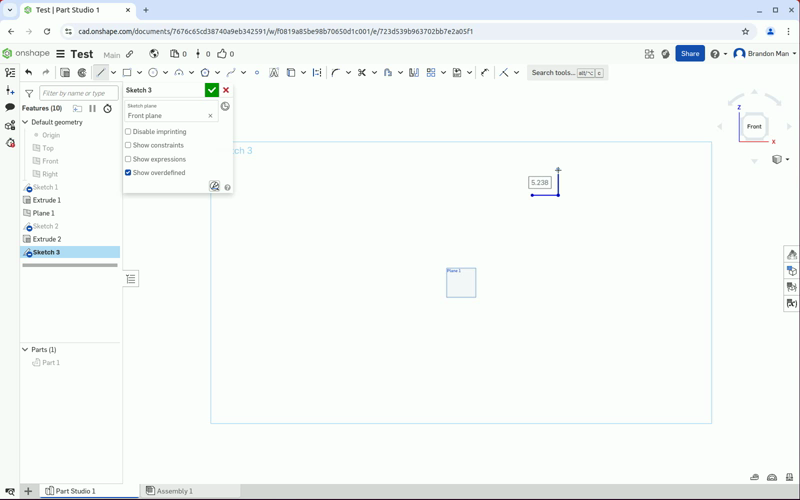
key_down(shift)
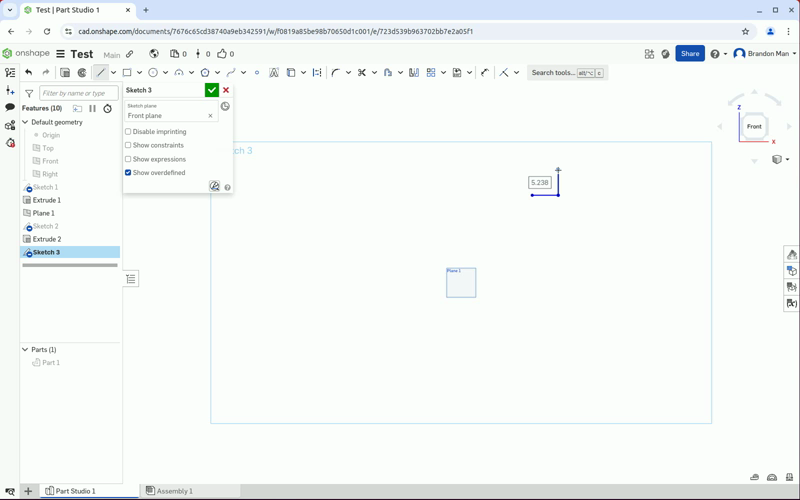
mouse_move(588, 169)
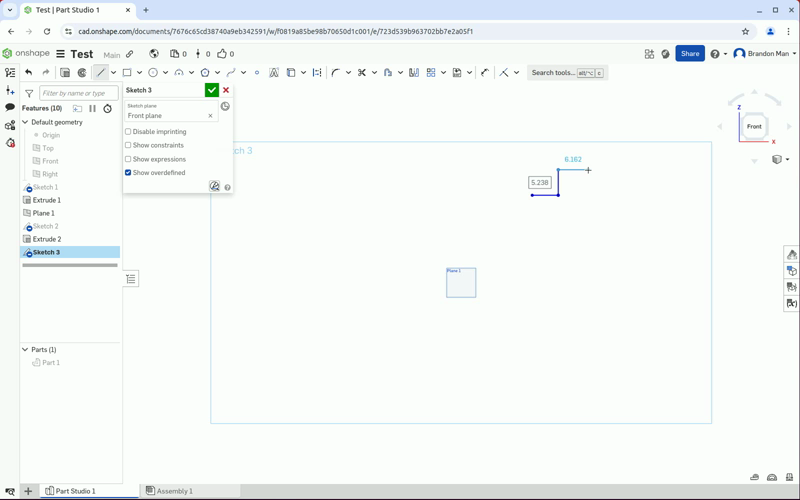
mouse_move(532, 169)
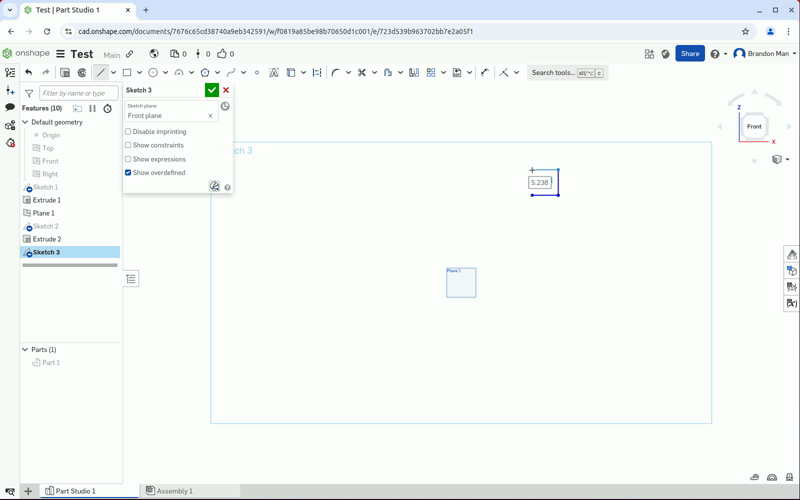
click(532, 169)
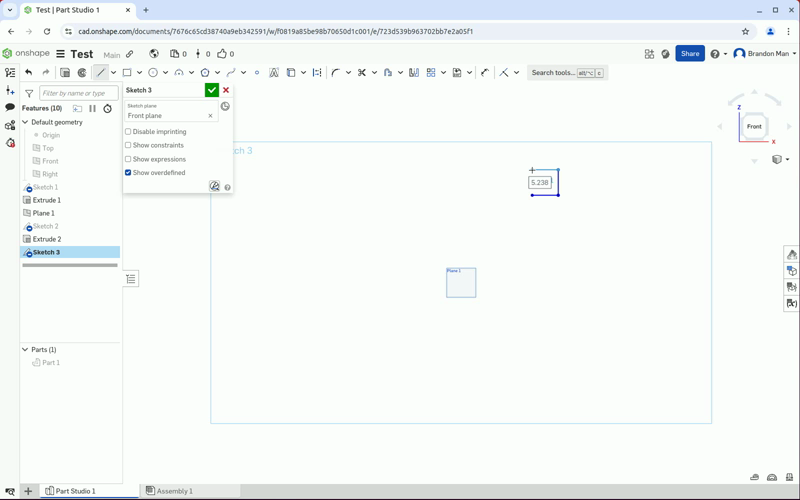
key_up(shift)
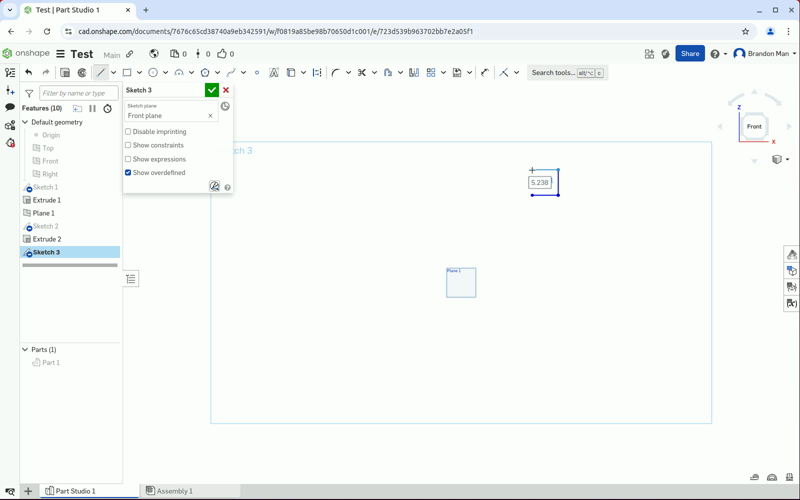
mouse_move(562, 169)
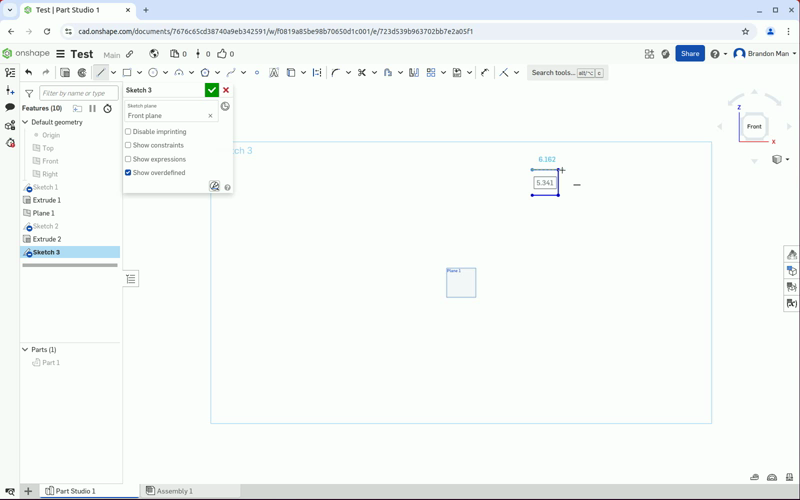
key_down(shift)
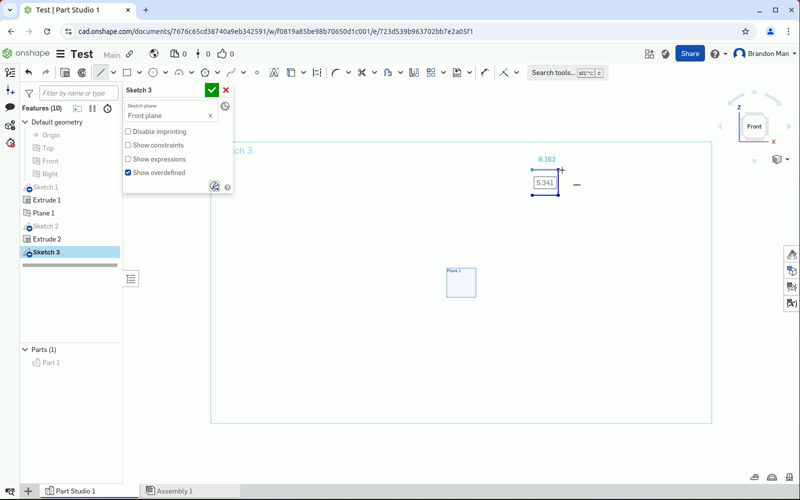
mouse_move(532, 195)
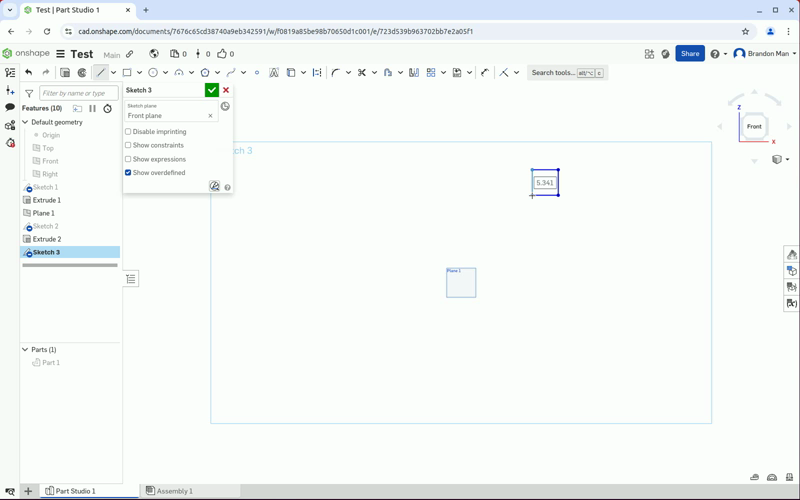
key_up(shift)
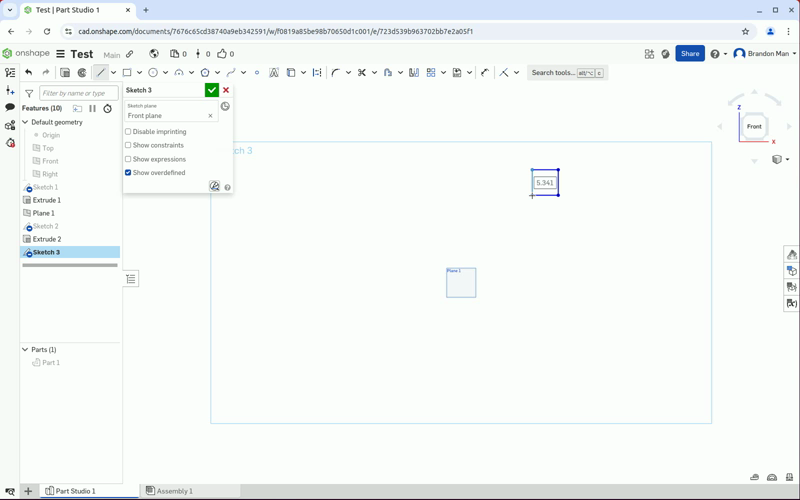
click(532, 195)
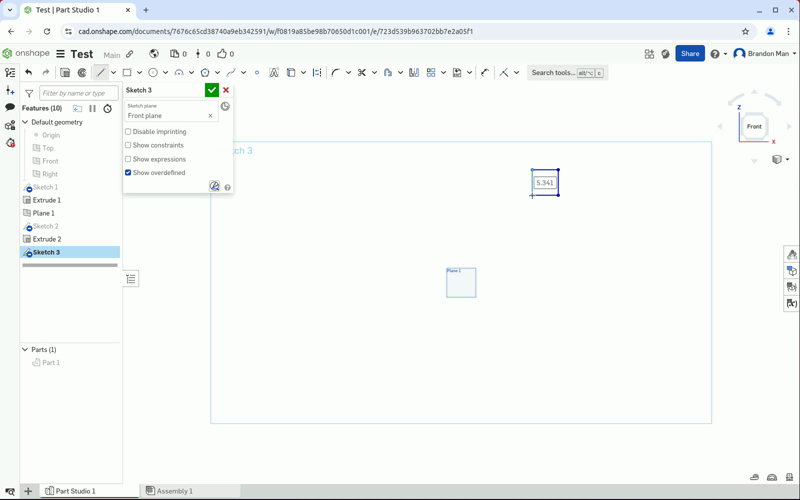
key(esc)
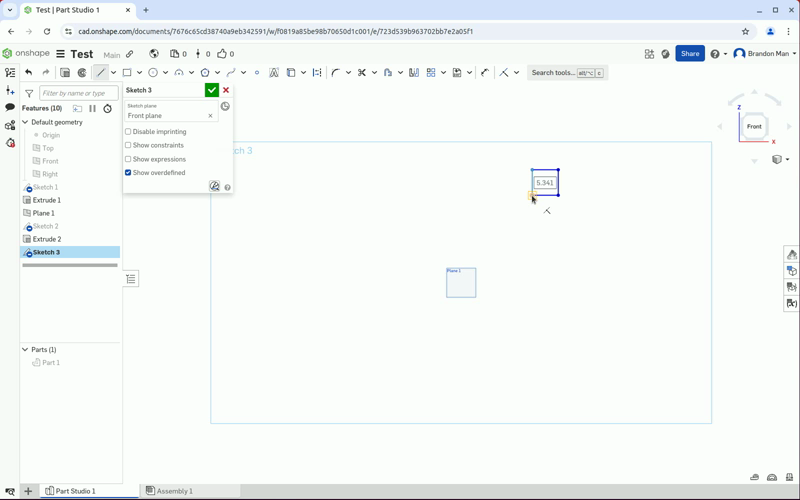
mouse_move(537, 184)
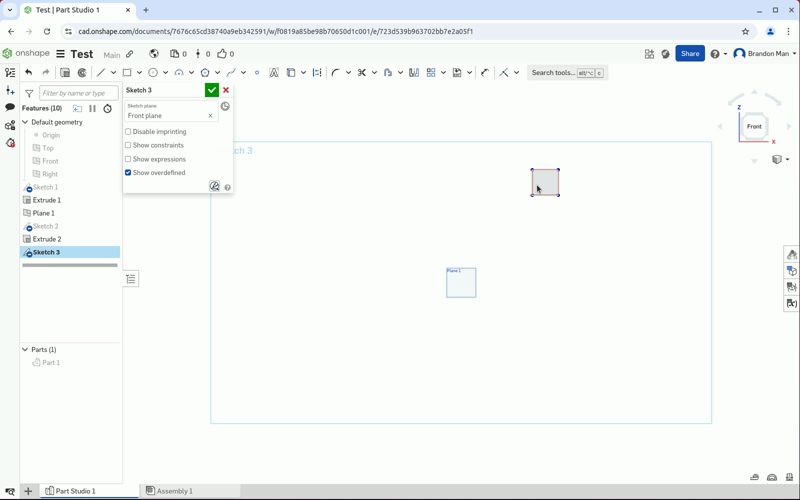
scroll(6)
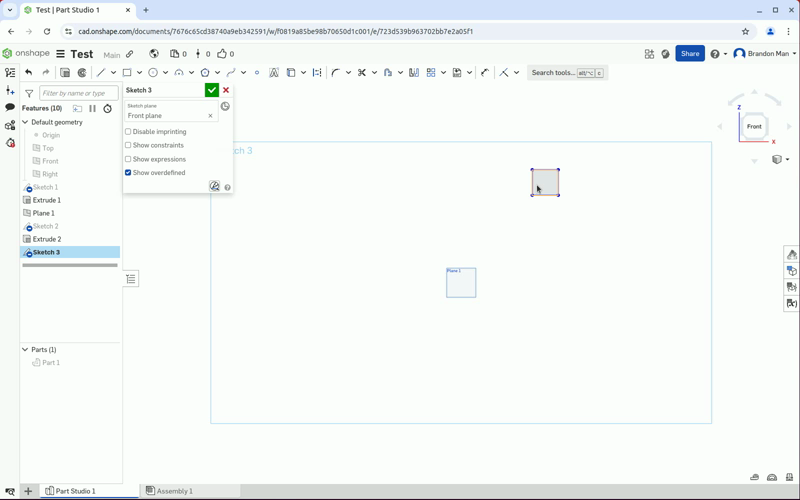
scroll(6)
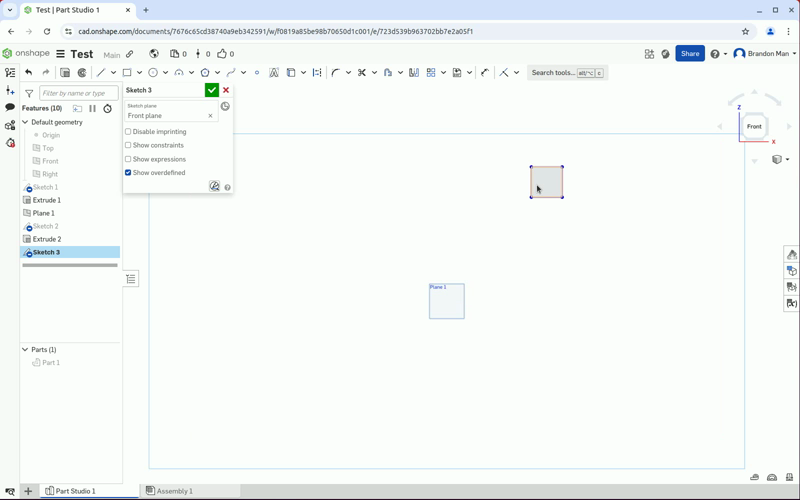
scroll(6)
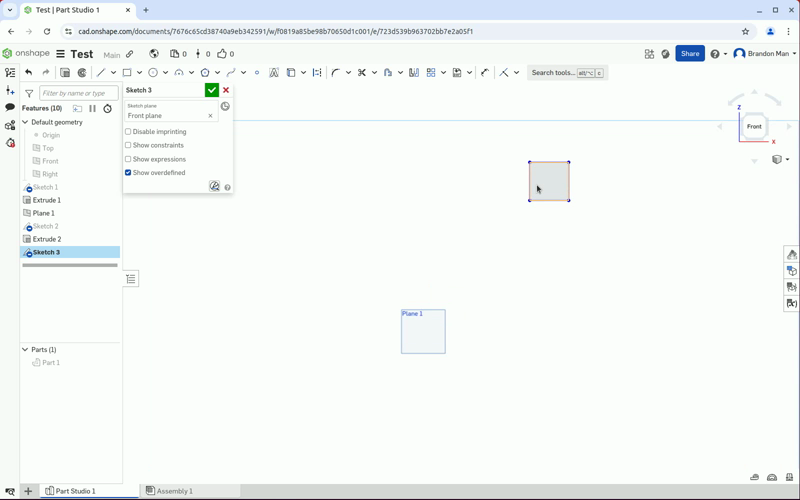
scroll(6)
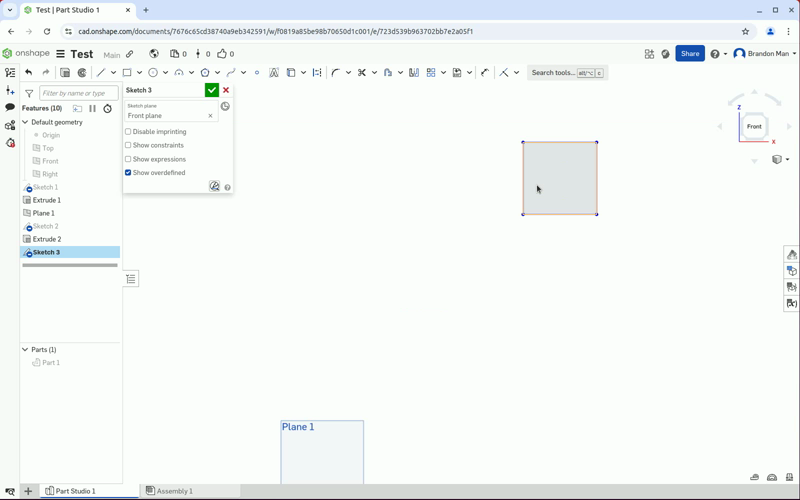
scroll(6)
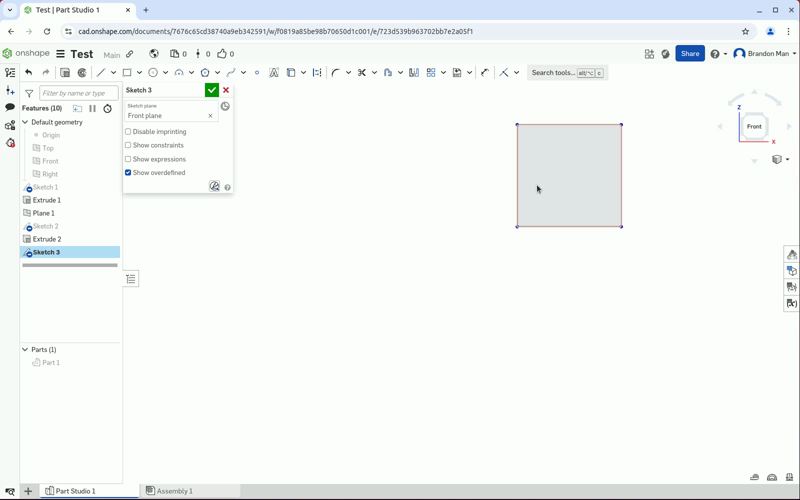
scroll(6)
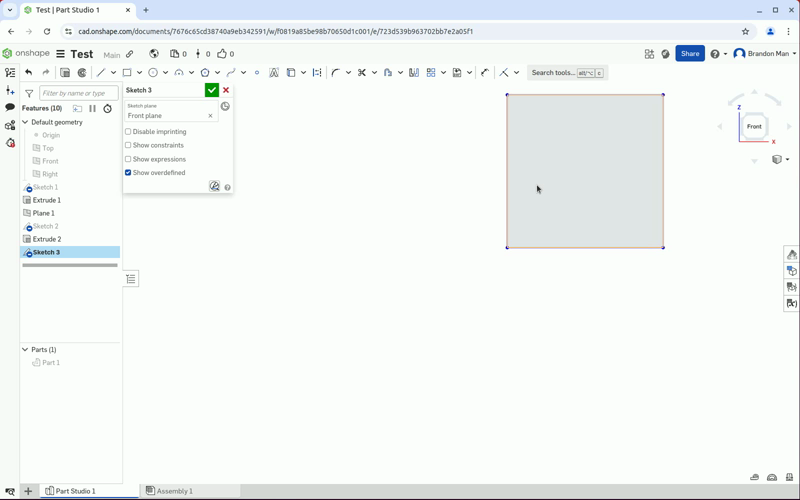
scroll(6)
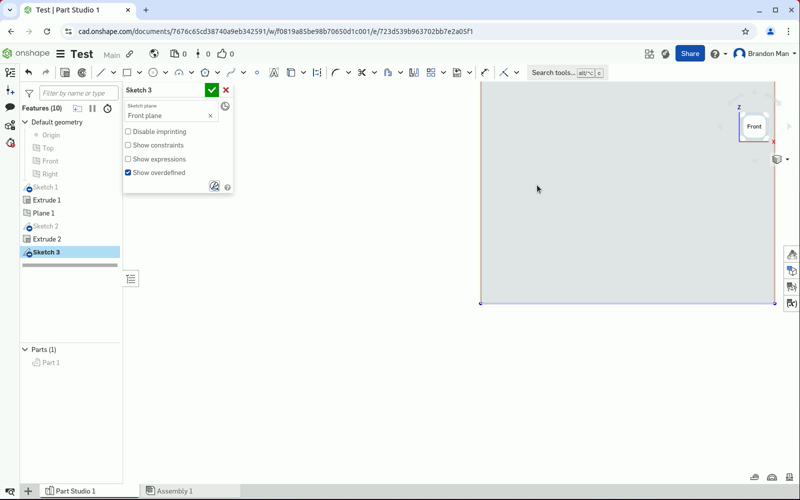
click(537, 184)
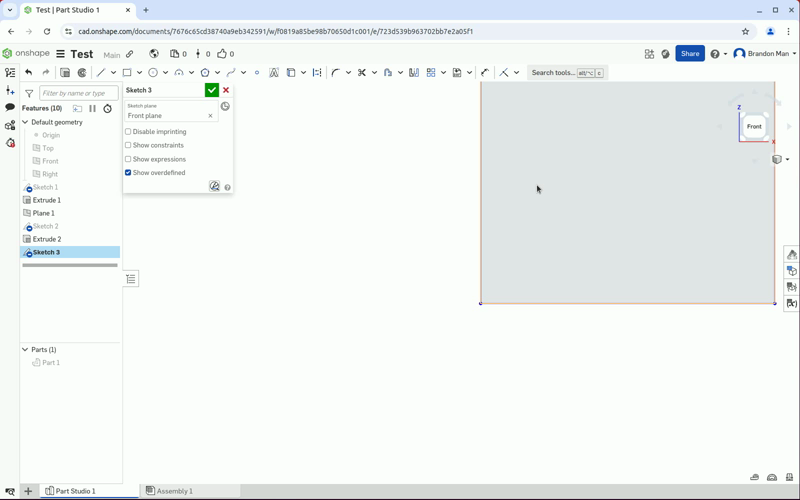
scroll(-6)
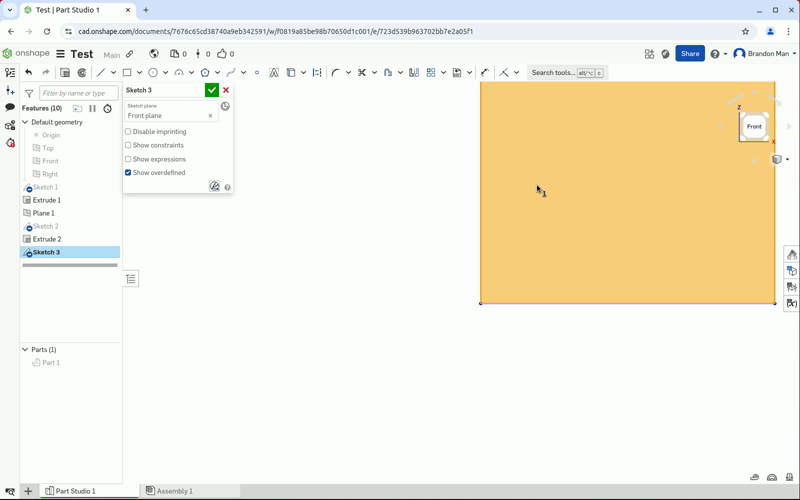
scroll(-6)
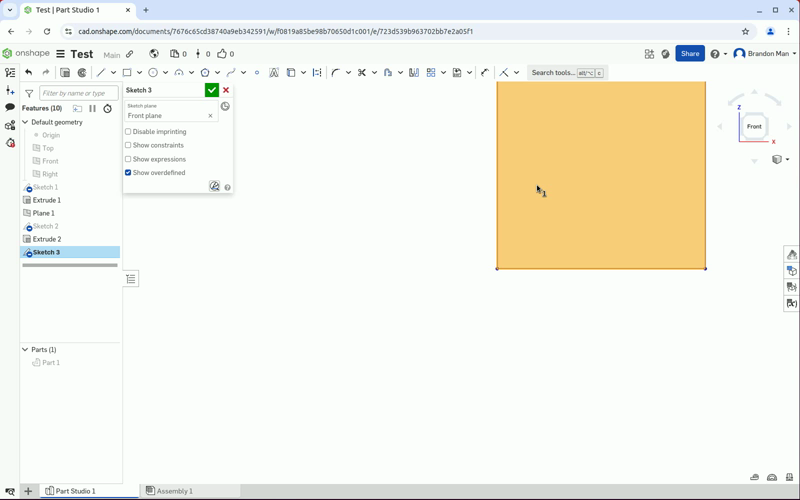
scroll(-6)
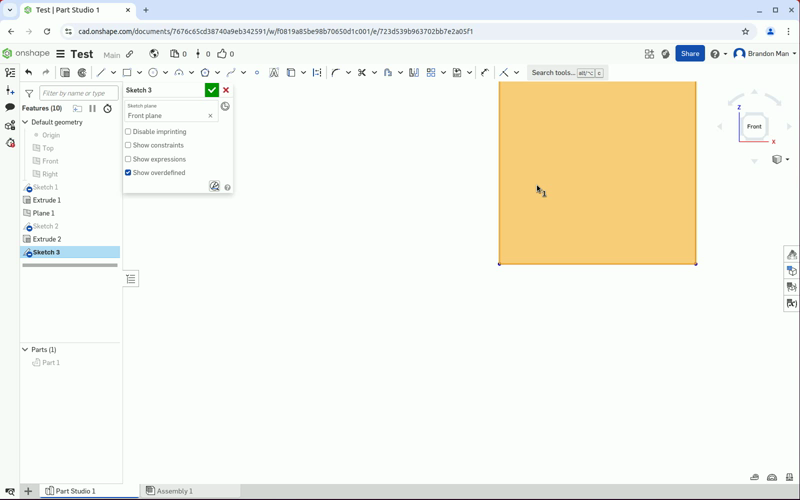
scroll(-6)
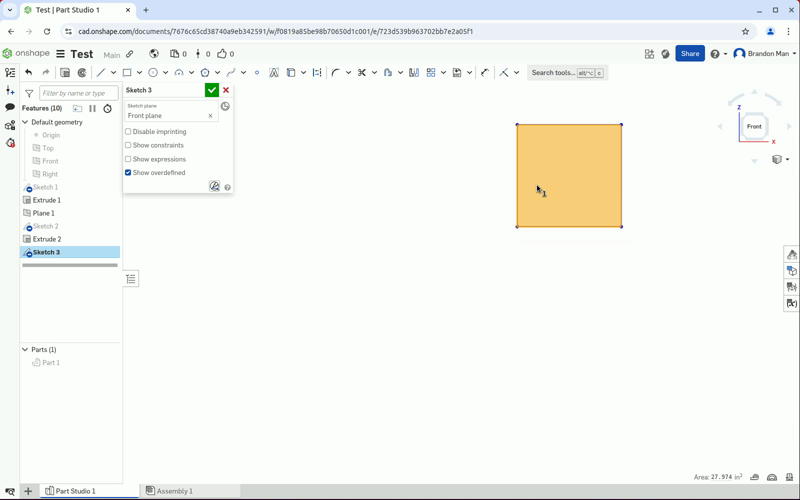
scroll(-6)
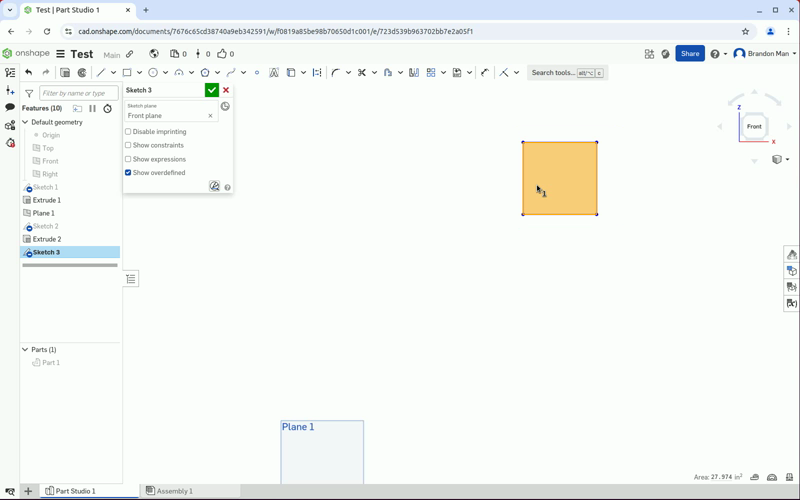
scroll(-6)
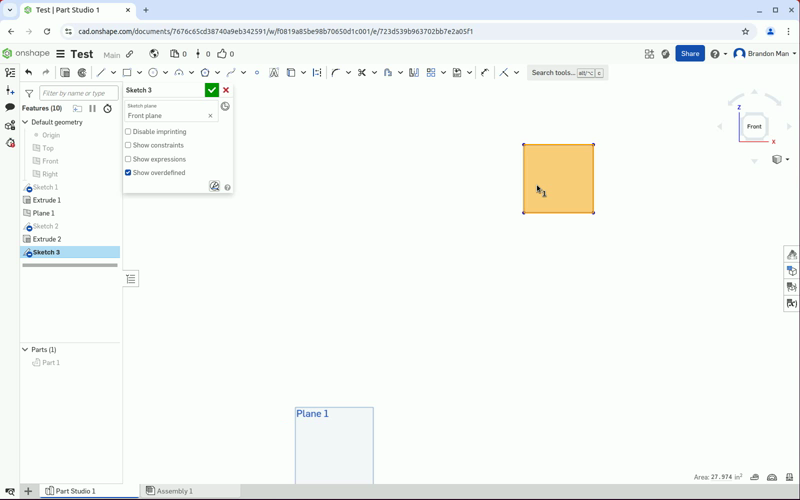
scroll(-6)
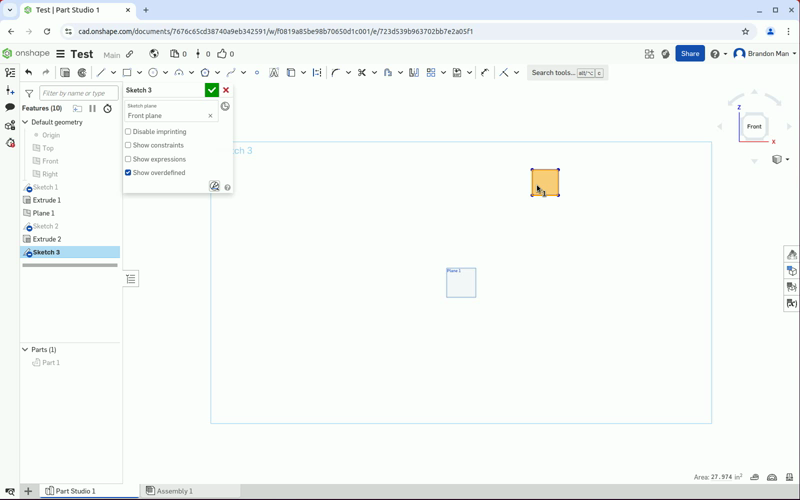
mouse_move(73, 352)
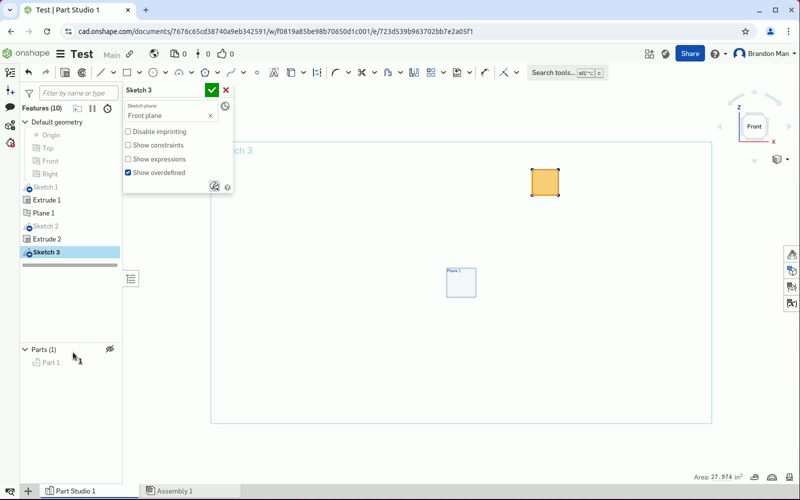
key(shift+y)
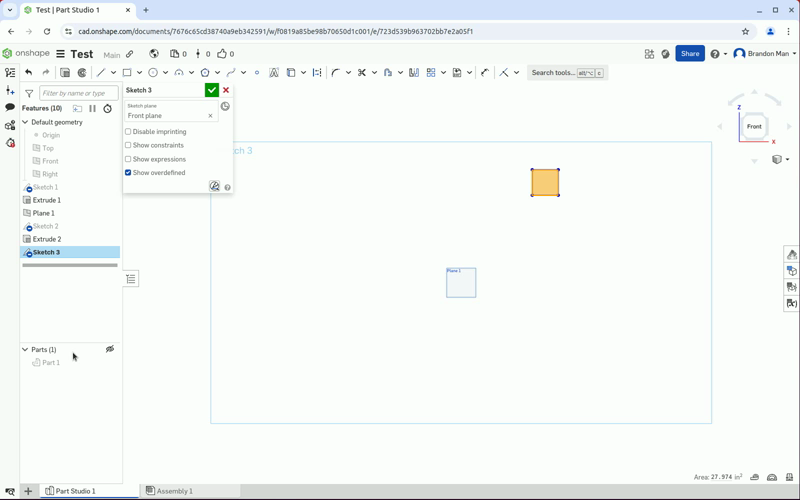
key(shift+e)
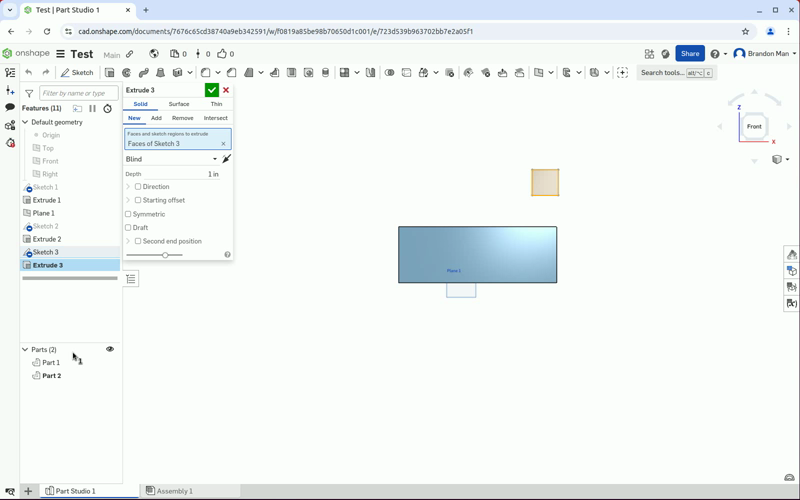
mouse_move(143, 106)
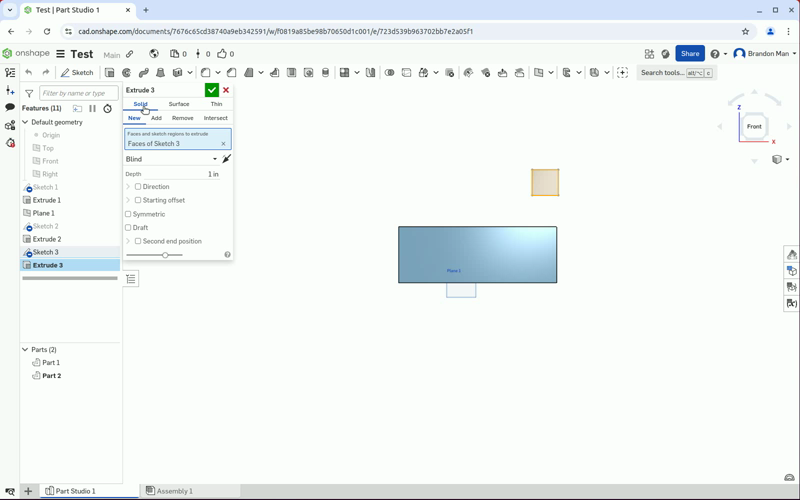
click(143, 106)
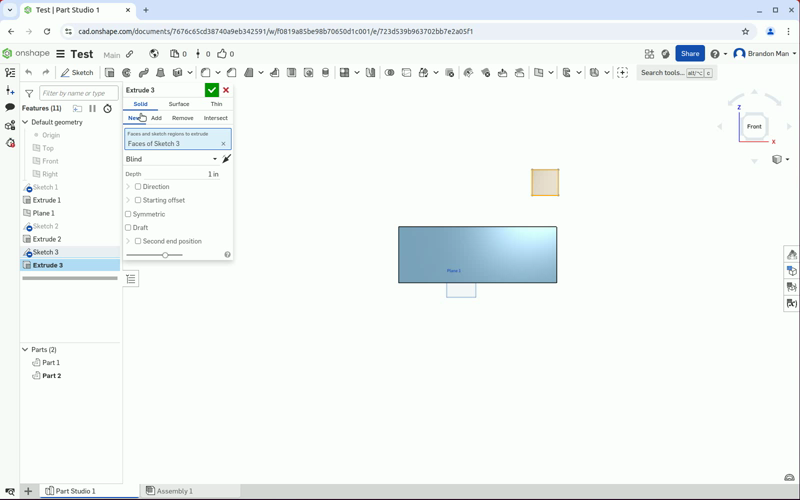
mouse_move(137, 120)
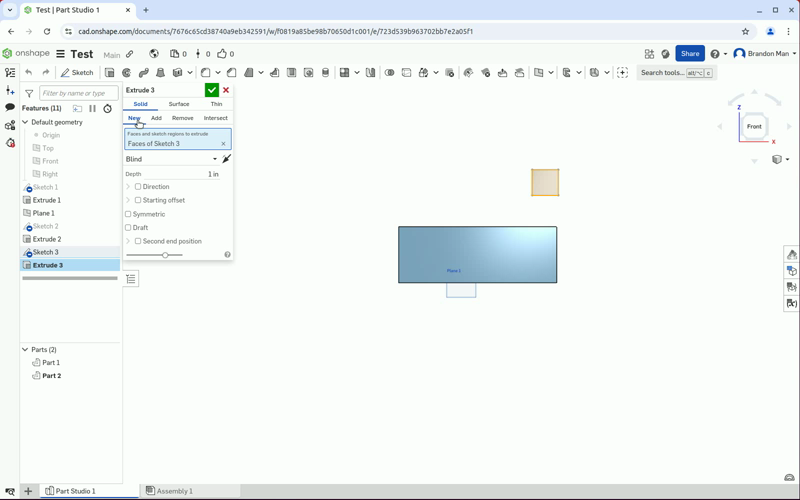
click(137, 120)
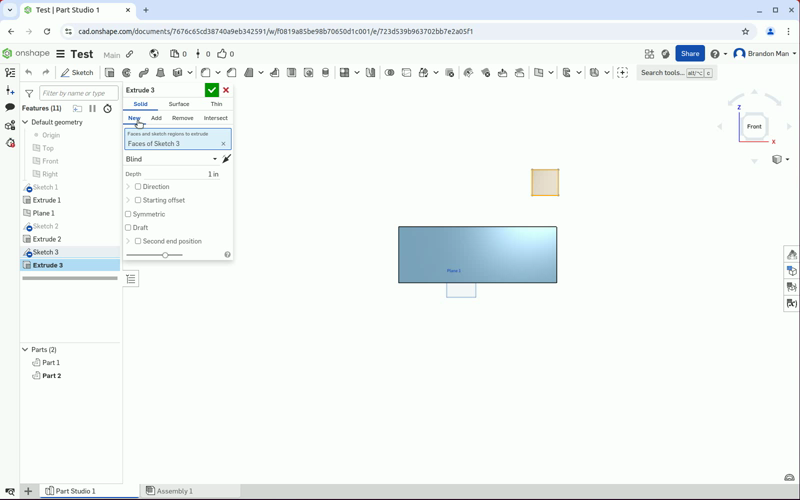
key(tab, 4)
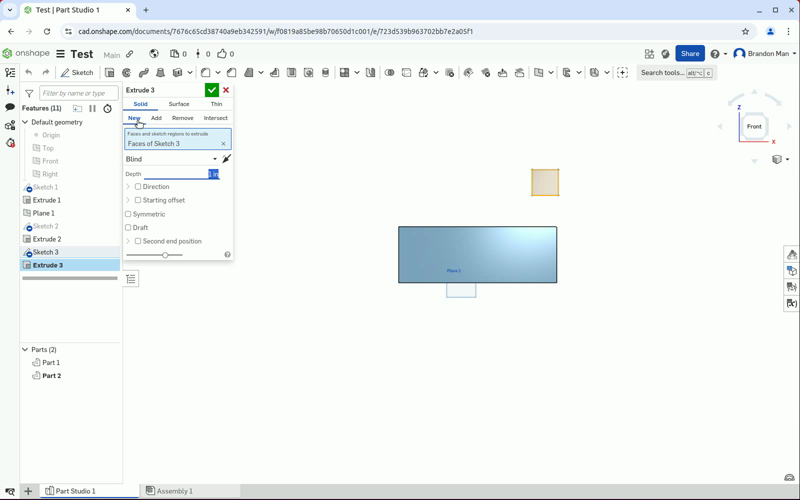
text(10.351)
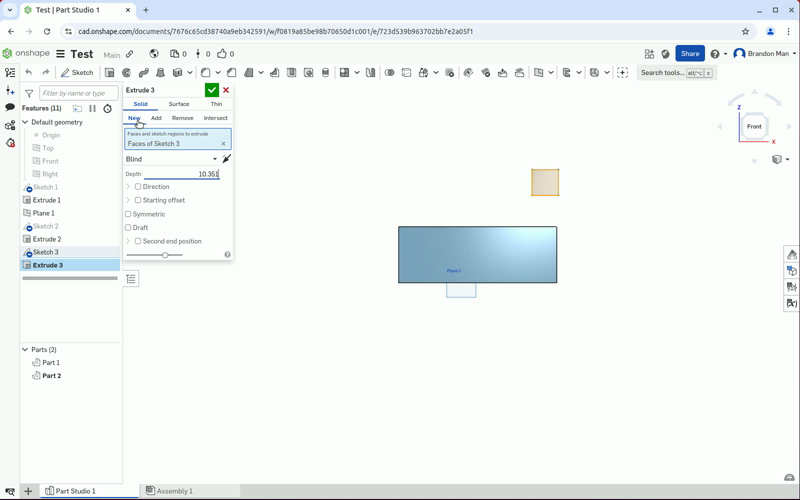
key(enter)
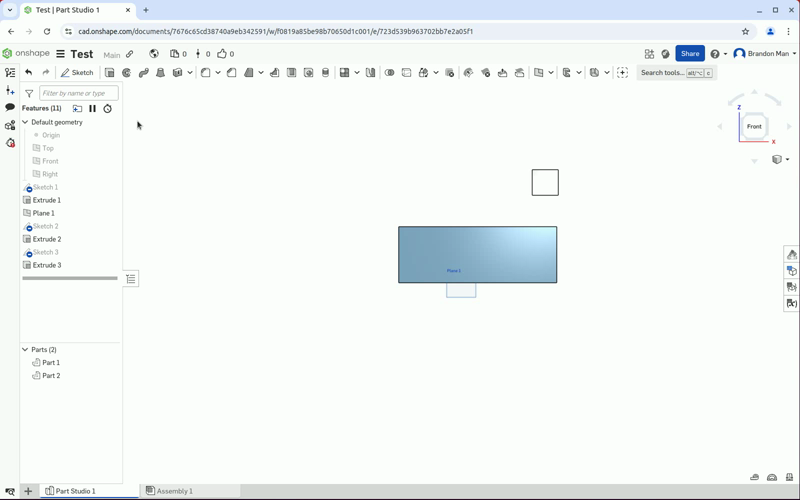
key(shift+h)
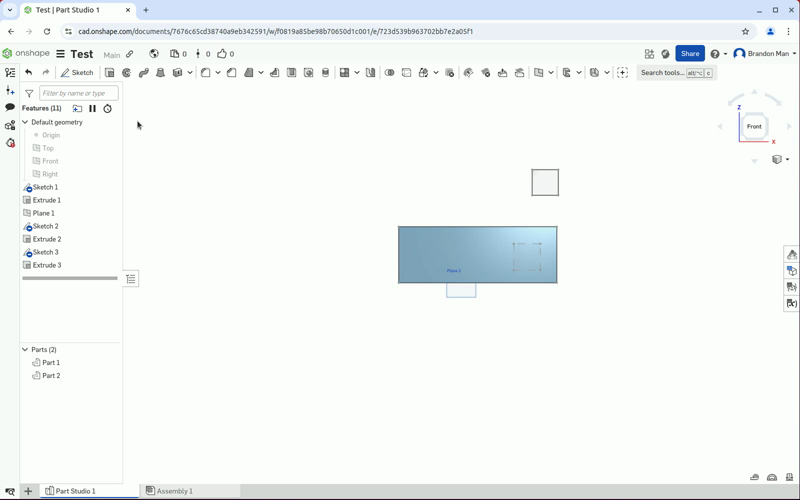
key(shift+h)
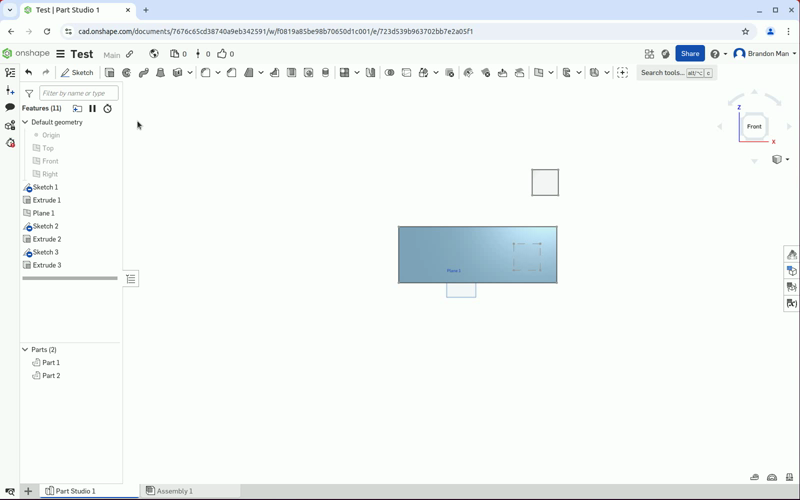
key(shift+7)
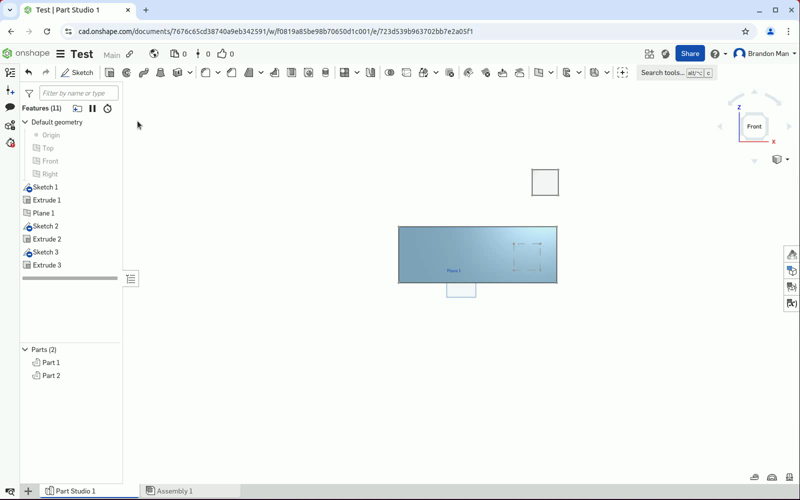
key(left, 2)
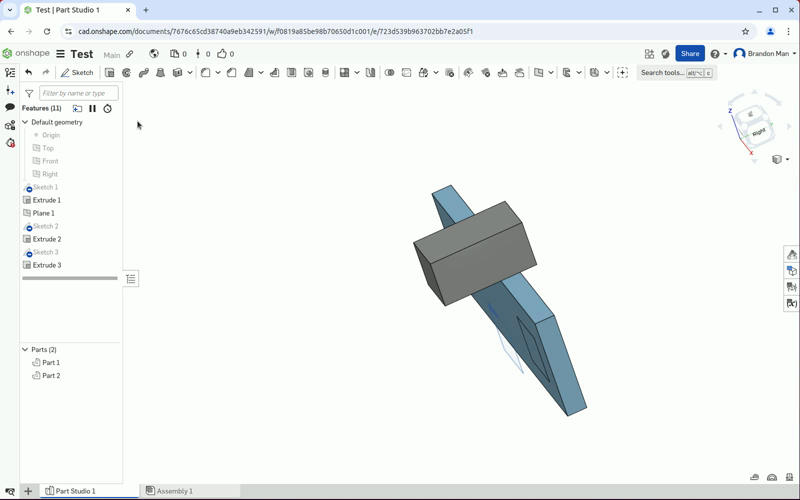
key(down, 2)
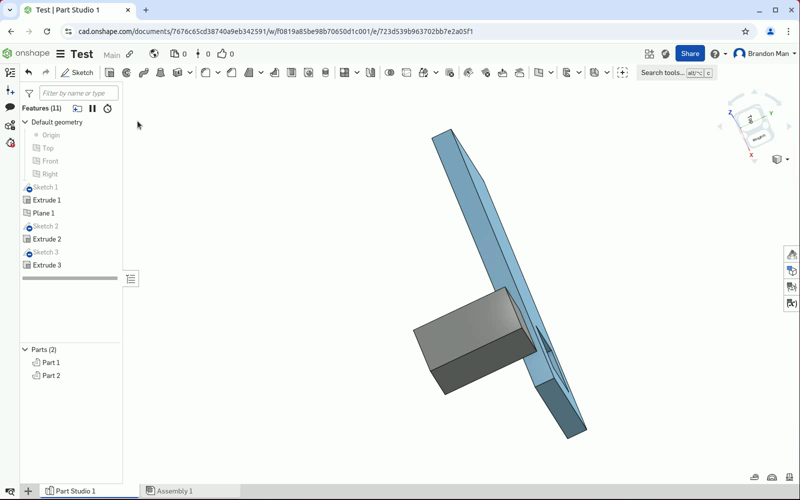
key(up, 2)
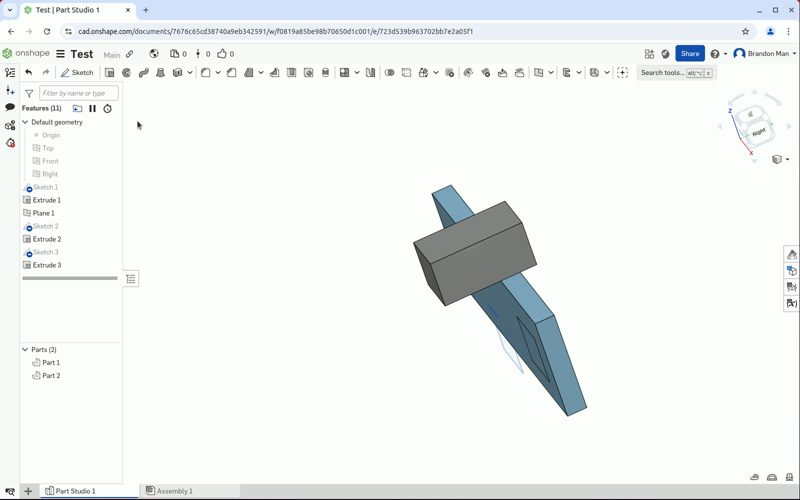
key(right, 2)
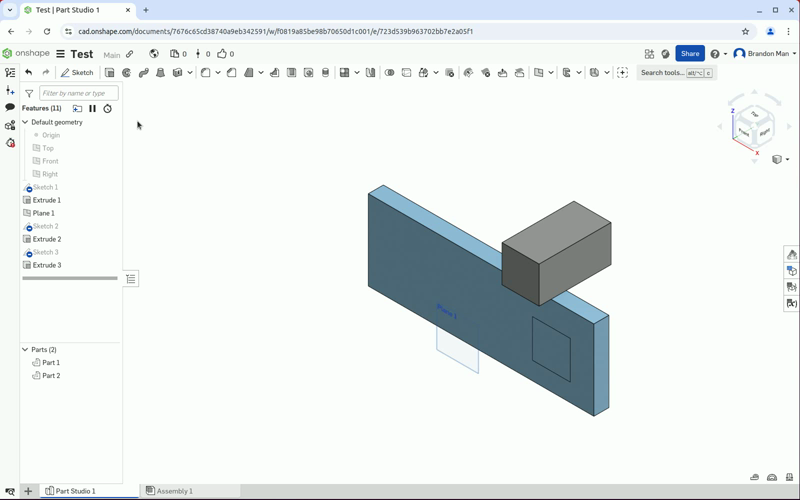
mouse_move(73, 189)
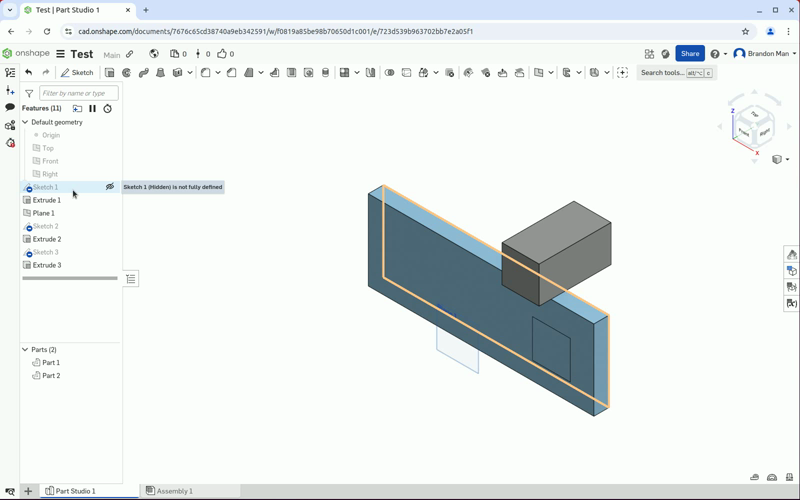
click(73, 189)